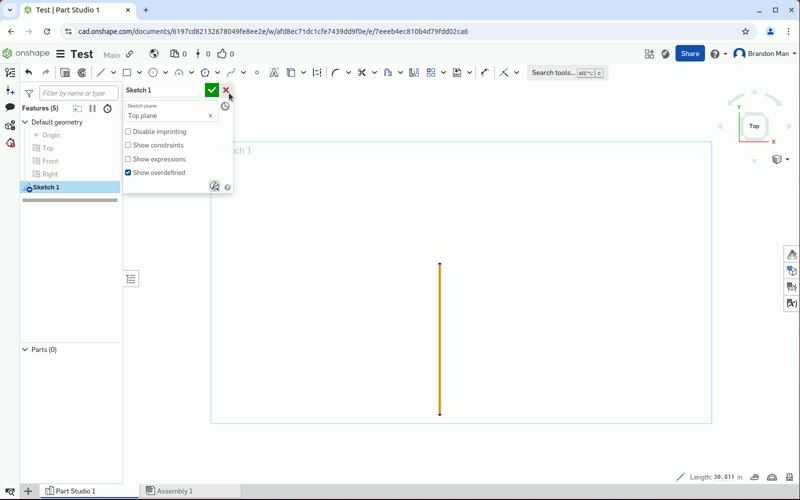
key(shift+h)
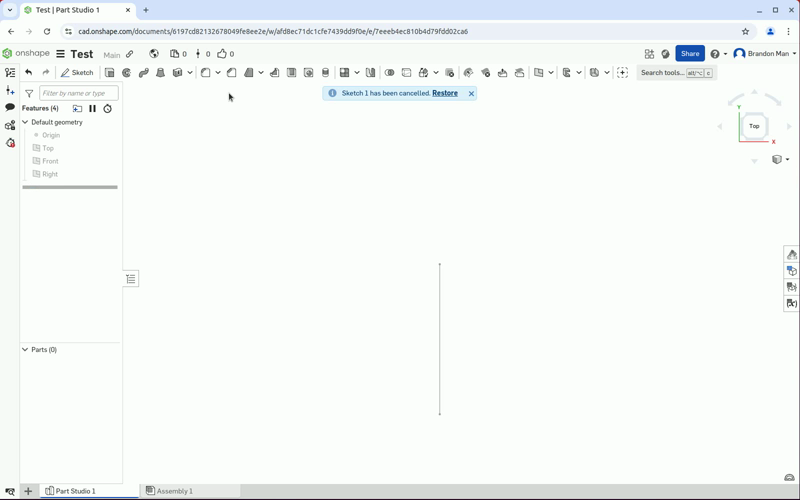
mouse_move(73, 352)
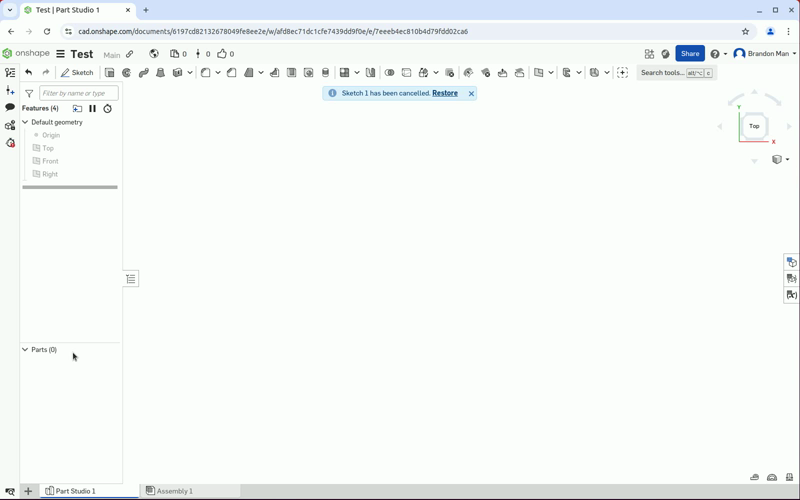
key(y)
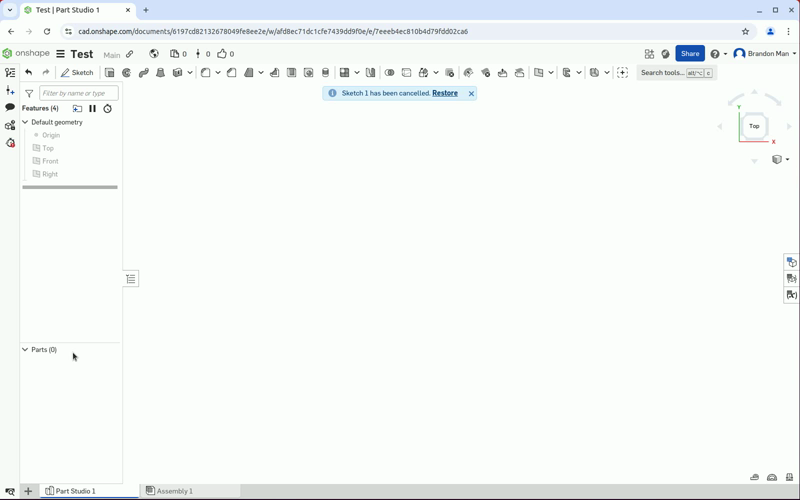
key(shift+p)
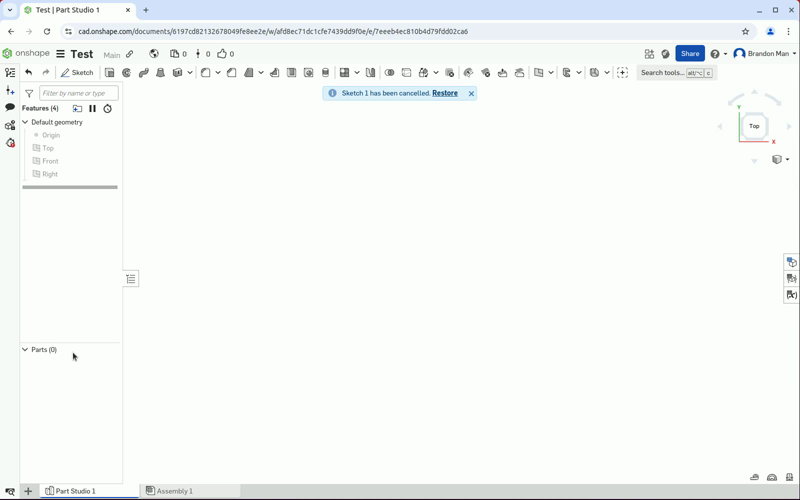
key(space)
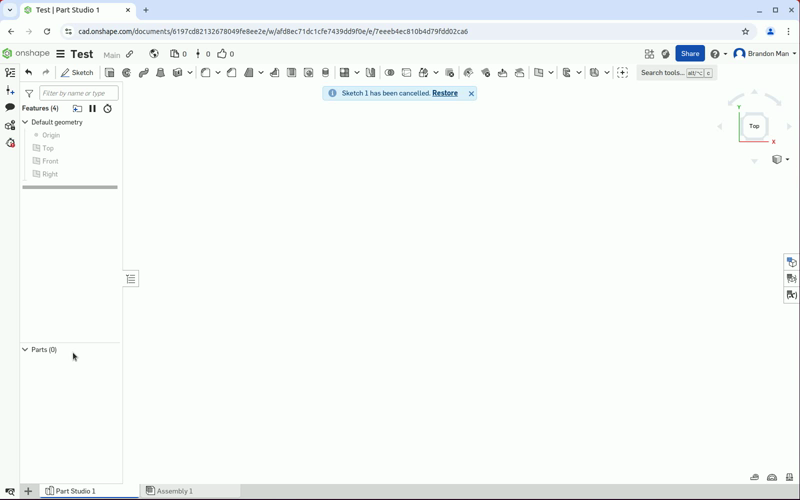
key_down(shift)
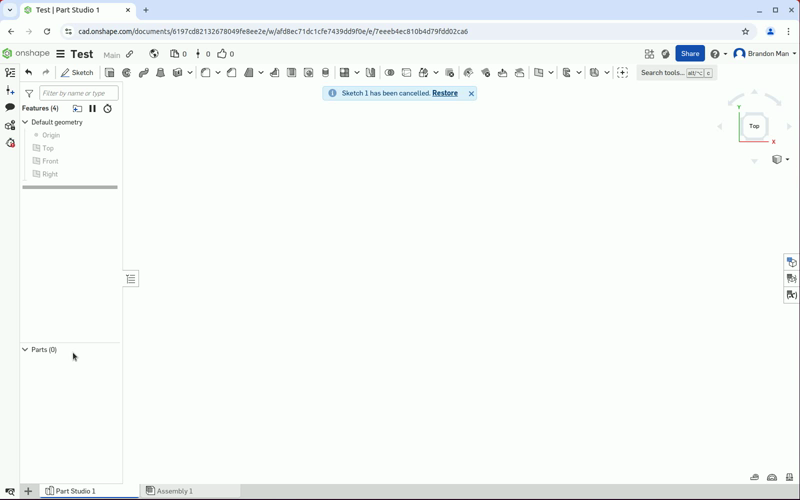
key(up)
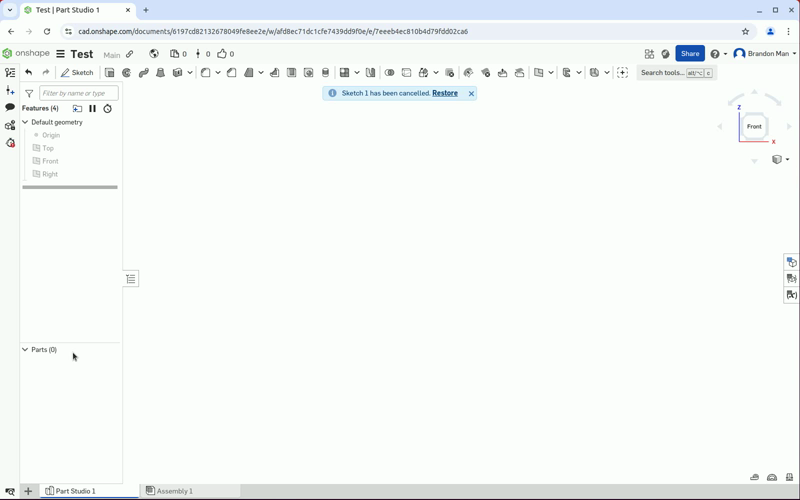
key_up(shift)
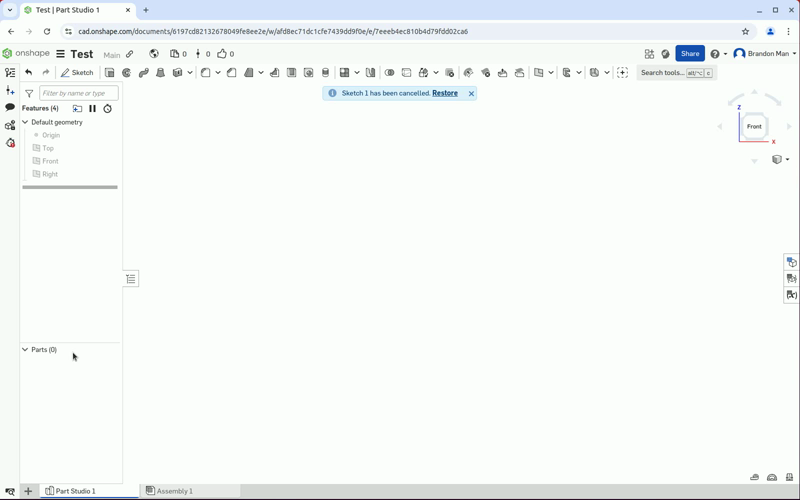
key(space)
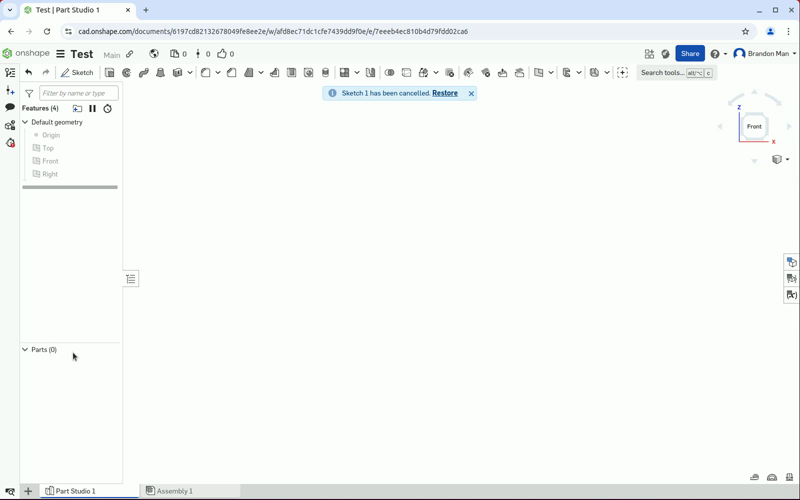
key_down(shift)
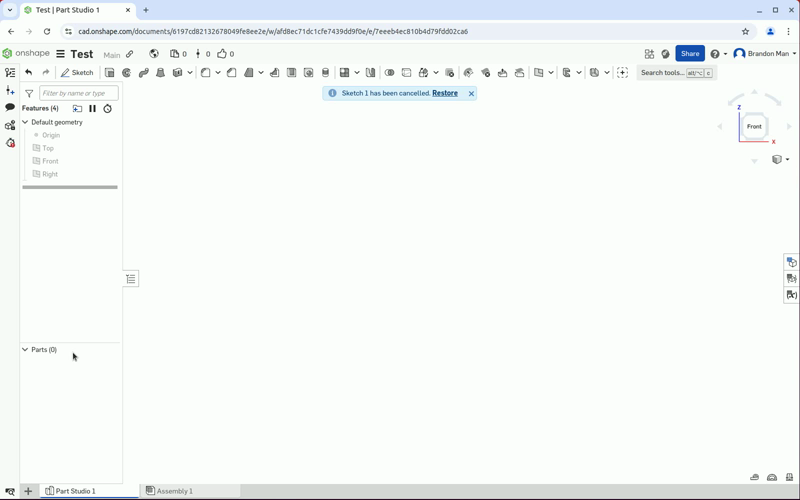
key(left)
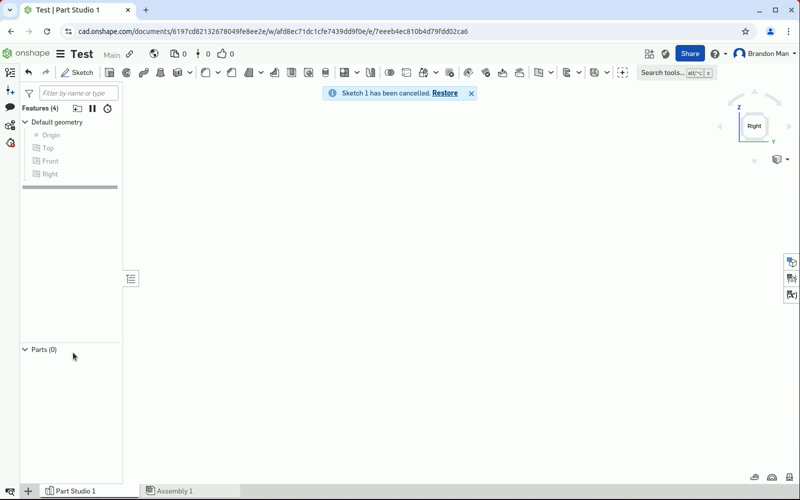
key_up(shift)
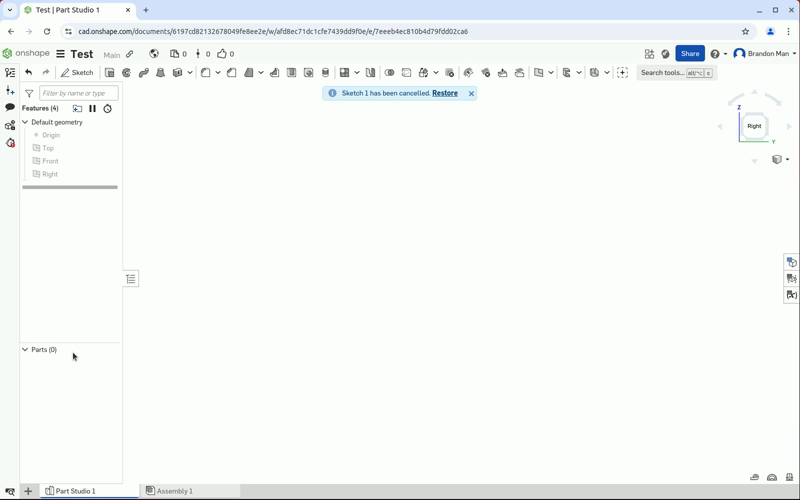
mouse_move(73, 352)
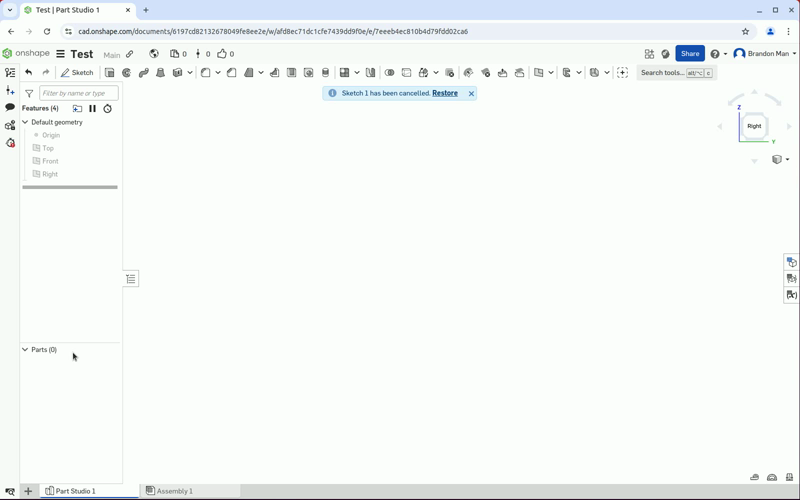
key(shift+y)
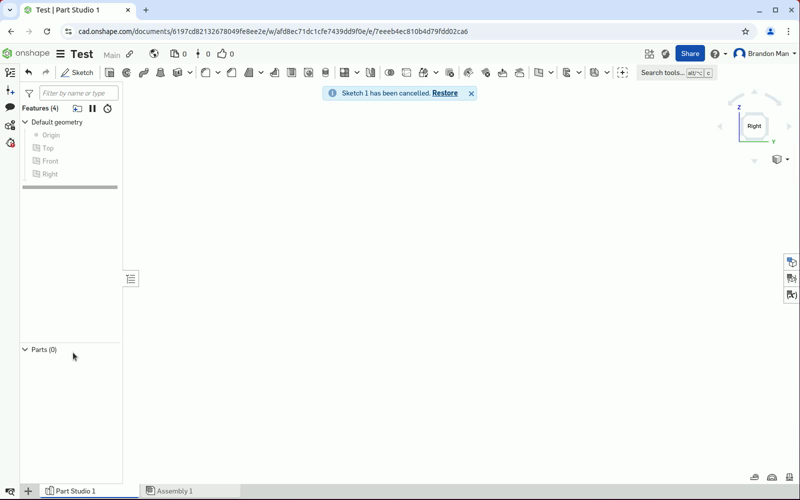
key(shift+s)
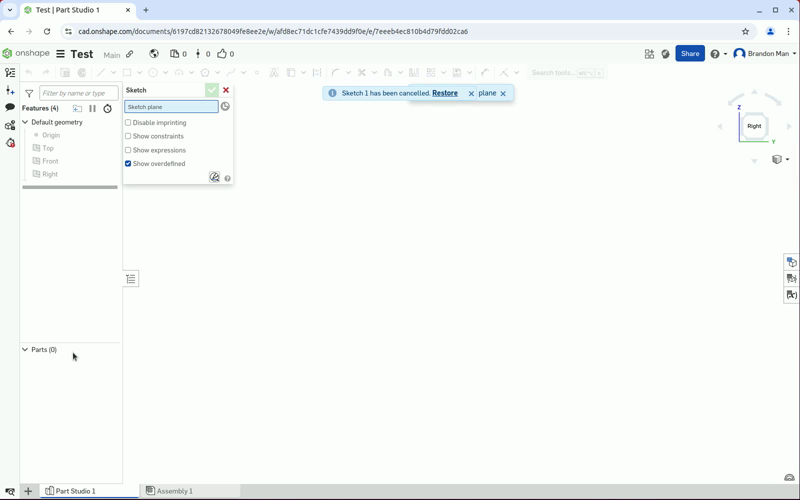
mouse_move(73, 176)
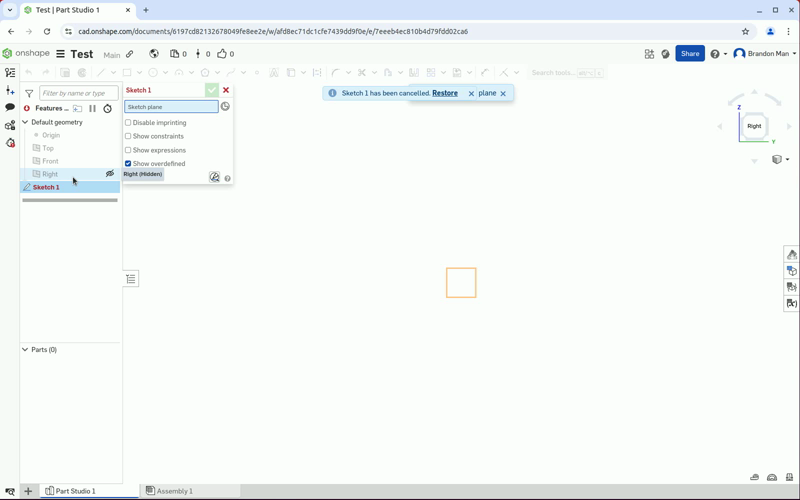
click(73, 176)
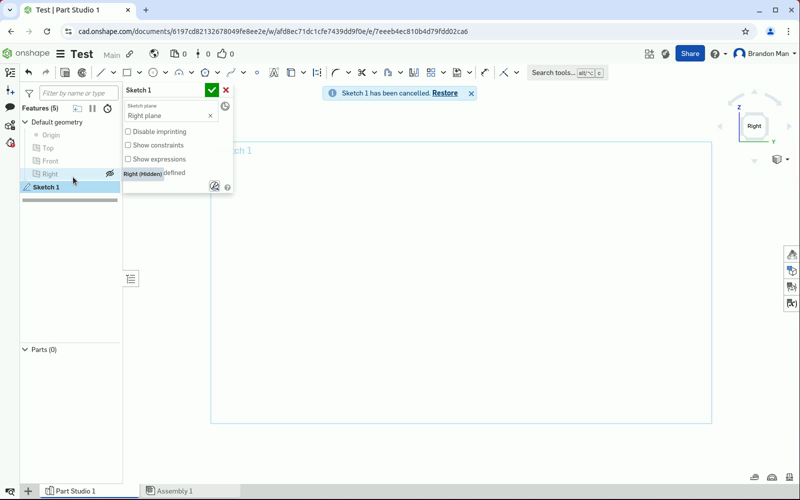
mouse_move(73, 352)
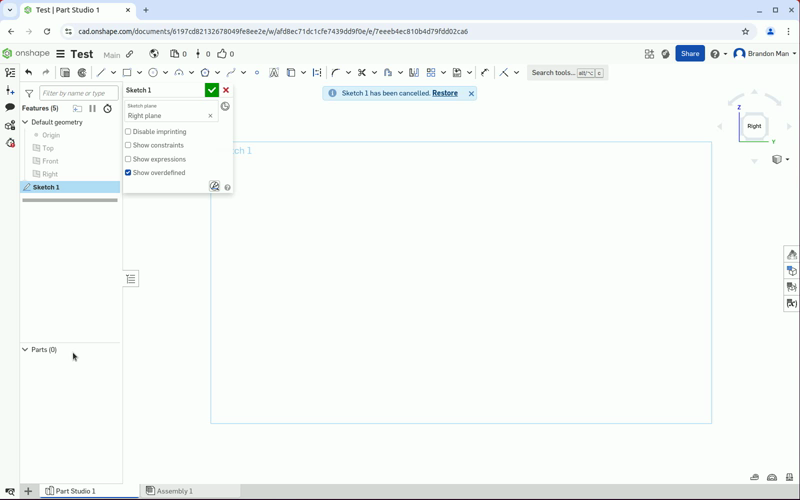
key(y)
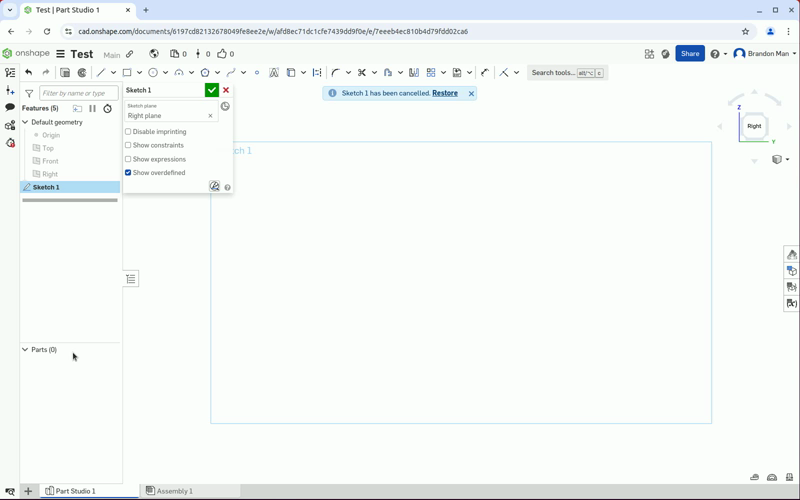
key(l)
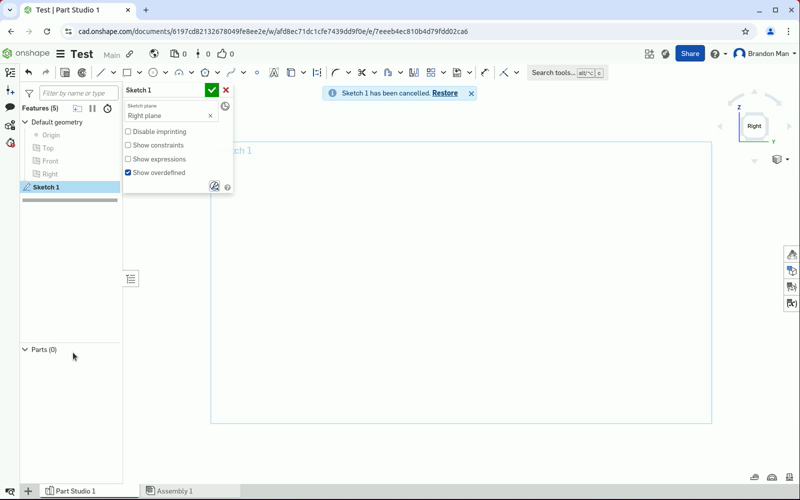
key_down(shift)
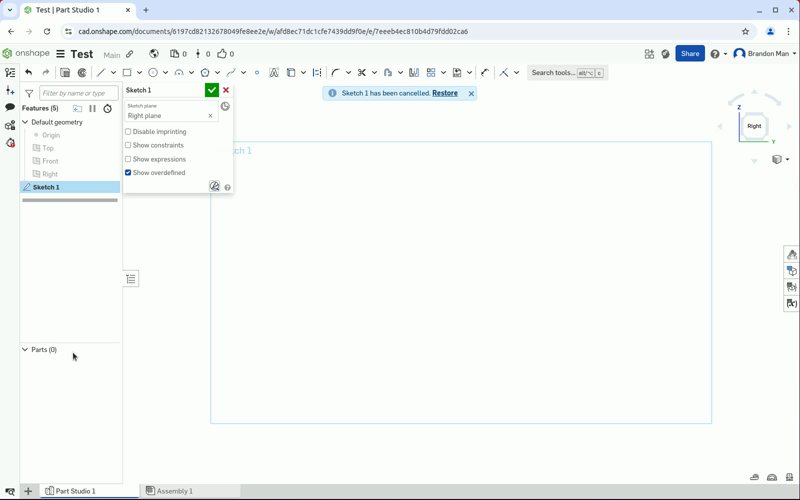
mouse_move(460, 282)
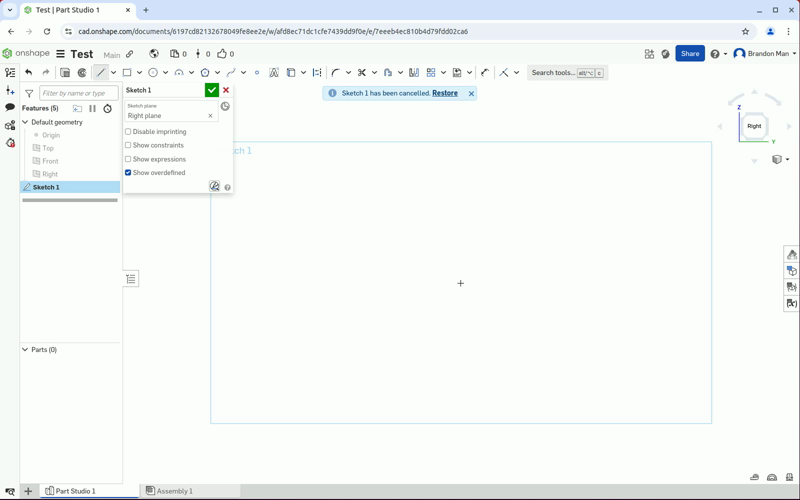
click(460, 282)
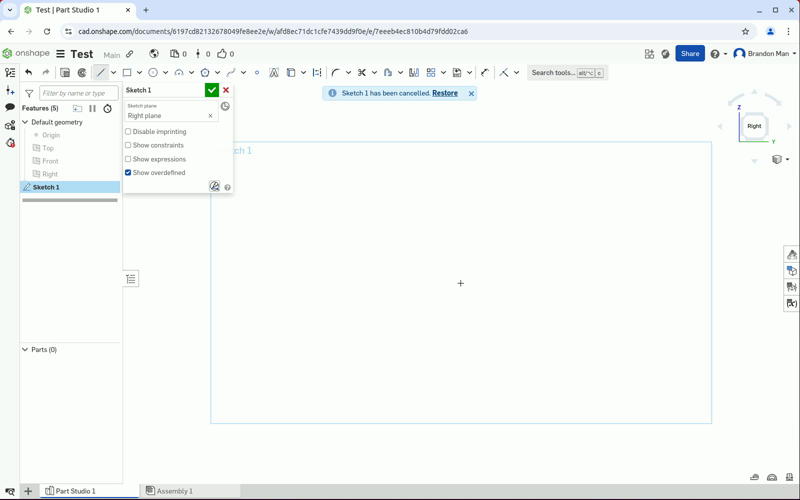
key_up(shift)
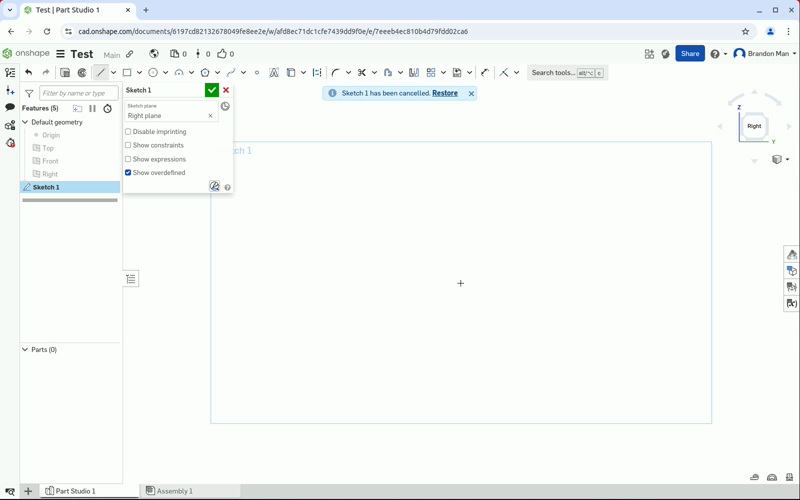
key_down(shift)
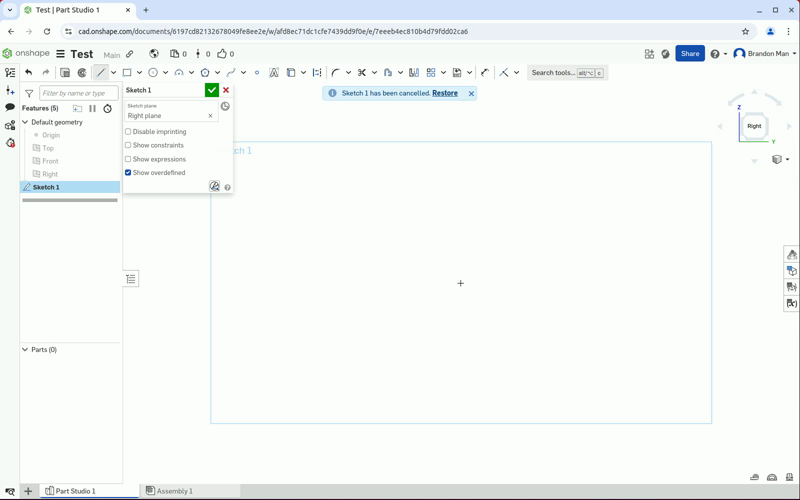
mouse_move(573, 282)
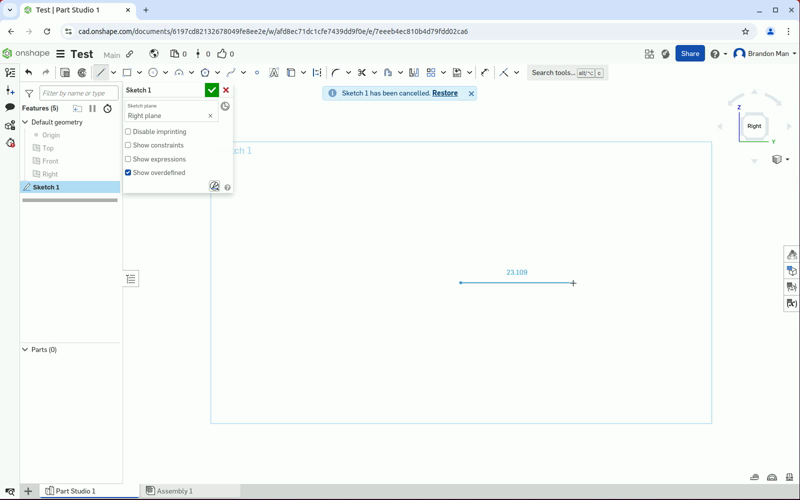
click(573, 282)
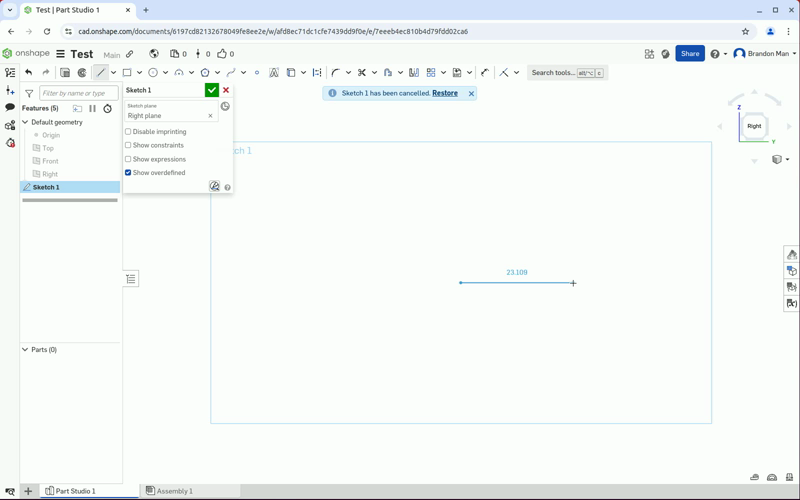
key_up(shift)
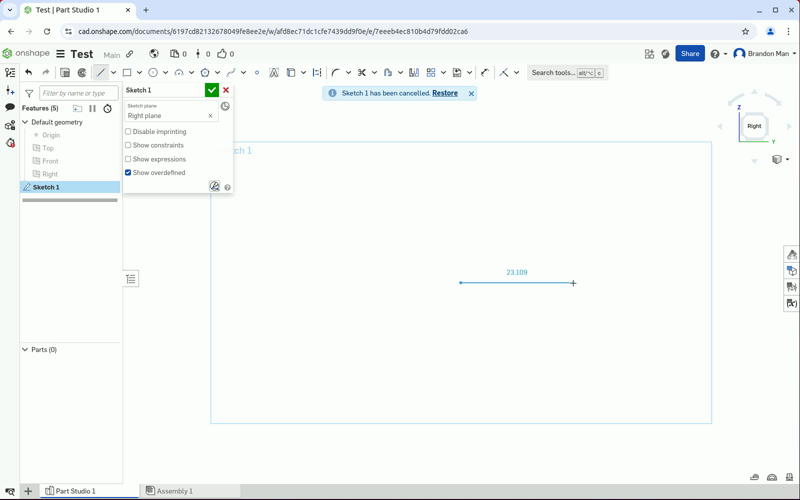
key_down(shift)
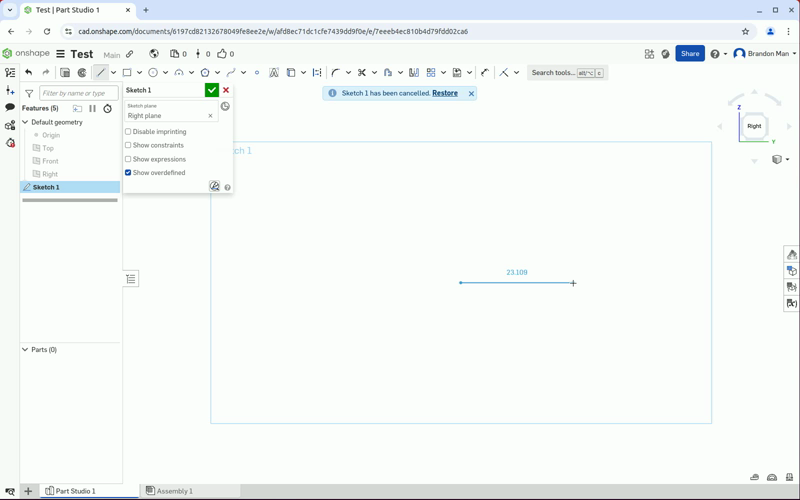
mouse_move(573, 170)
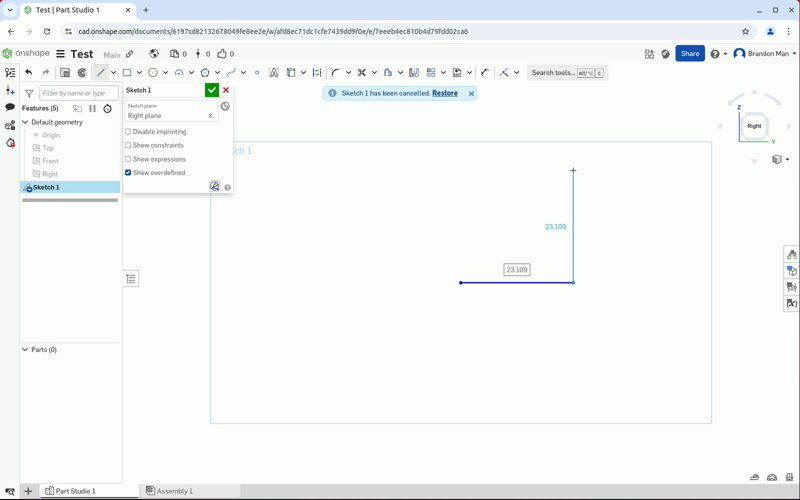
click(573, 170)
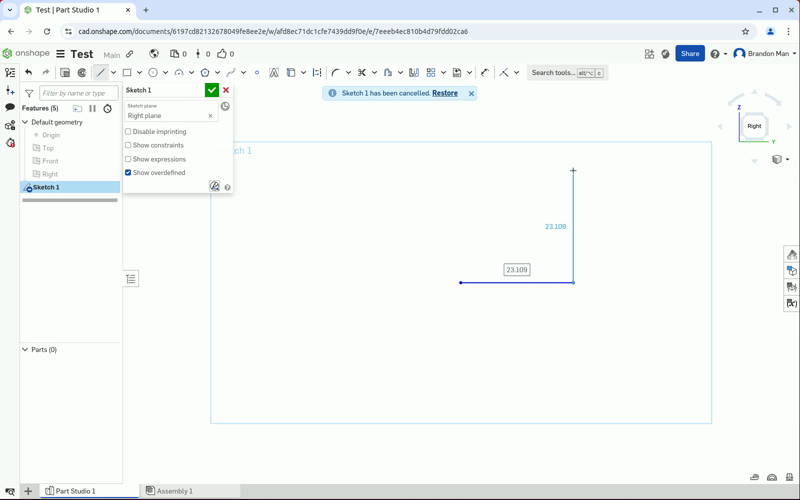
key_up(shift)
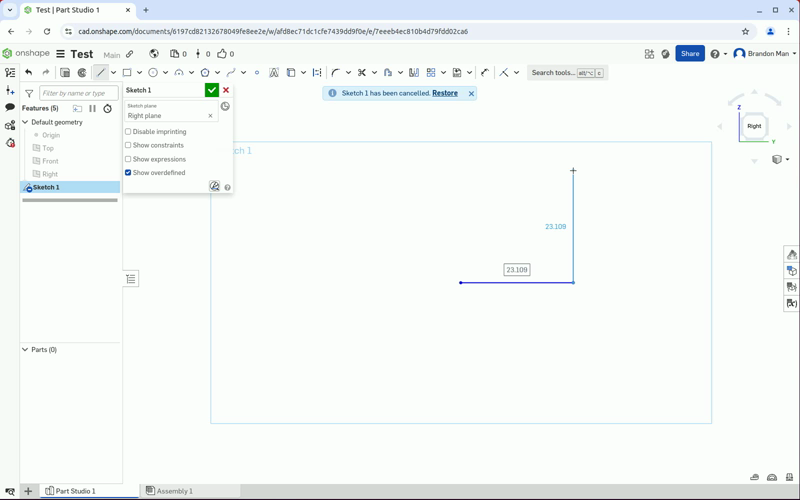
key_down(shift)
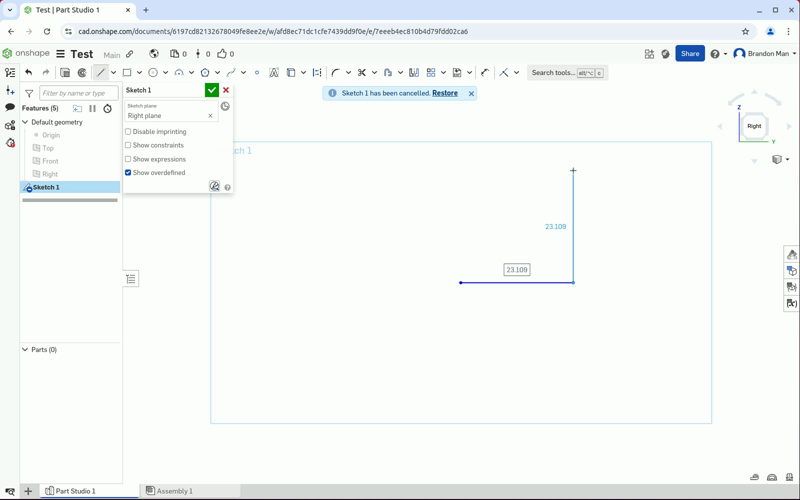
mouse_move(460, 170)
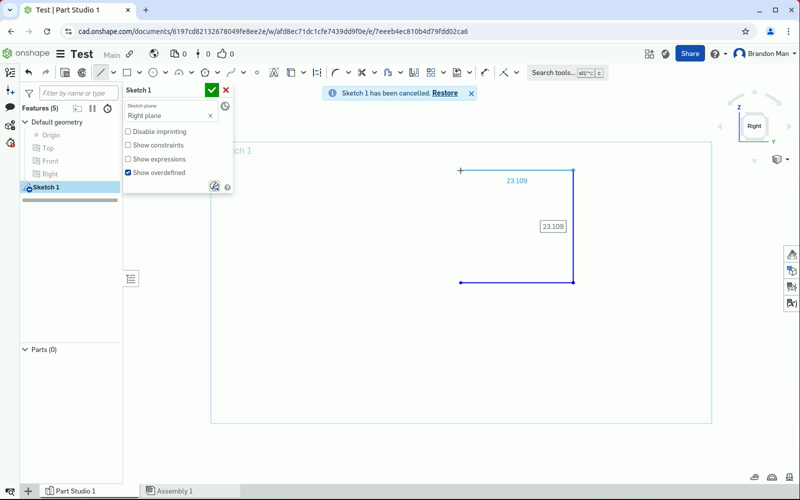
click(460, 170)
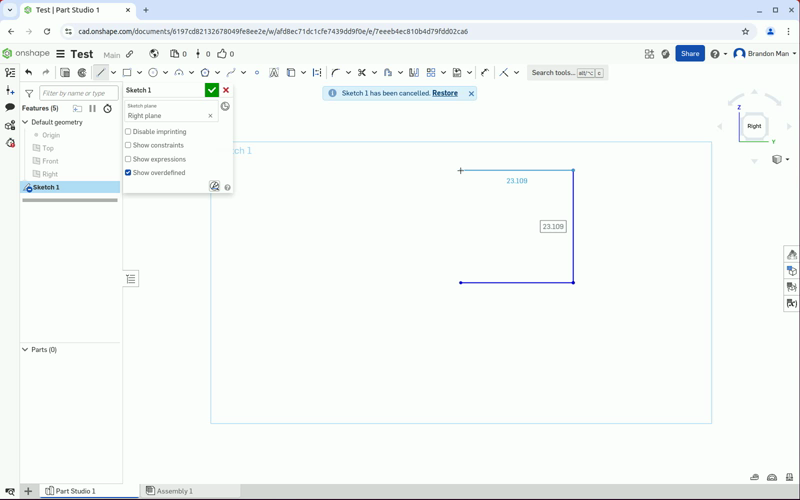
key_up(shift)
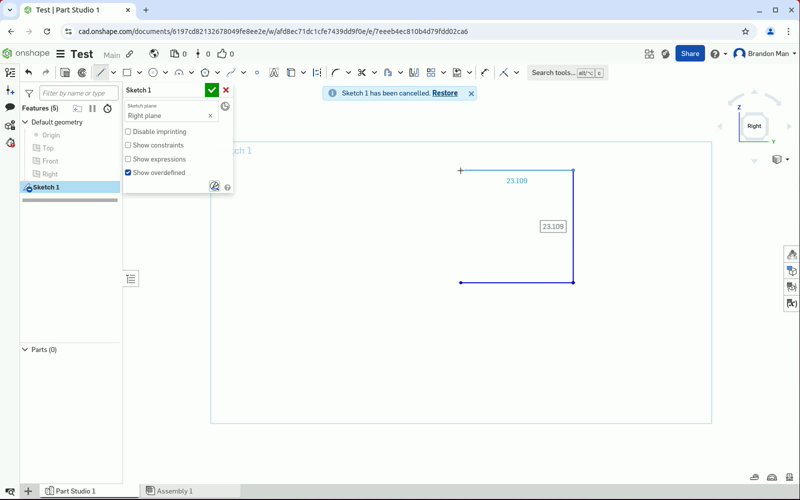
key_down(shift)
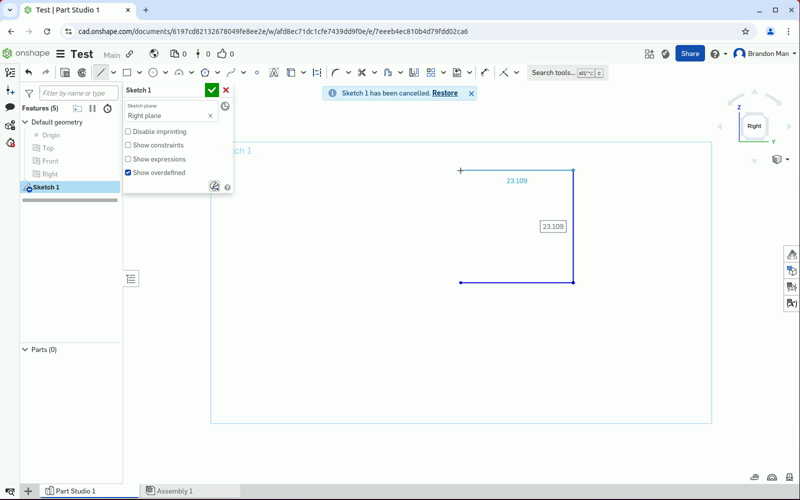
mouse_move(460, 282)
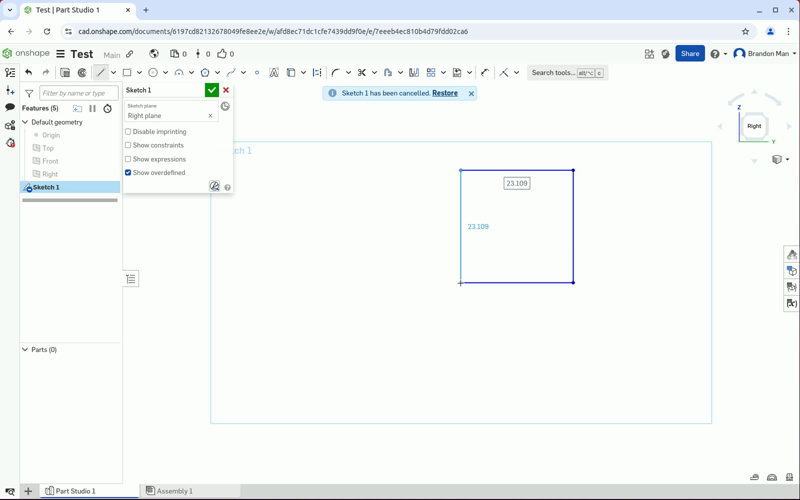
key_up(shift)
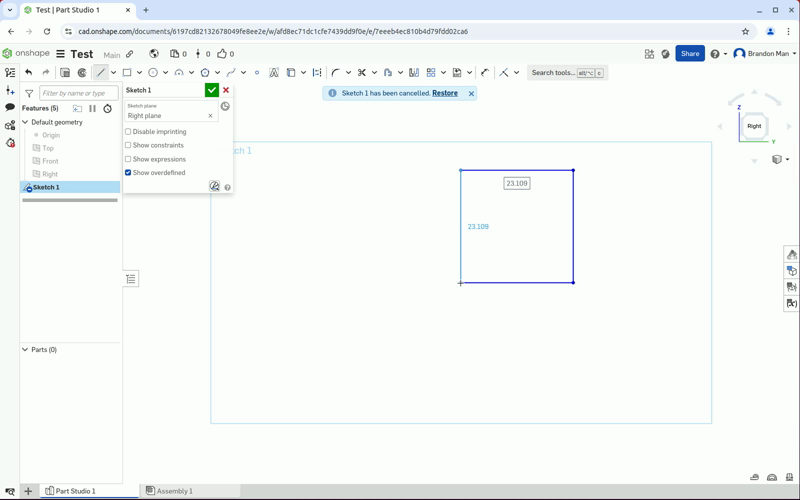
click(460, 282)
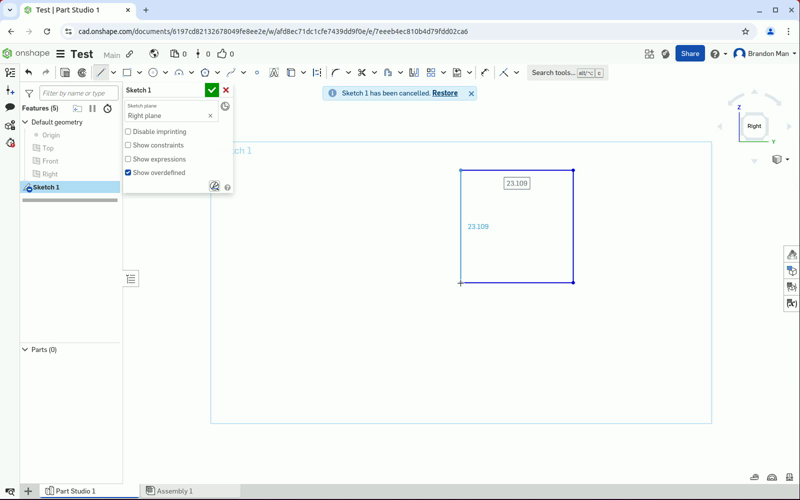
key(esc)
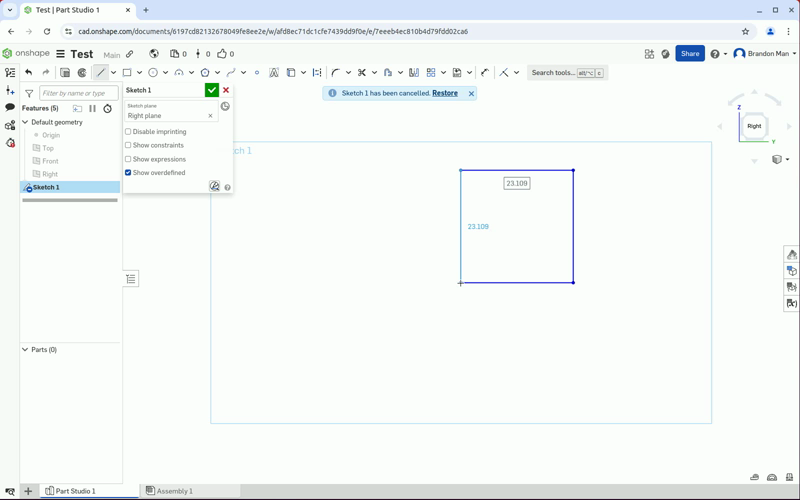
mouse_move(482, 262)
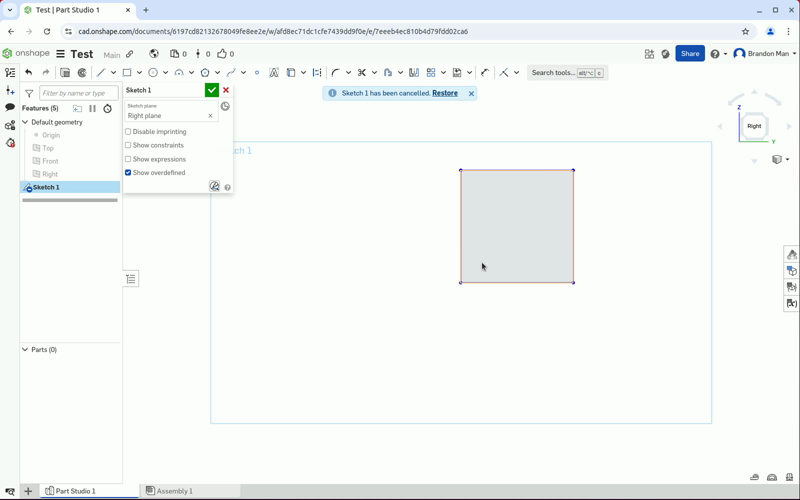
click(482, 262)
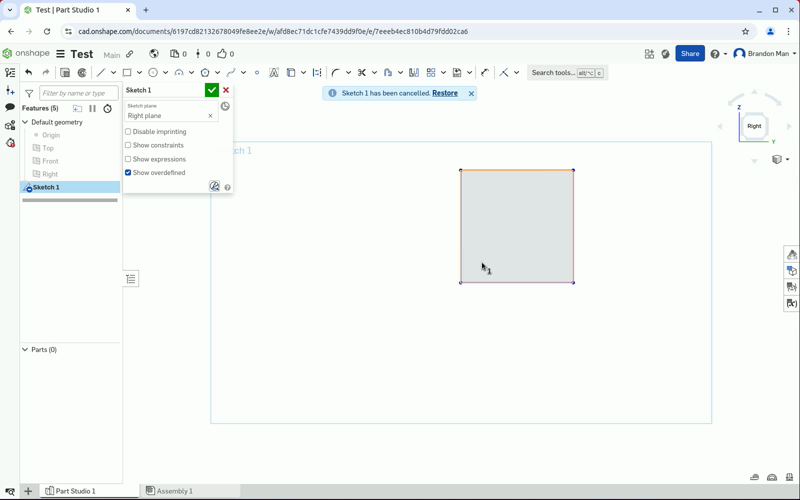
mouse_move(73, 352)
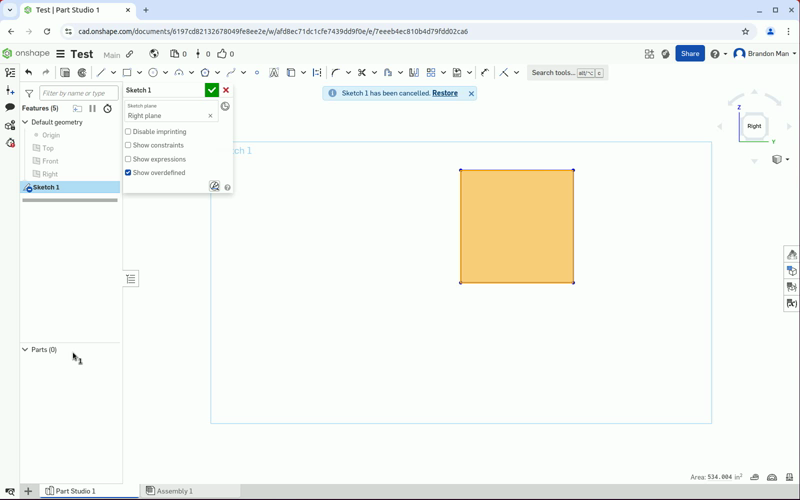
key(shift+y)
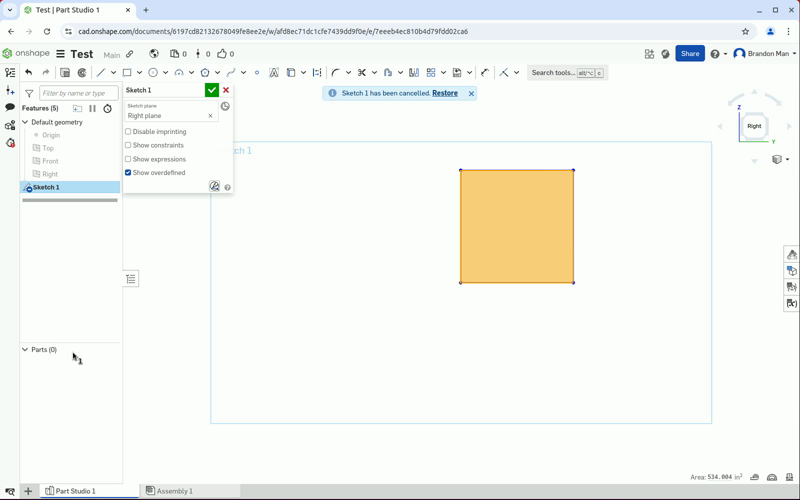
key(shift+e)
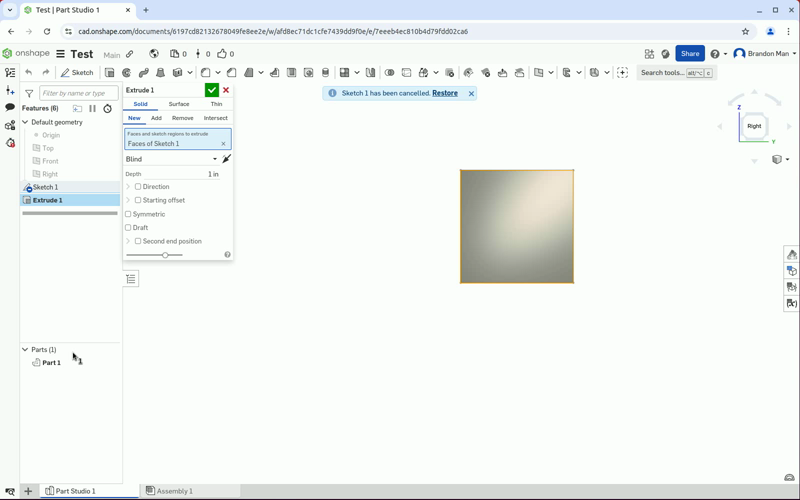
mouse_move(143, 106)
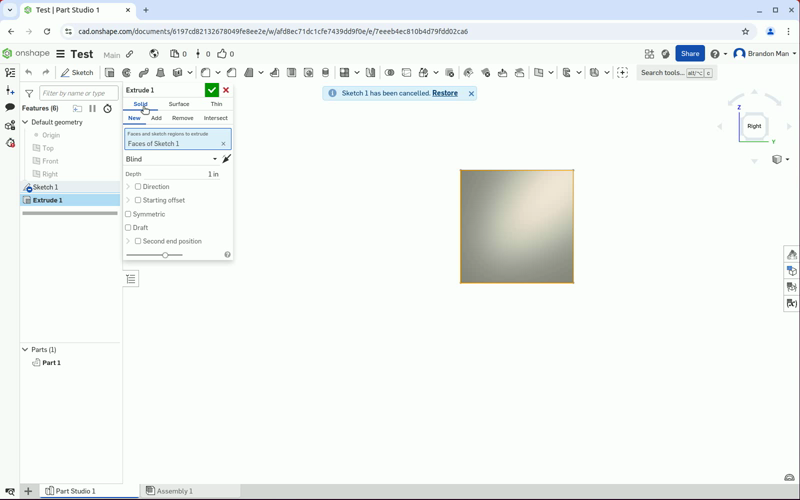
click(143, 106)
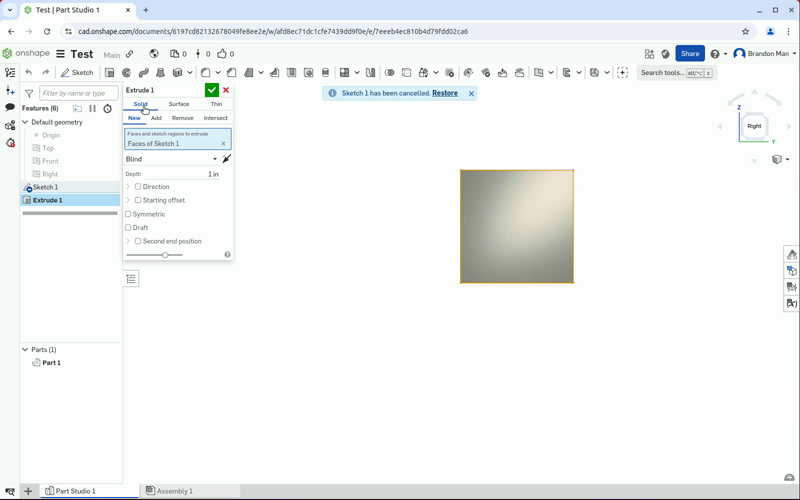
mouse_move(137, 120)
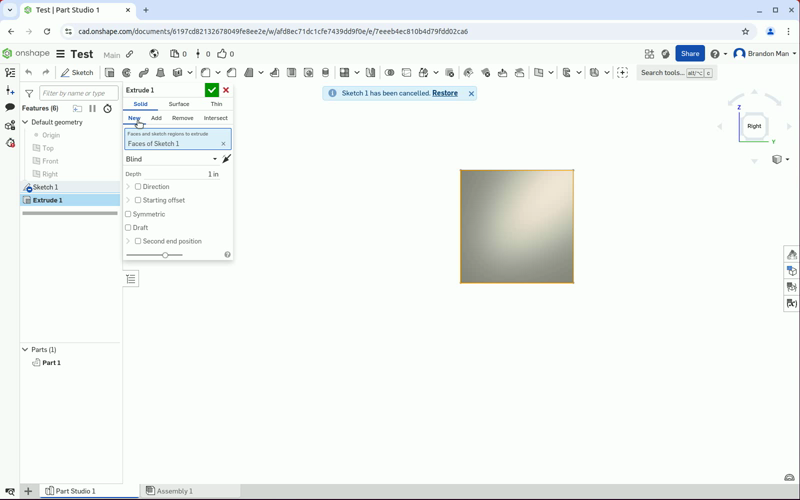
click(137, 120)
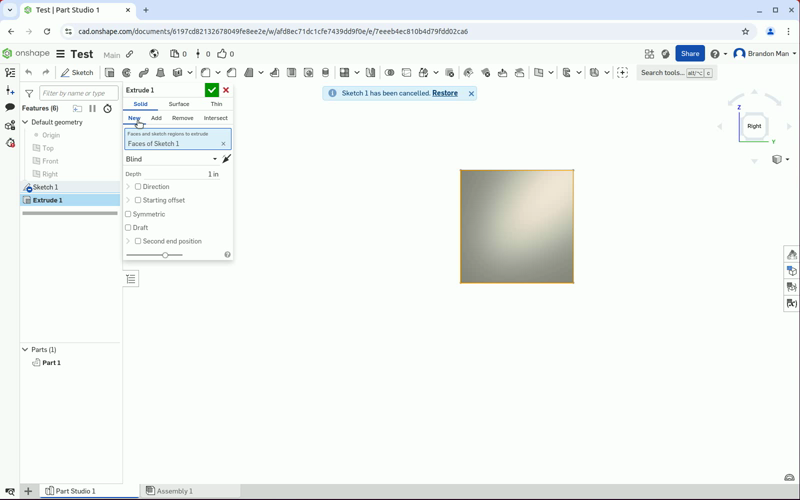
key(tab, 4)
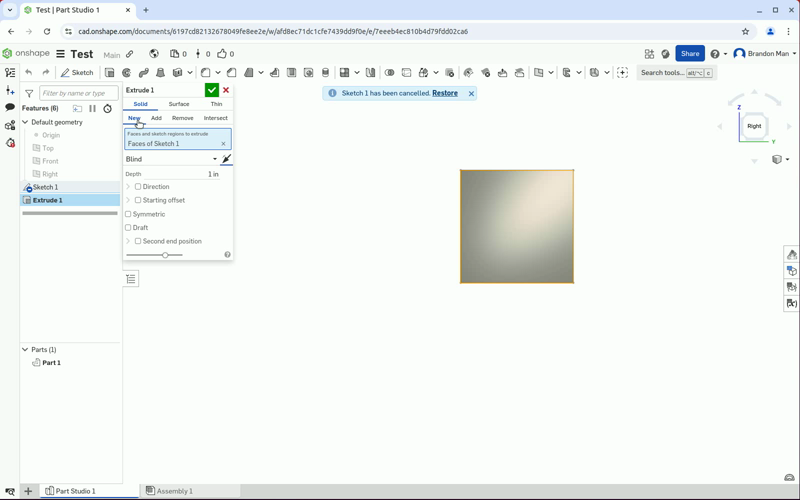
text(9.147)
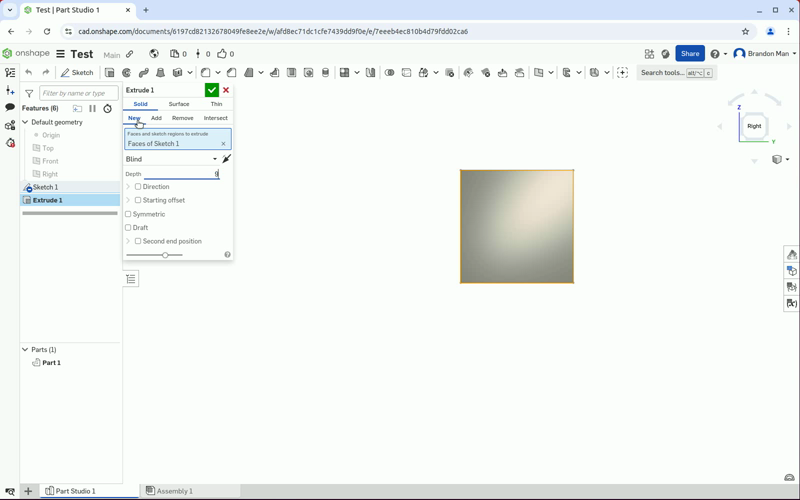
key(enter)
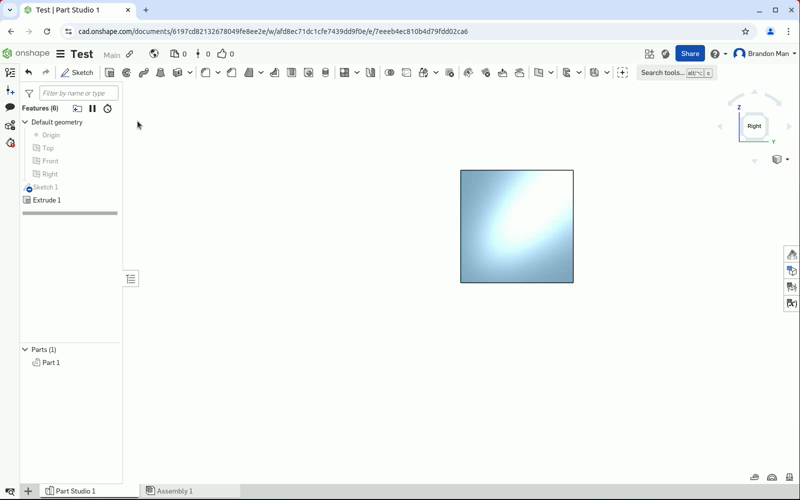
key(shift+h)
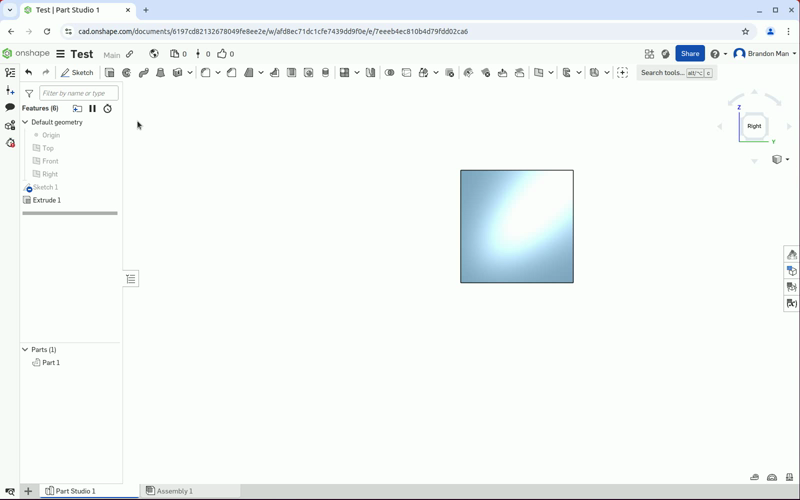
key(shift+h)
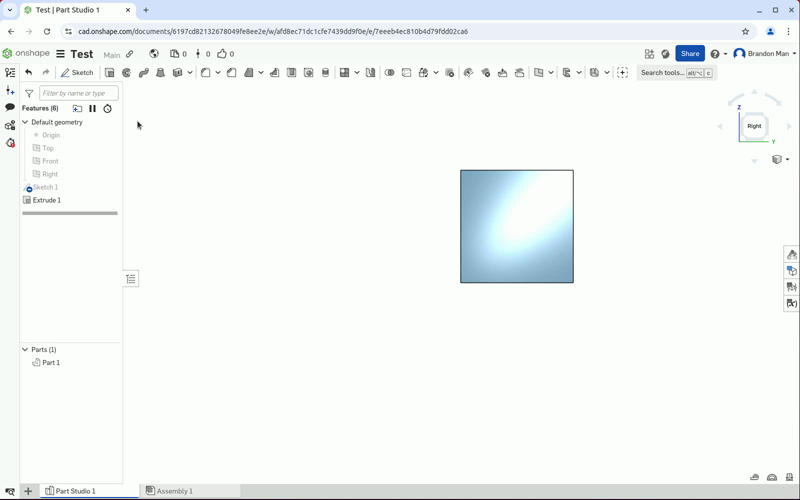
mouse_move(73, 189)
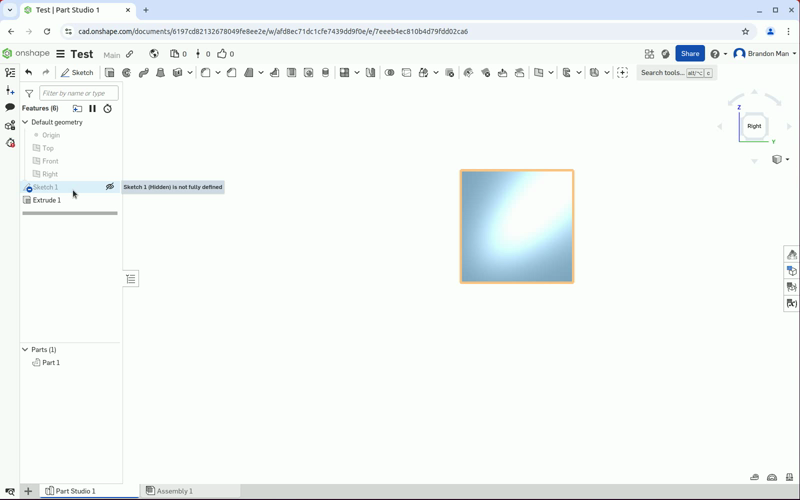
click(73, 189)
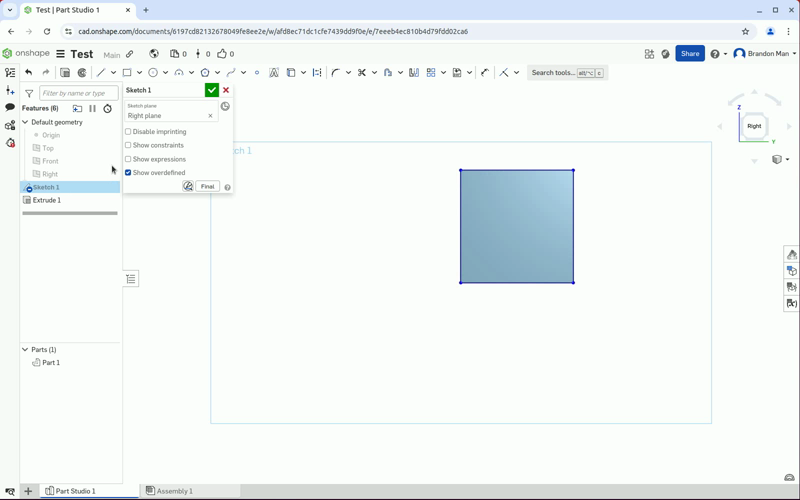
mouse_move(229, 92)
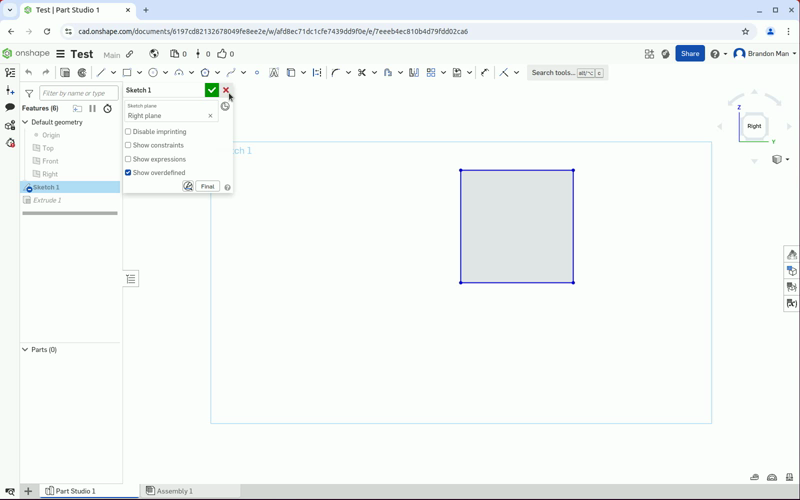
click(229, 92)
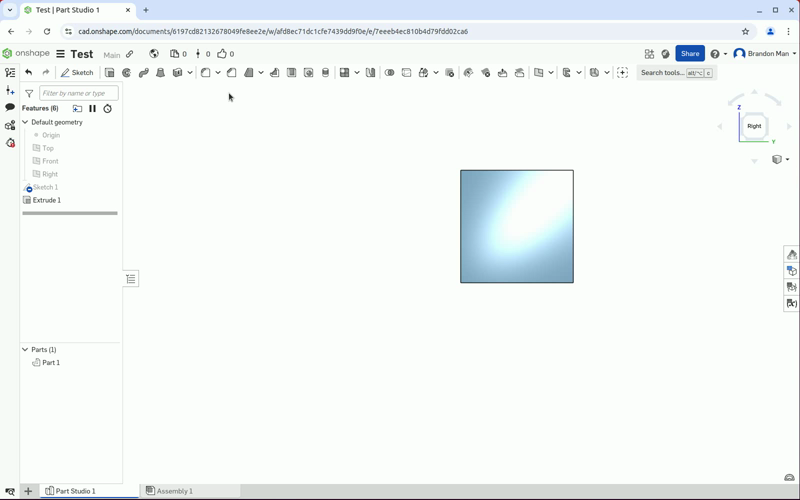
mouse_move(541, 75)
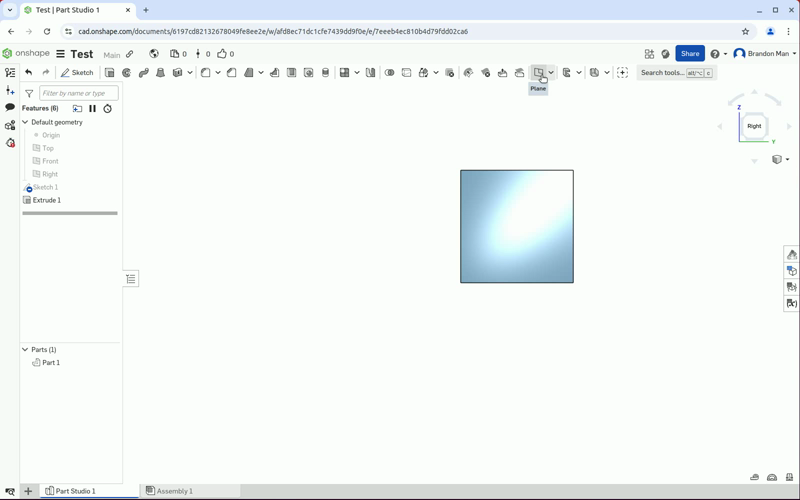
click(541, 75)
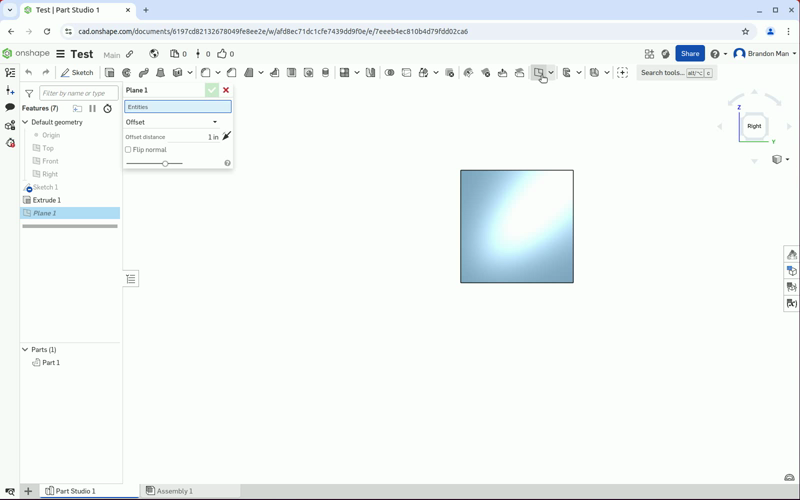
mouse_move(73, 176)
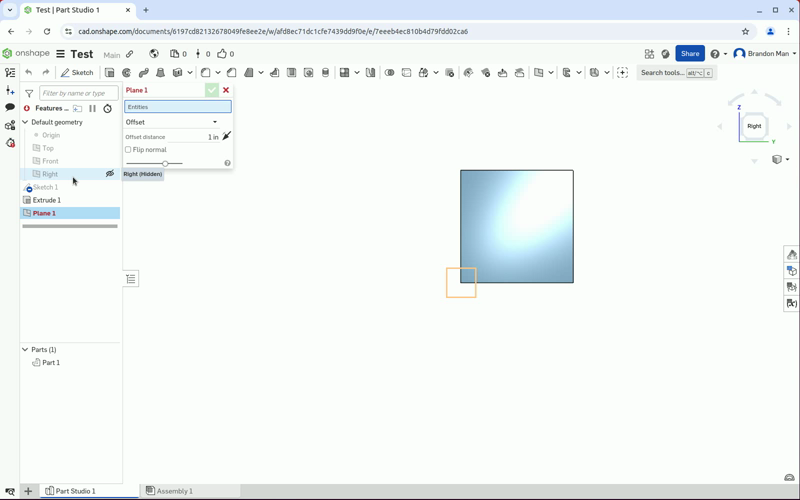
click(73, 176)
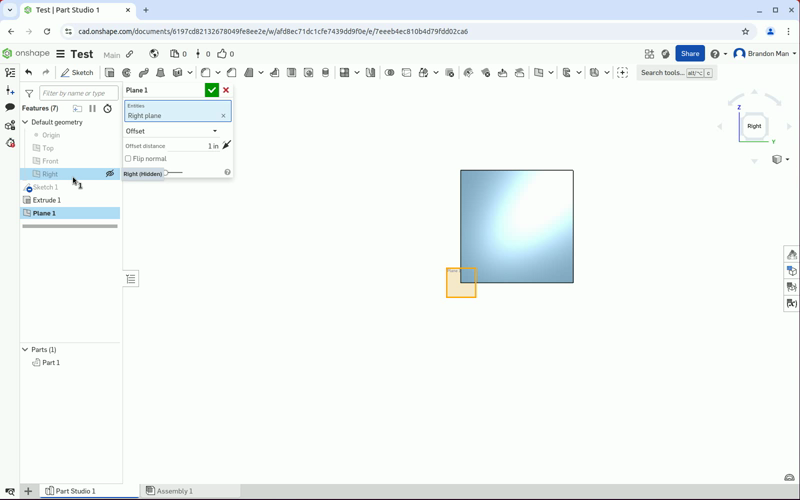
key(tab, 2)
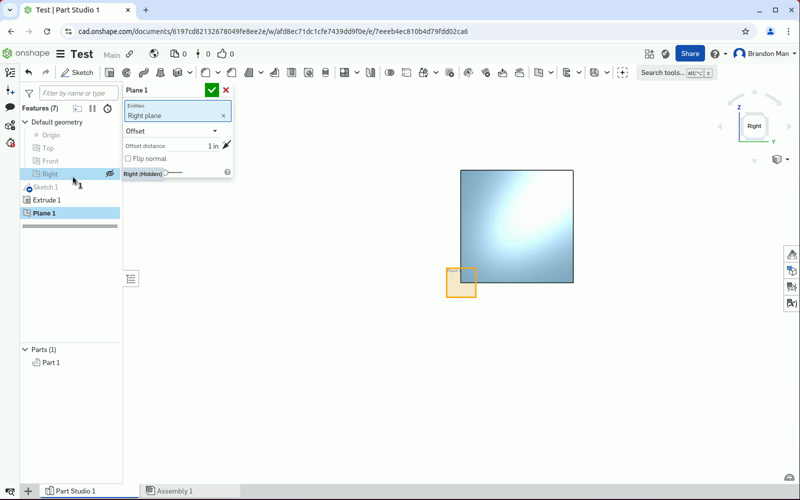
text(9.151)
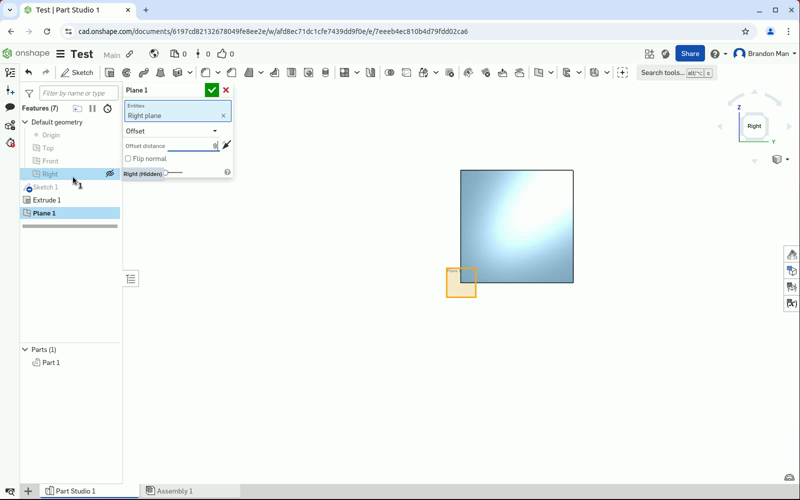
key(enter, 2)
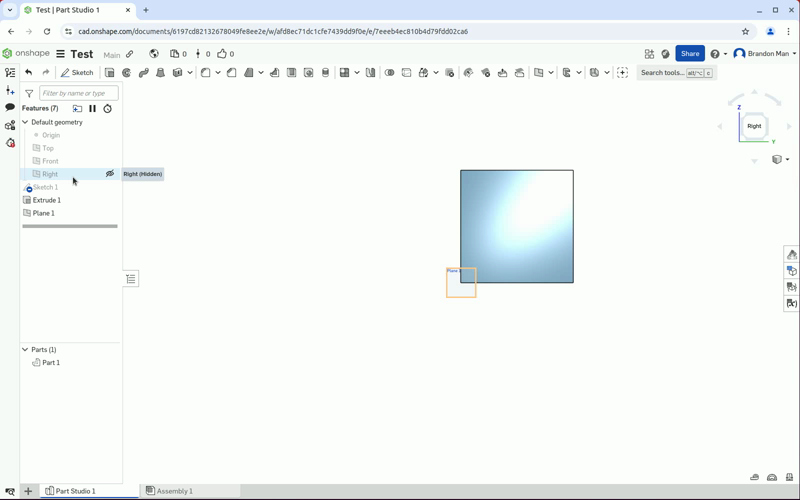
key(shift+s)
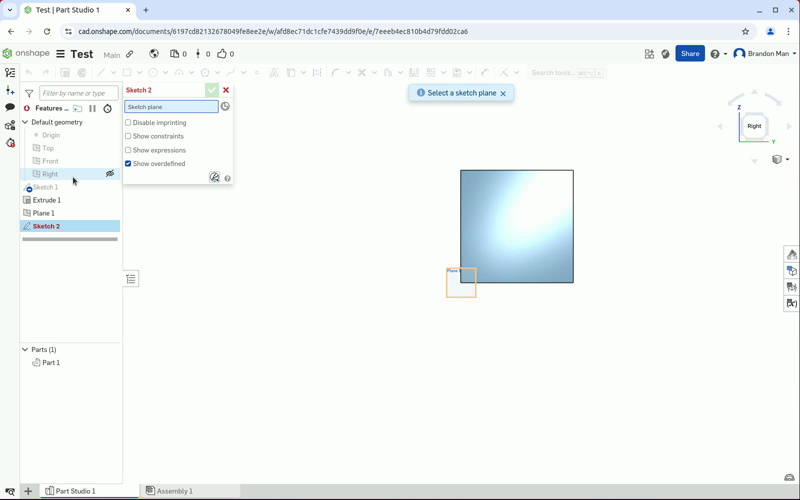
mouse_move(73, 215)
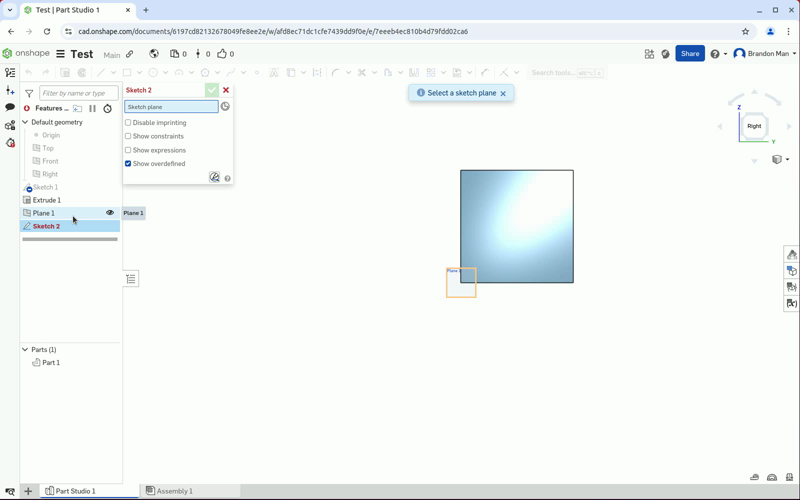
click(73, 215)
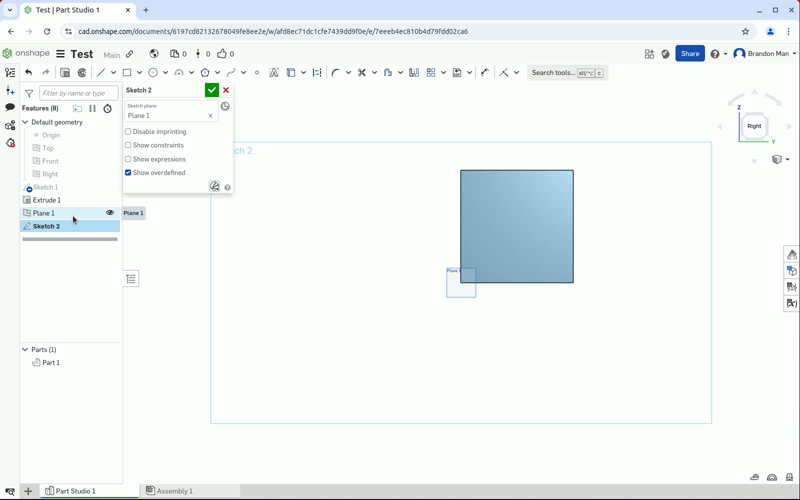
mouse_move(73, 352)
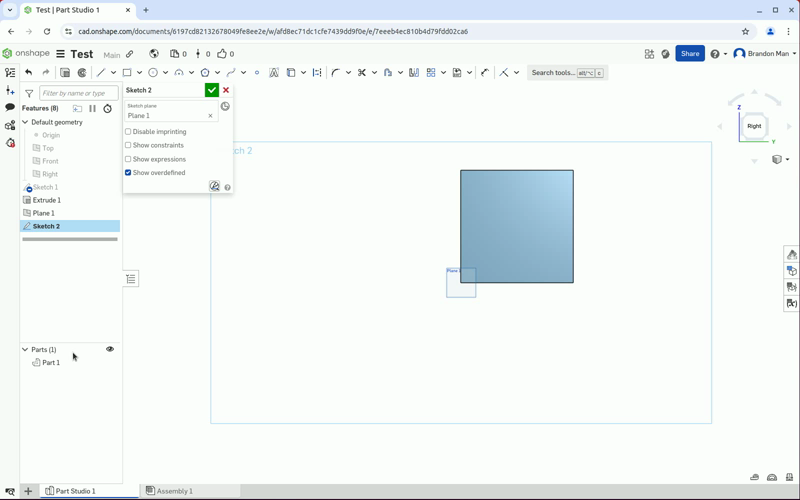
key(y)
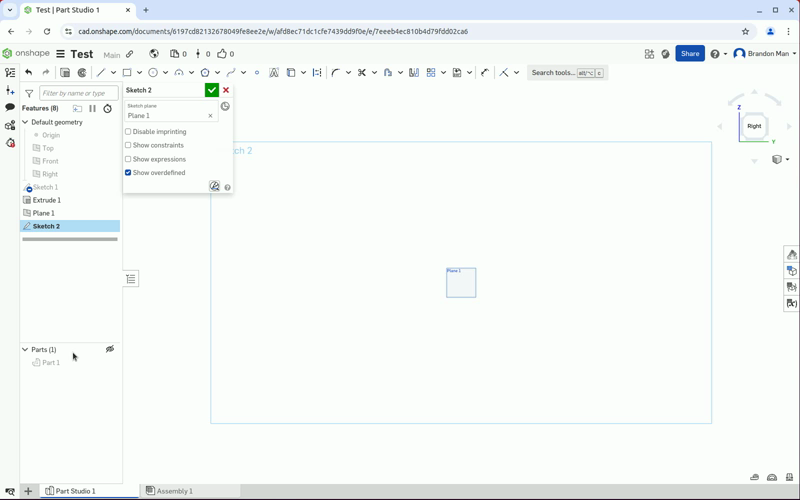
key(c)
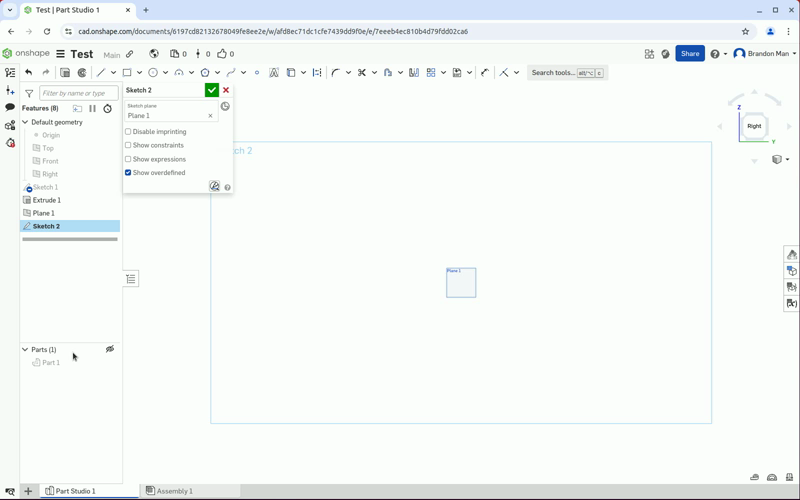
key_down(shift)
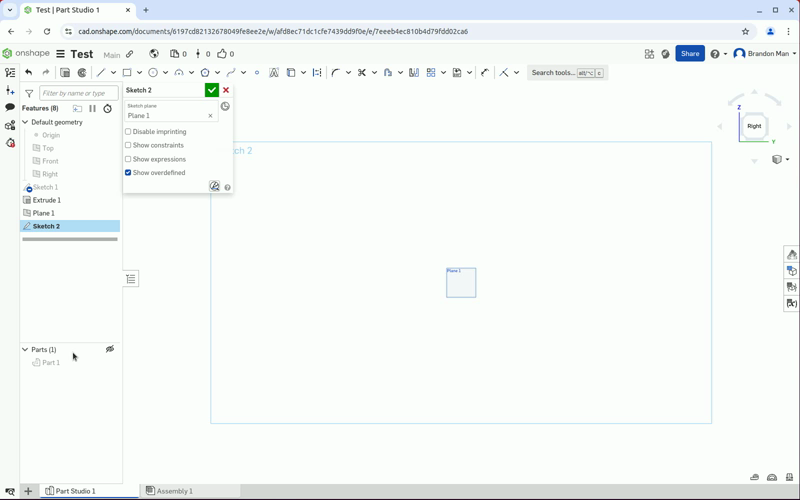
mouse_move(517, 226)
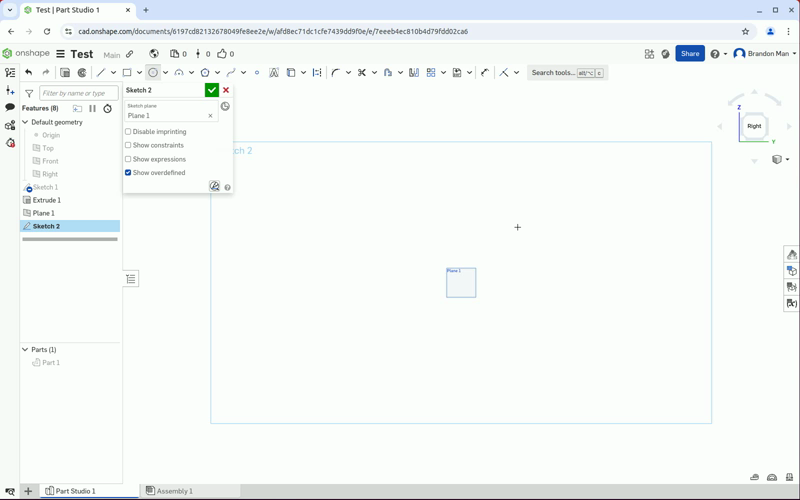
click(517, 226)
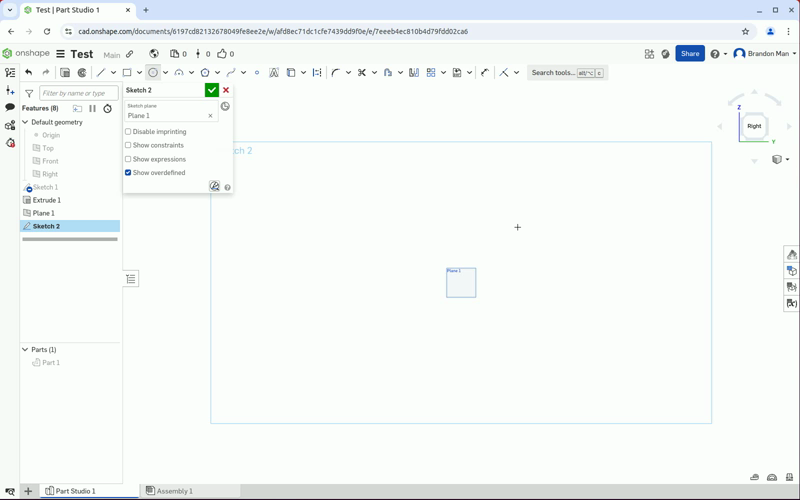
key_up(shift)
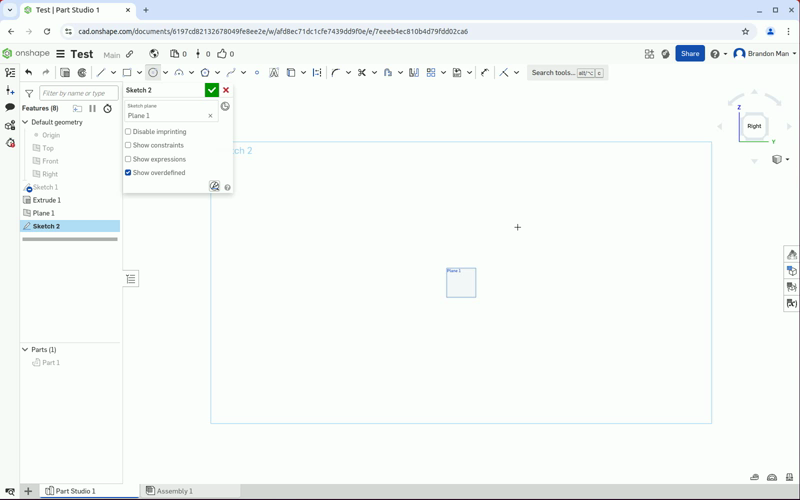
mouse_move(523, 226)
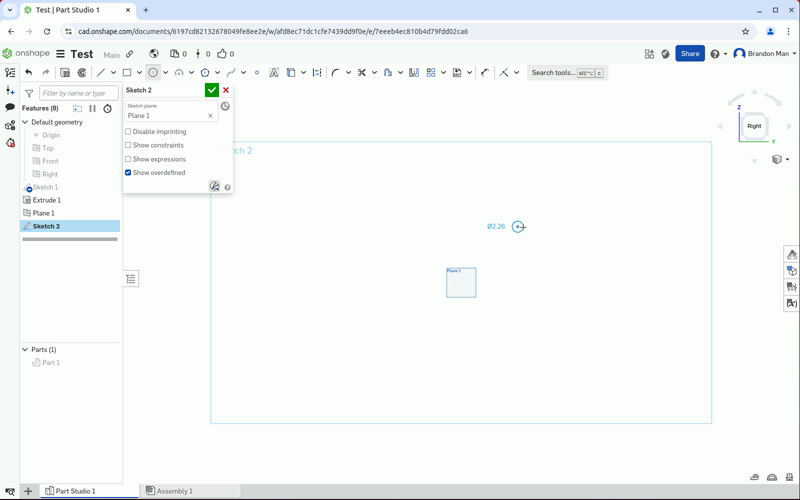
click(523, 226)
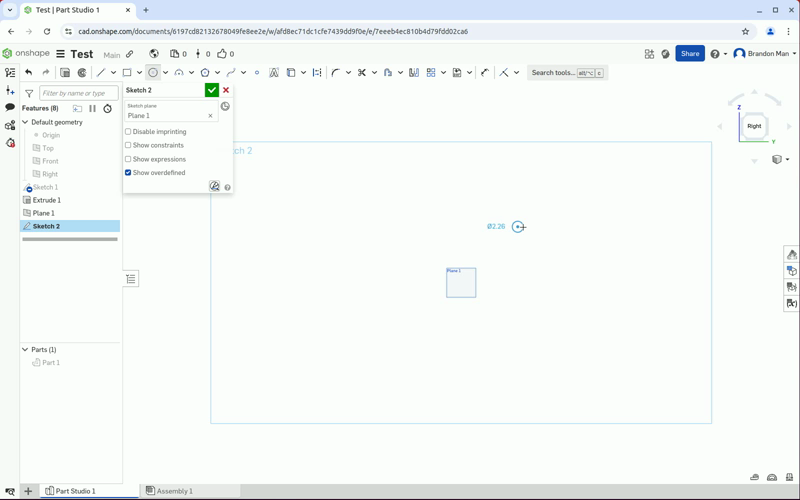
key(esc)
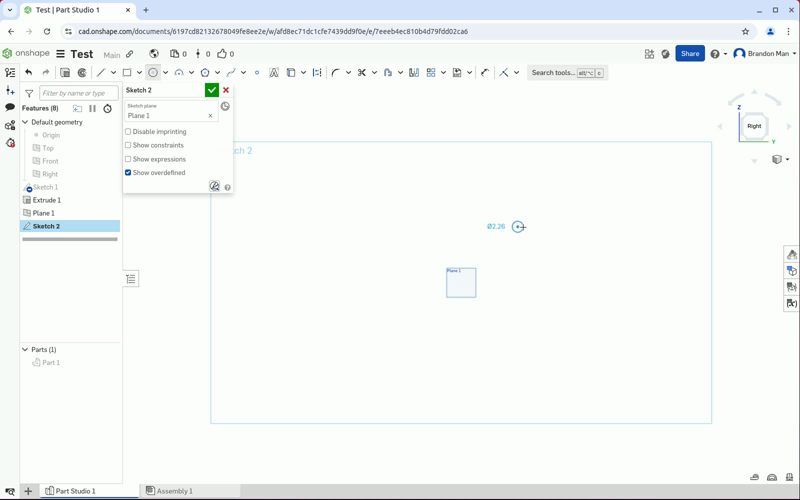
mouse_move(513, 228)
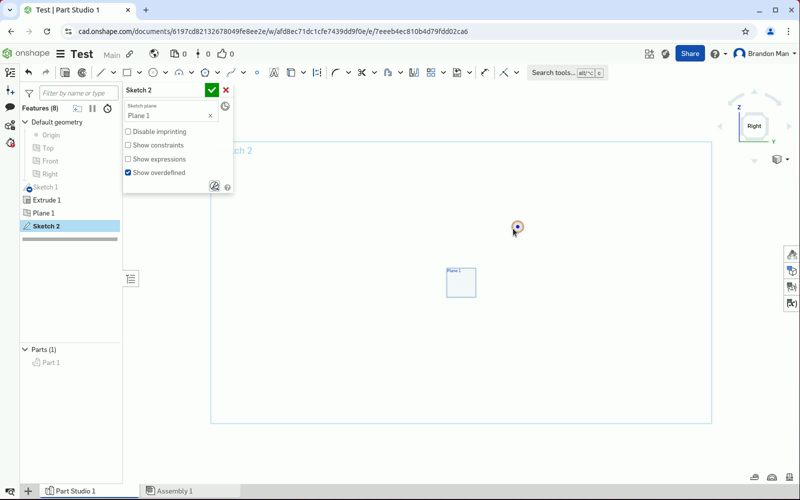
scroll(6)
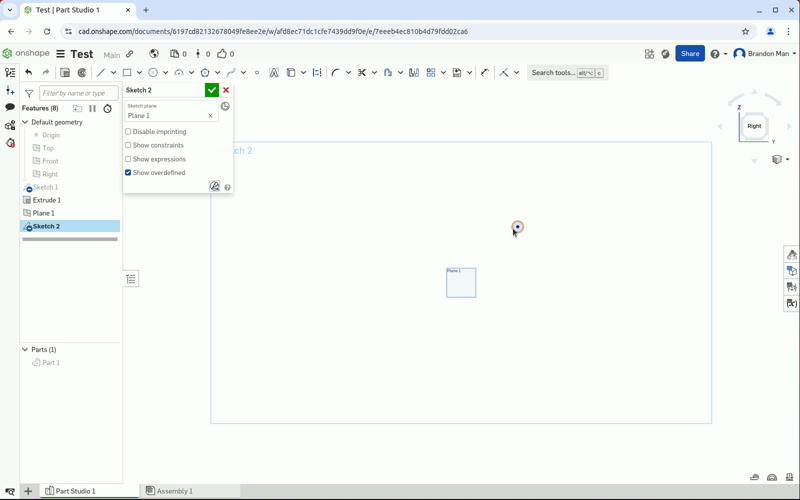
scroll(6)
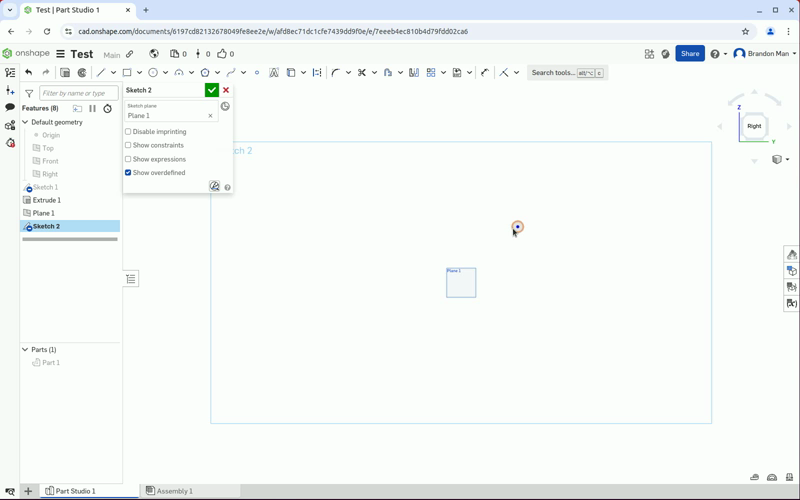
scroll(6)
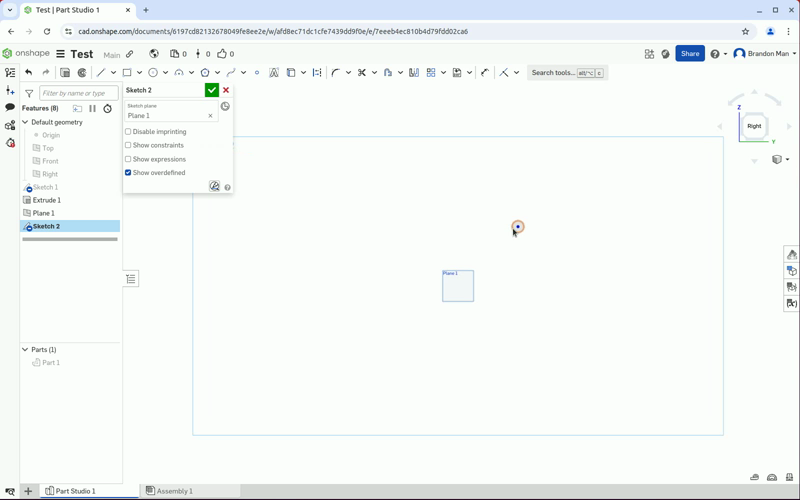
scroll(6)
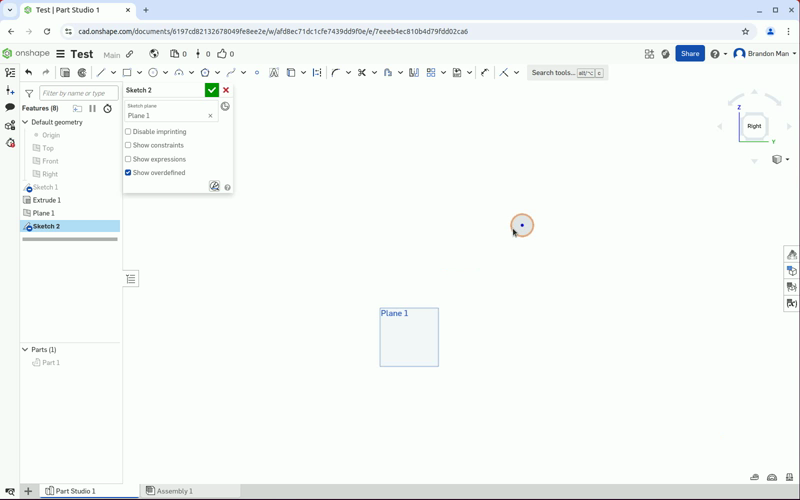
scroll(6)
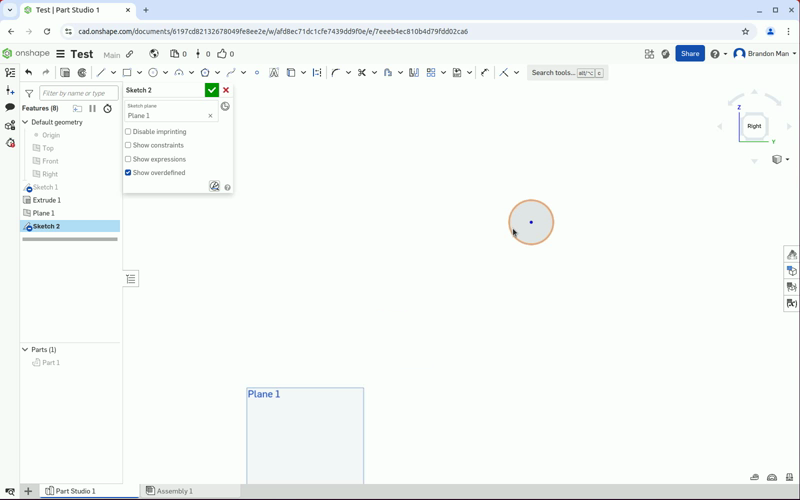
scroll(6)
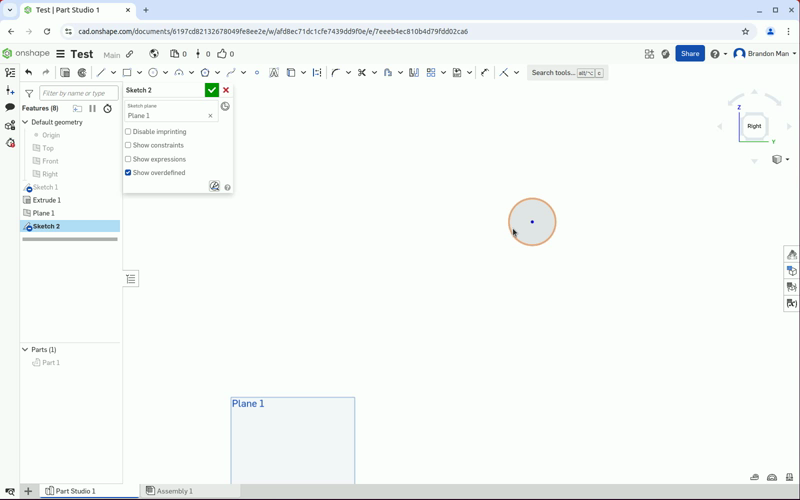
scroll(6)
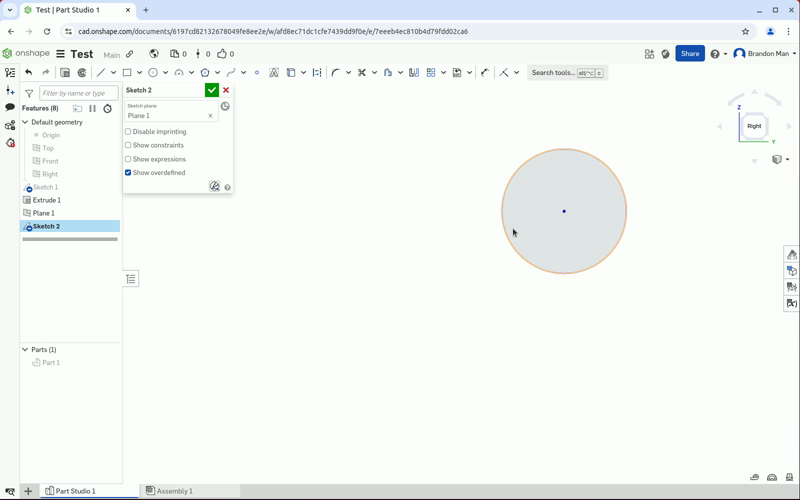
click(513, 228)
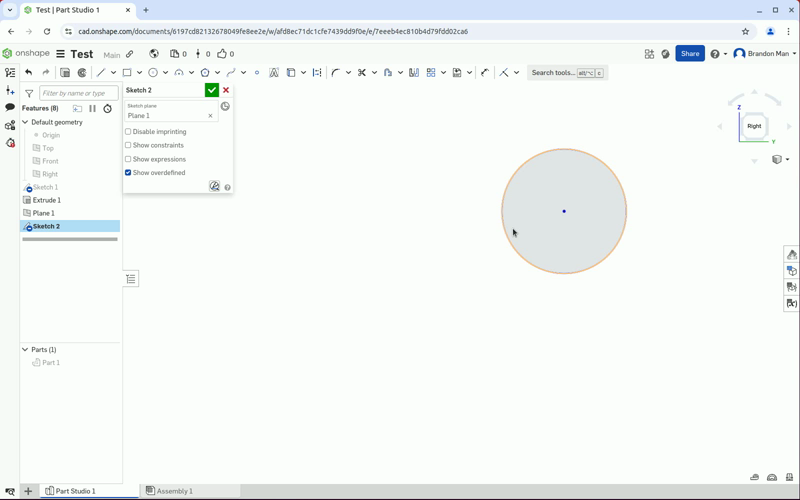
scroll(-6)
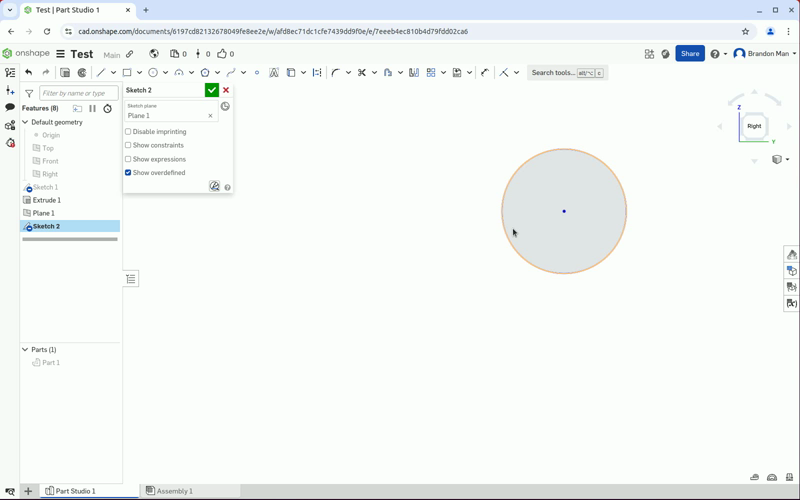
scroll(-6)
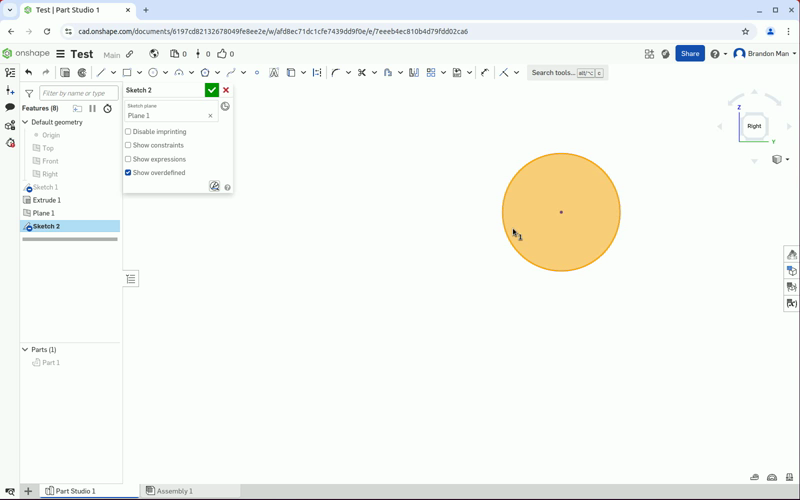
scroll(-6)
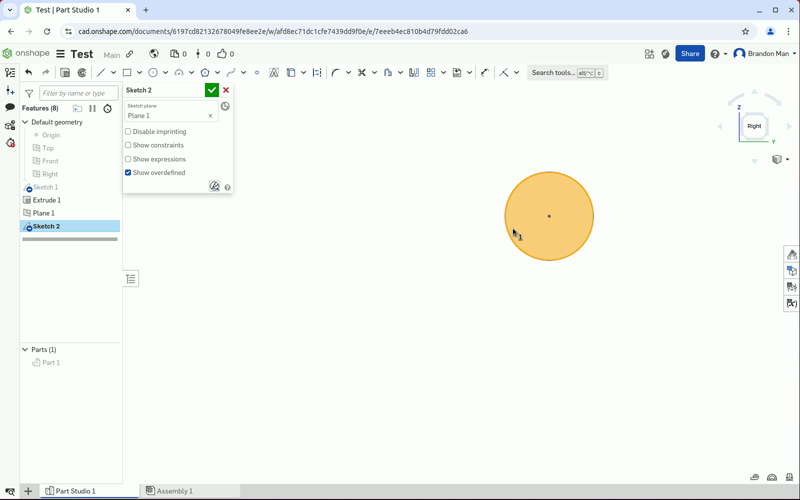
scroll(-6)
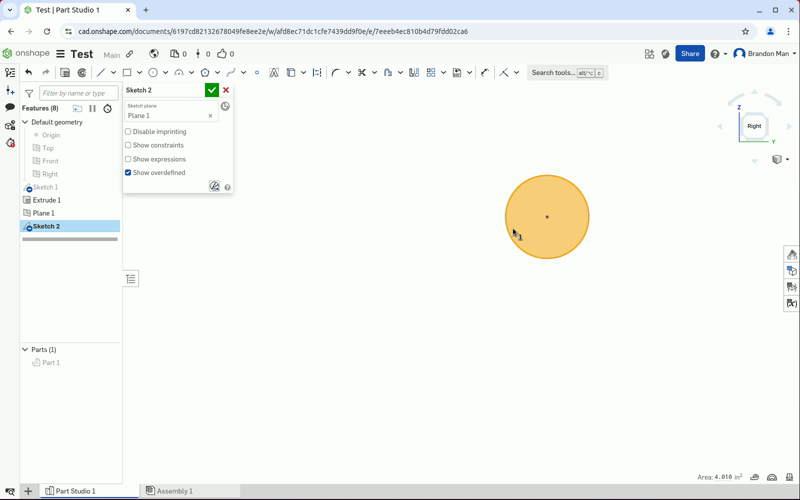
scroll(-6)
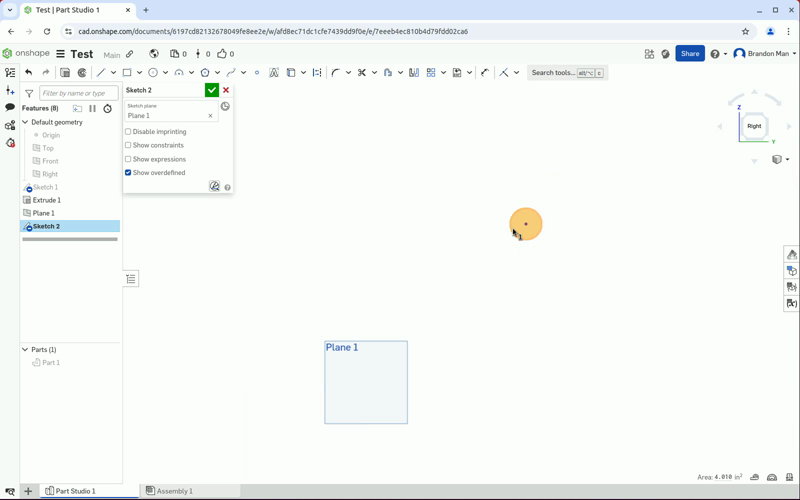
scroll(-6)
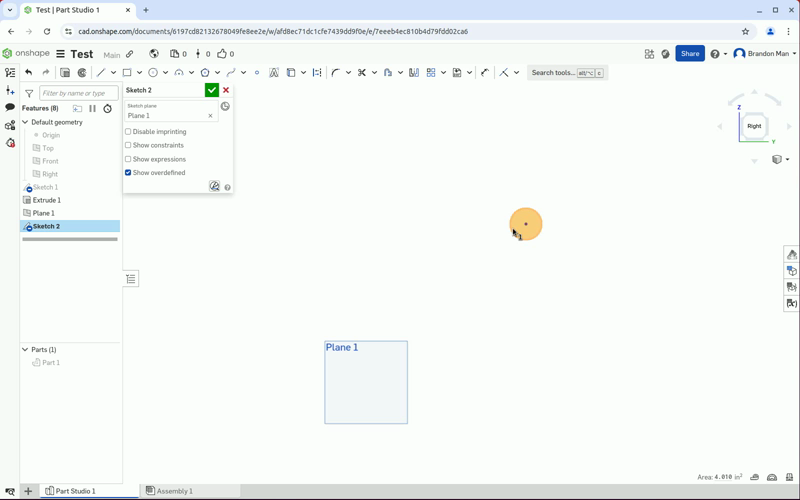
scroll(-6)
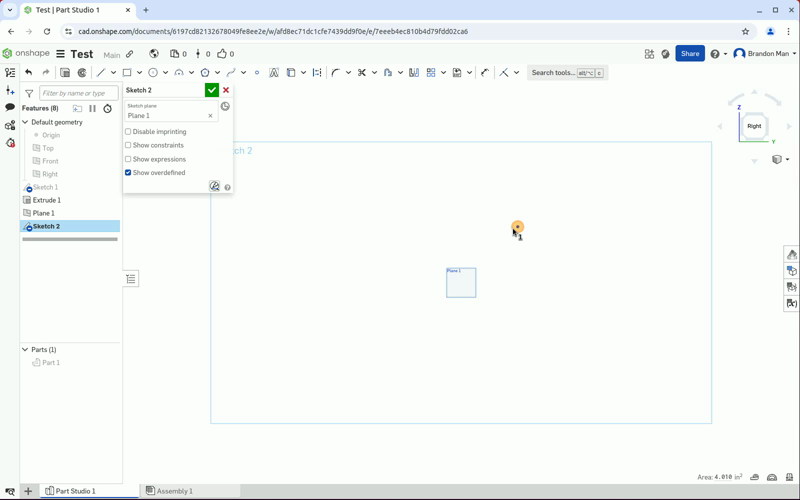
mouse_move(73, 352)
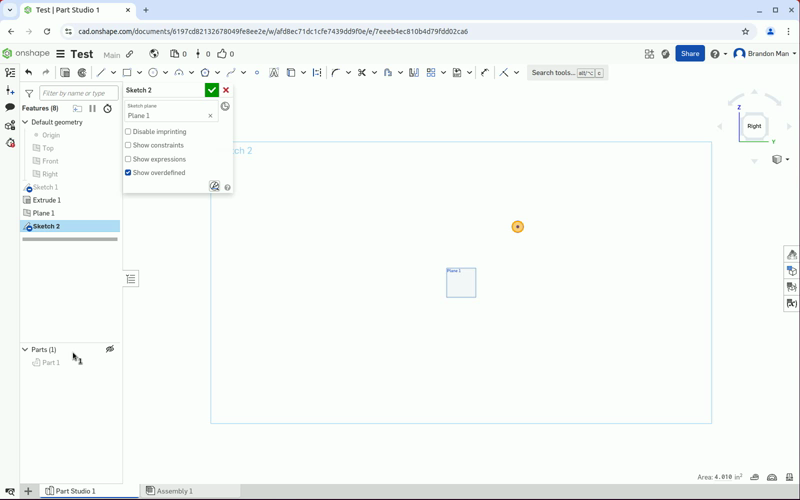
key(shift+y)
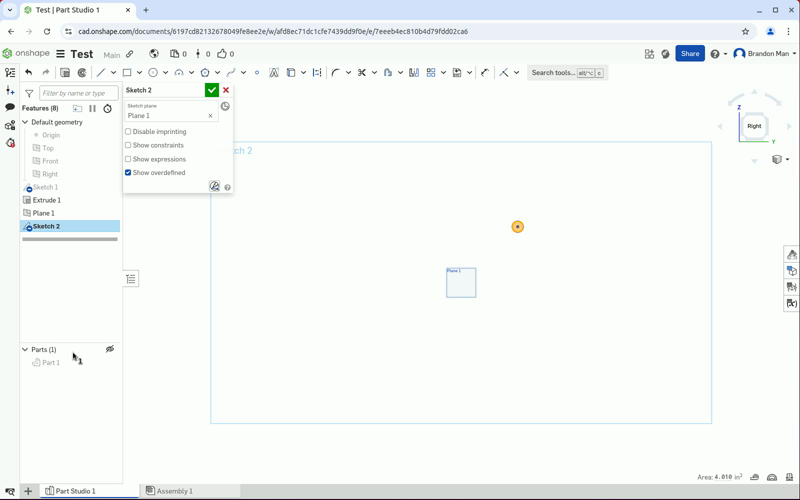
key(shift+e)
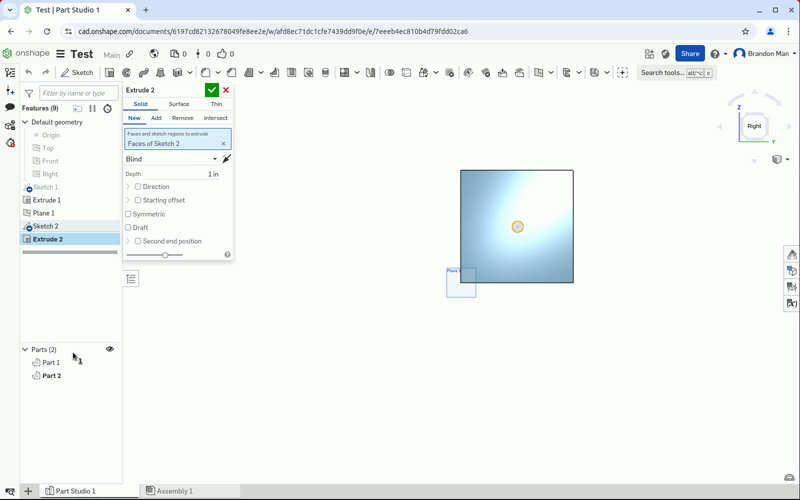
mouse_move(143, 106)
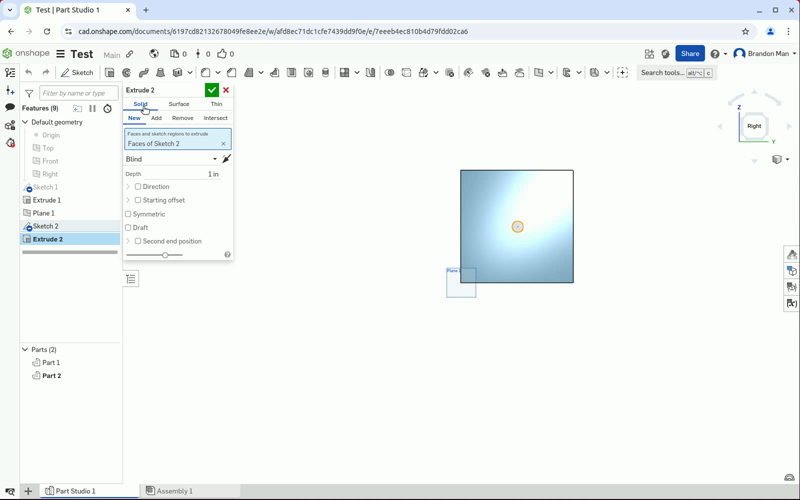
click(143, 106)
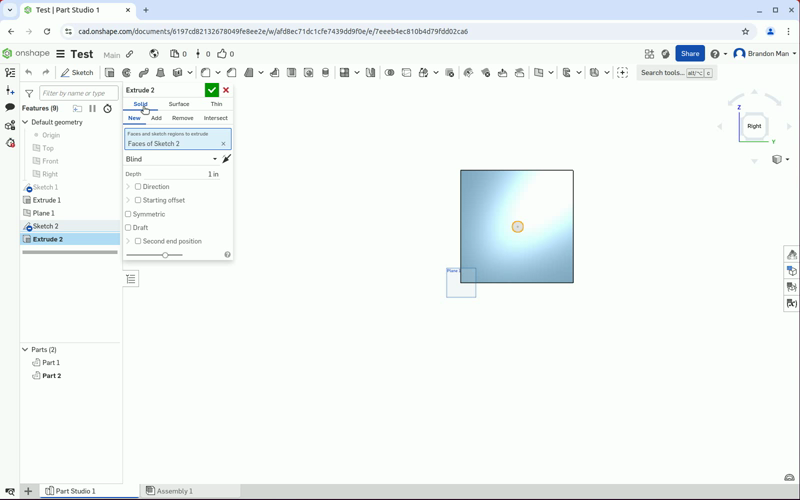
mouse_move(137, 120)
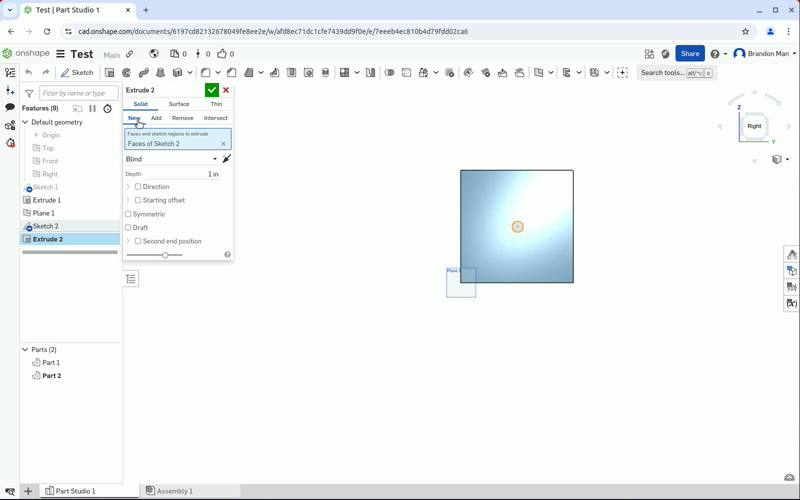
click(137, 120)
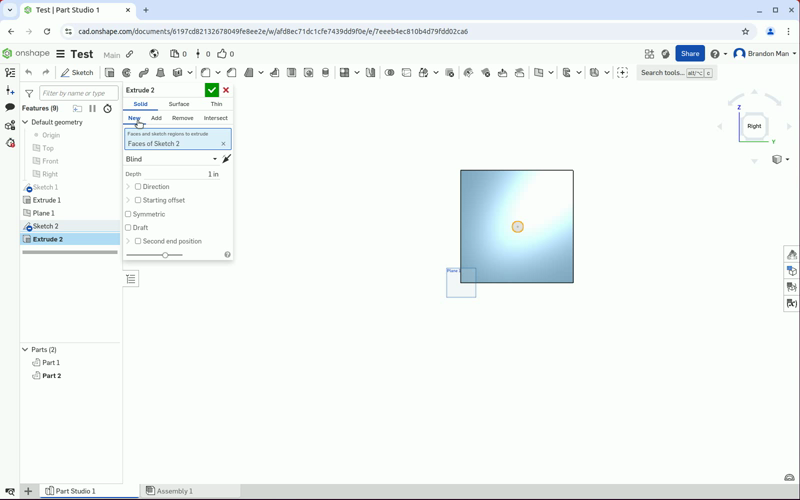
key(tab, 4)
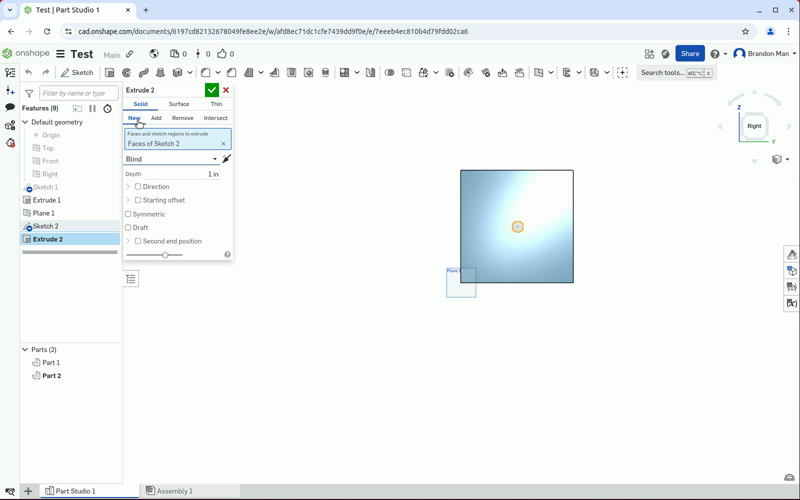
text(1.926)
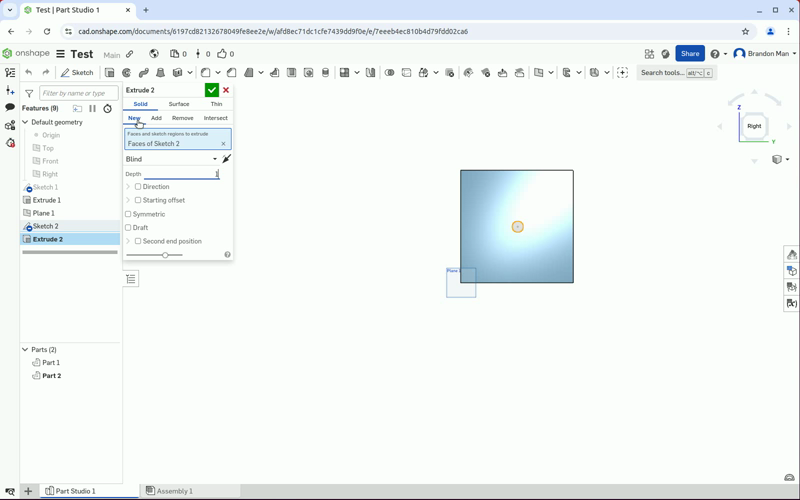
key(enter)
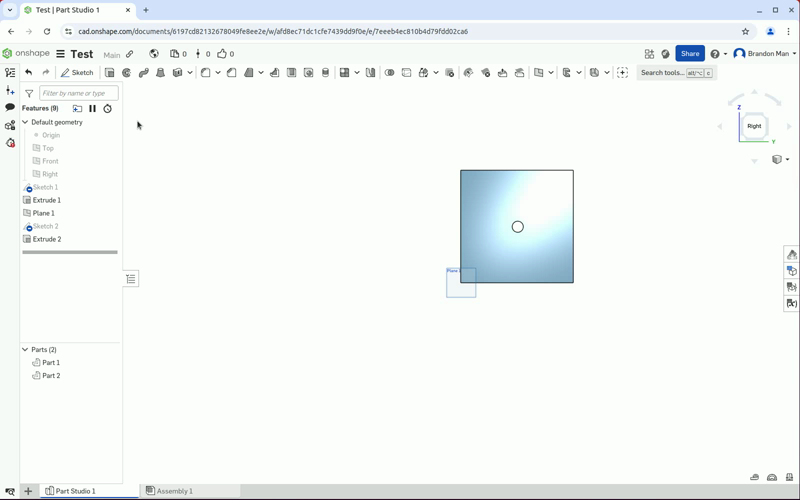
key(shift+h)
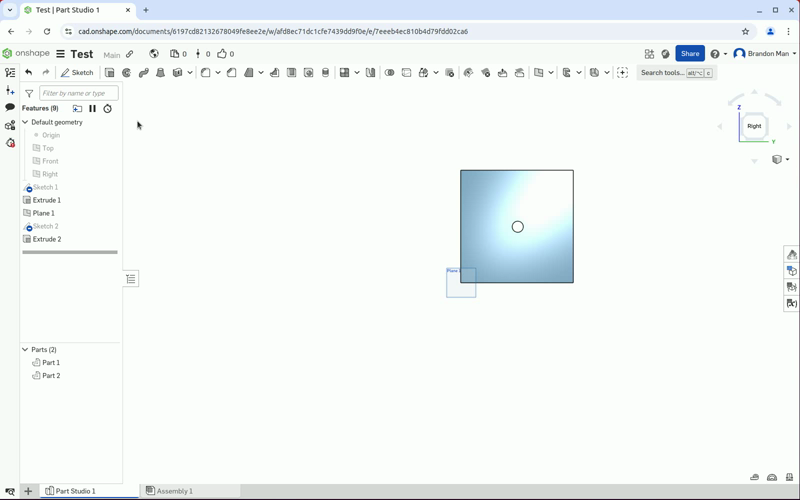
key(shift+h)
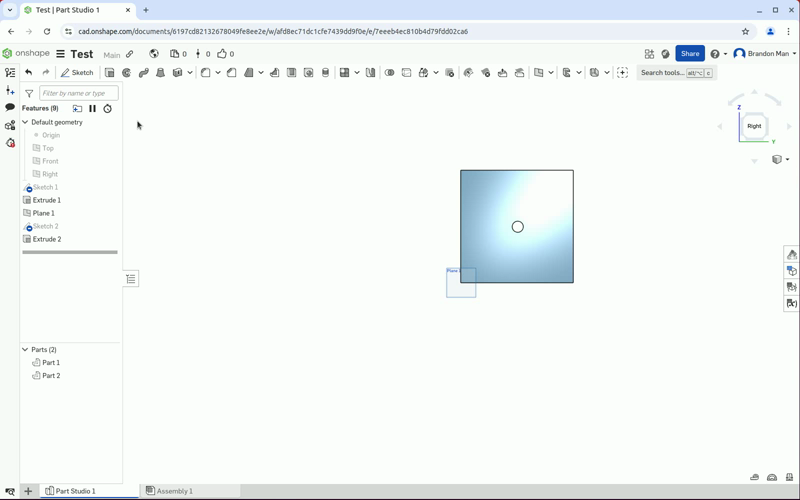
mouse_move(73, 189)
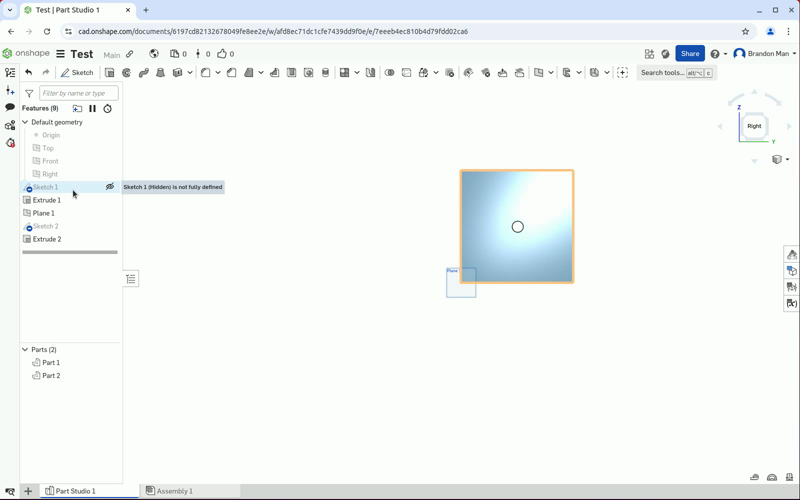
click(73, 189)
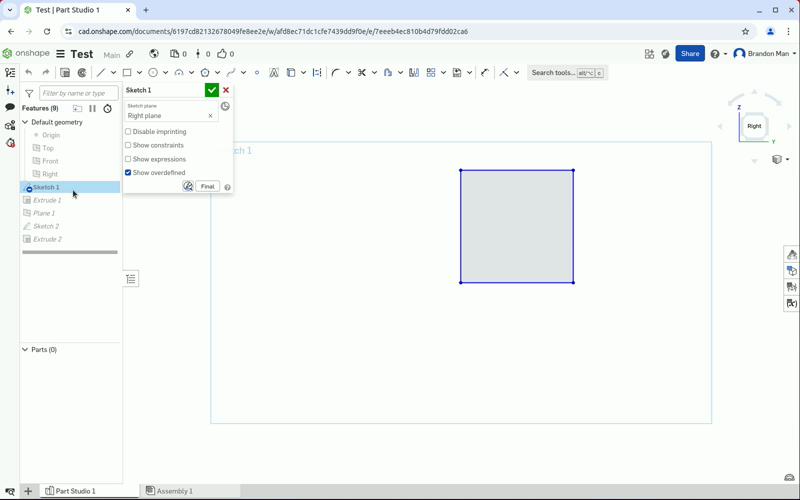
mouse_move(229, 92)
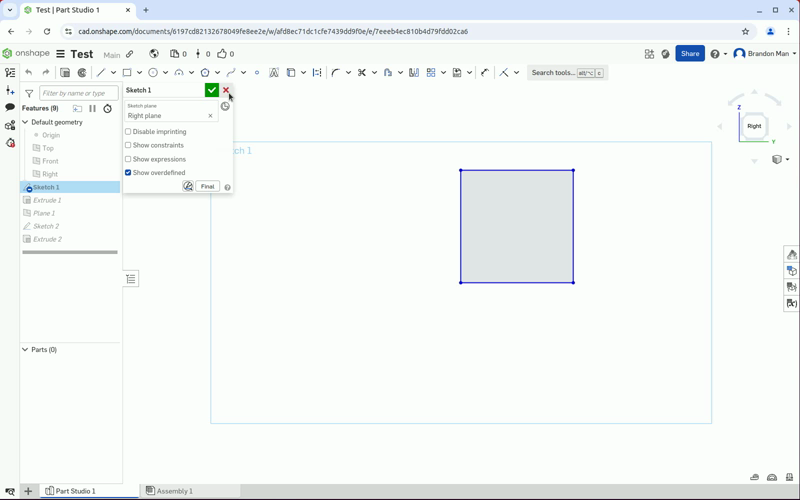
click(229, 92)
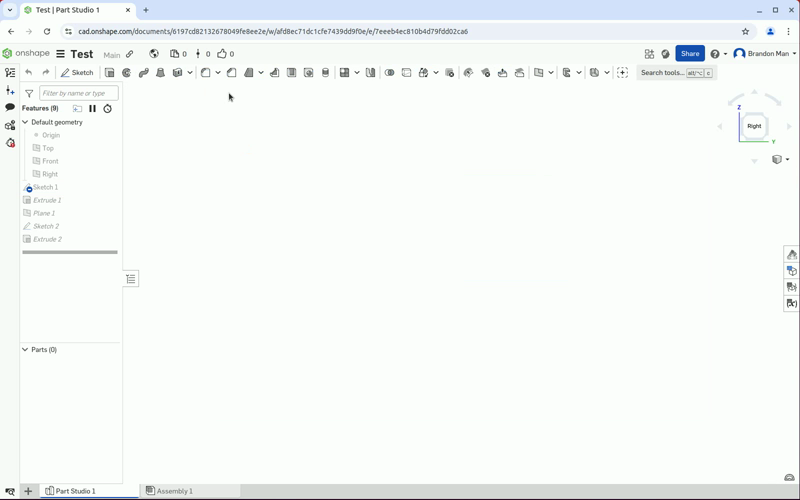
key(shift+s)
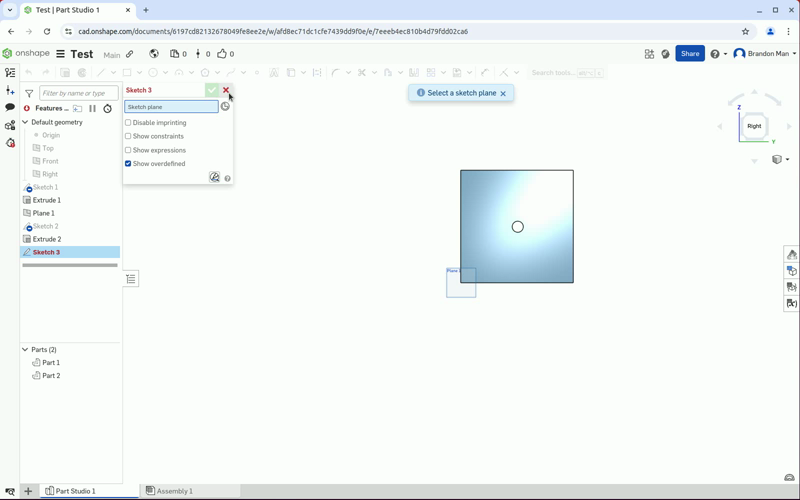
mouse_move(73, 215)
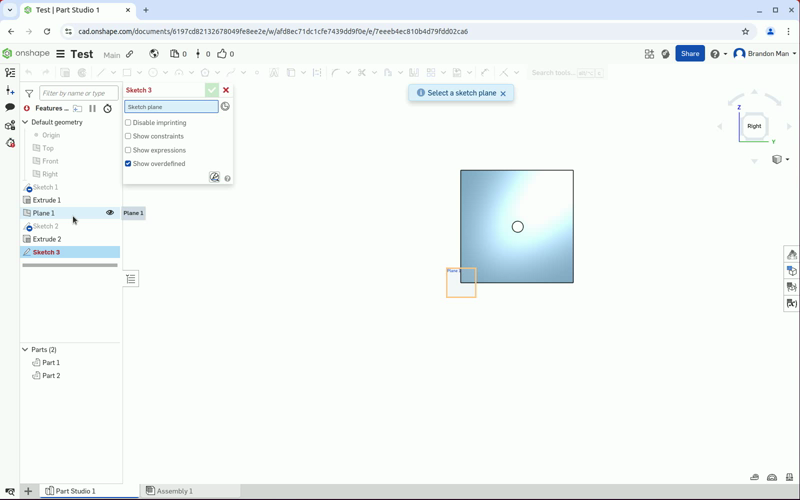
click(73, 215)
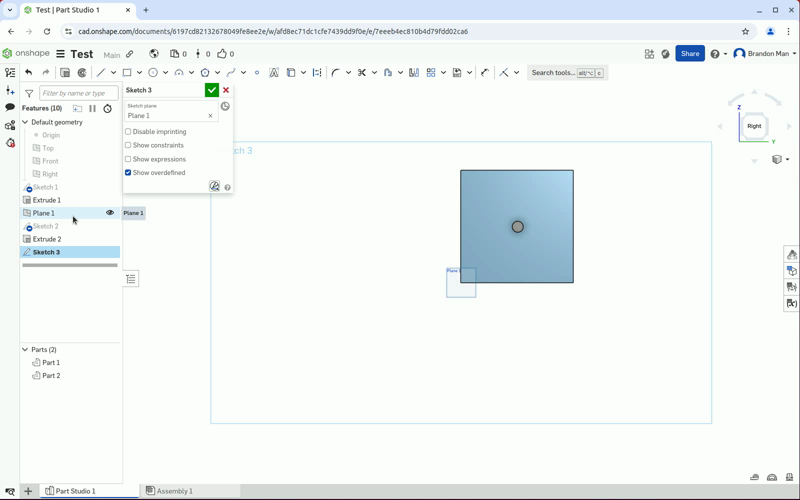
mouse_move(73, 352)
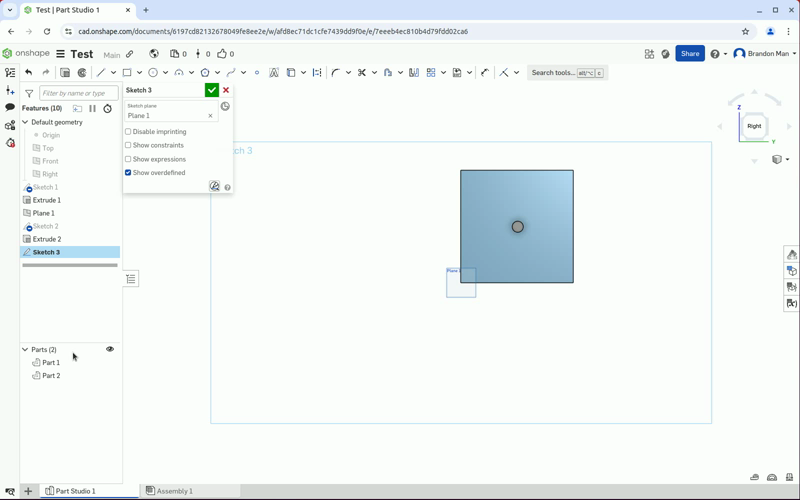
key(y)
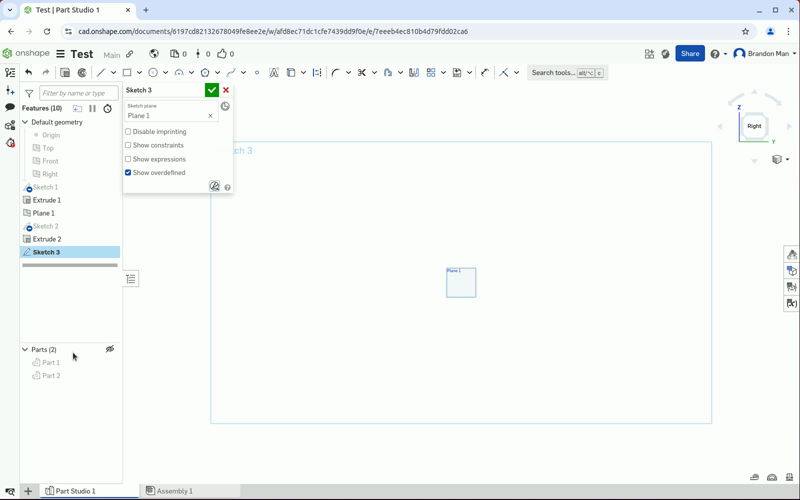
key(c)
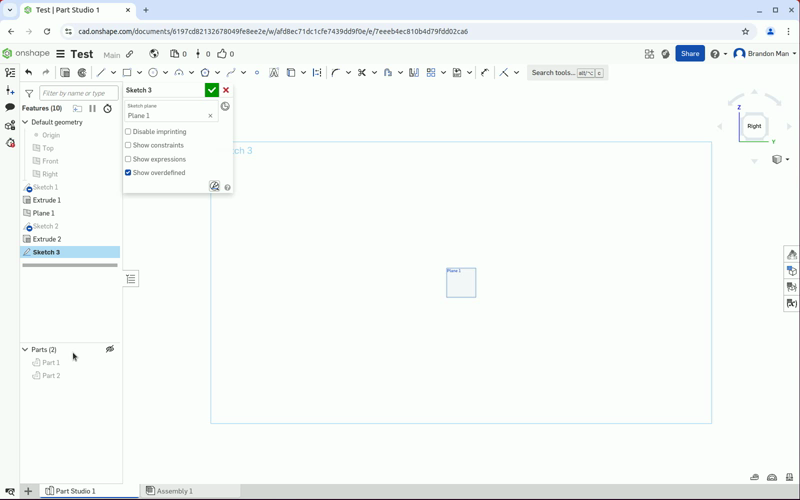
key_down(shift)
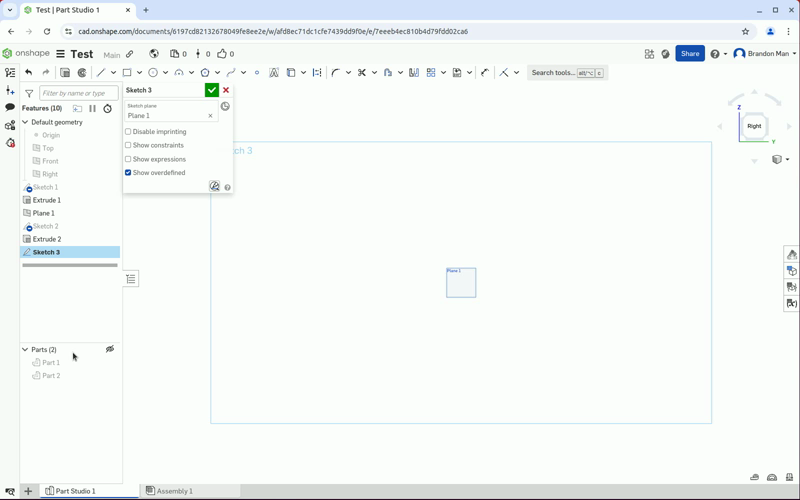
mouse_move(504, 239)
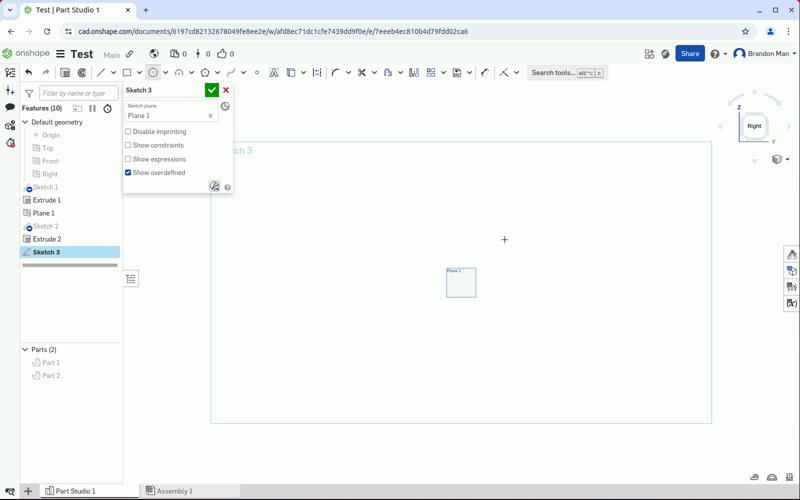
click(504, 239)
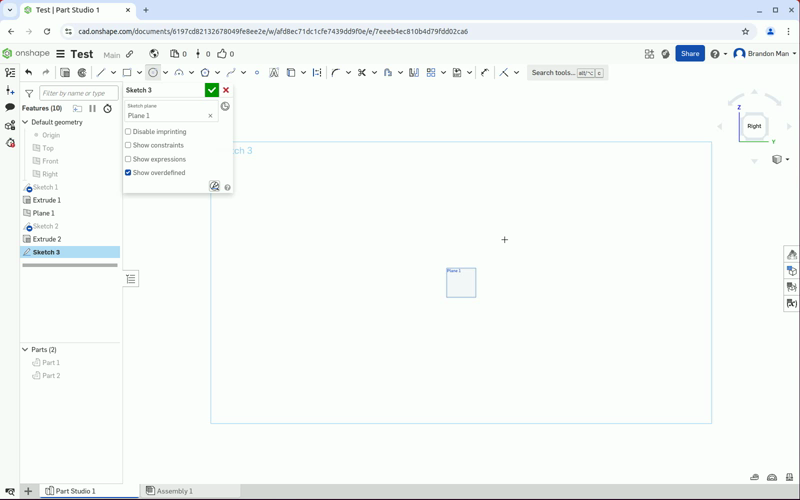
key_up(shift)
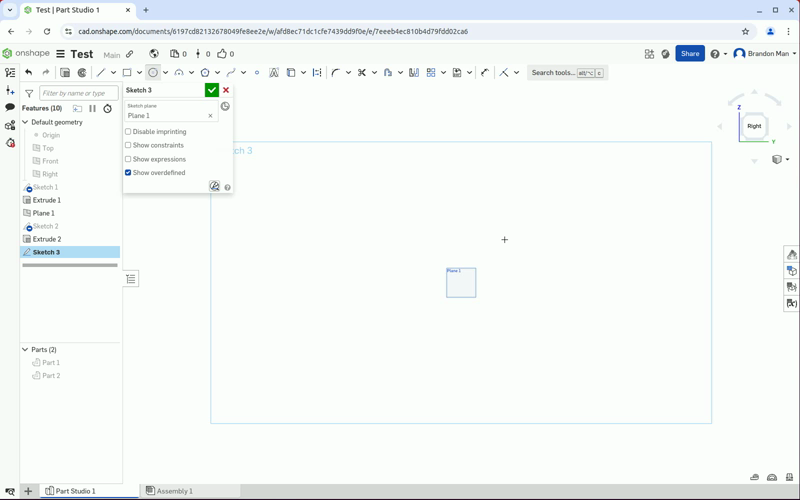
mouse_move(507, 239)
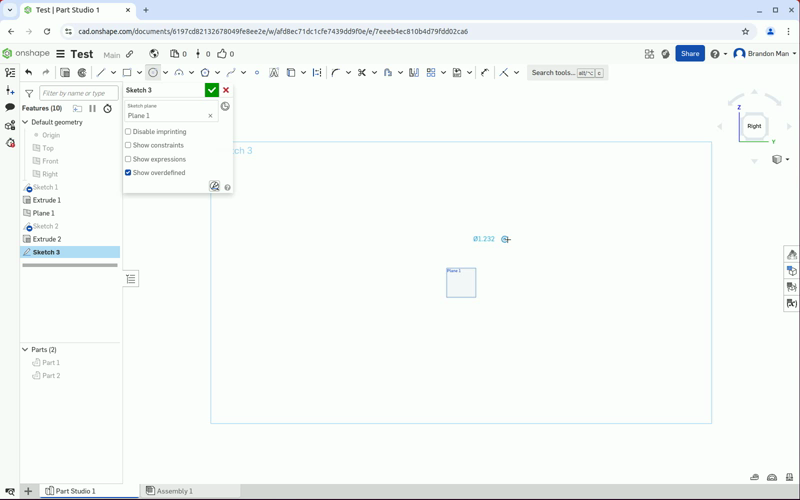
click(507, 239)
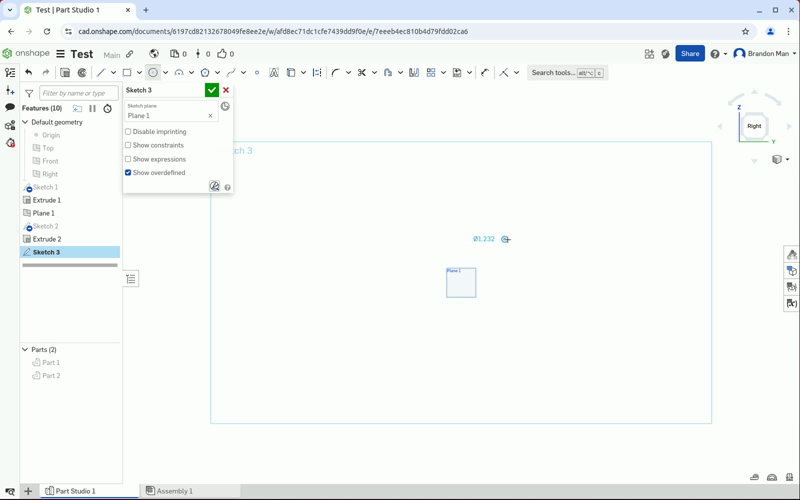
key(esc)
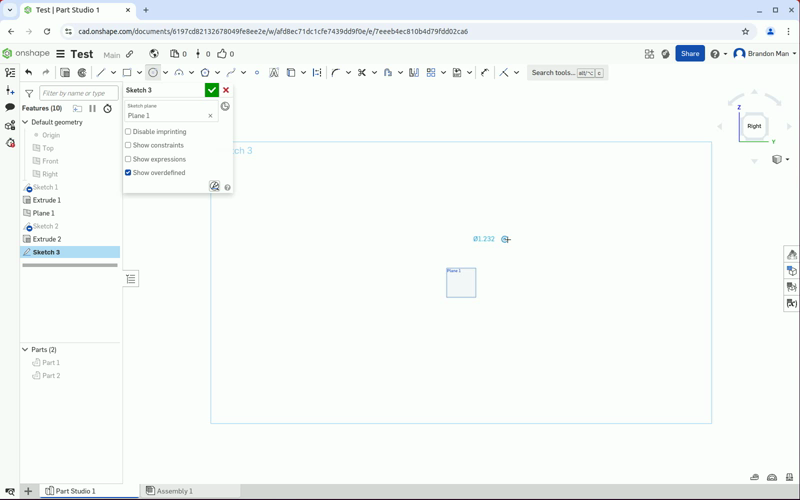
mouse_move(506, 237)
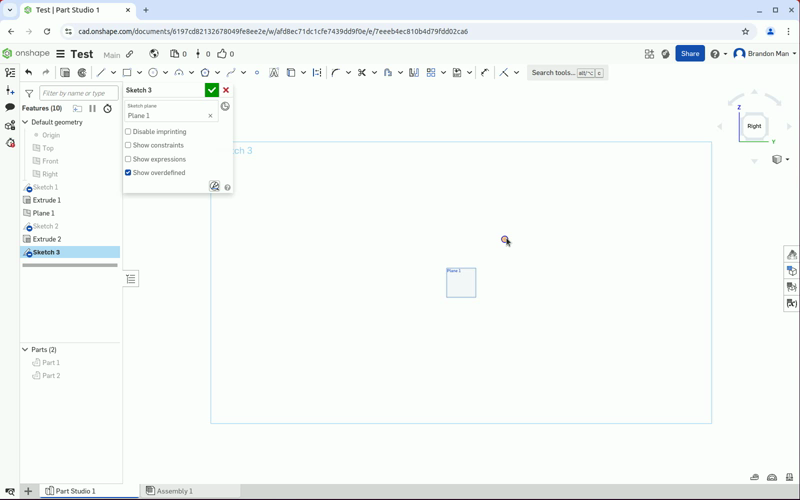
scroll(6)
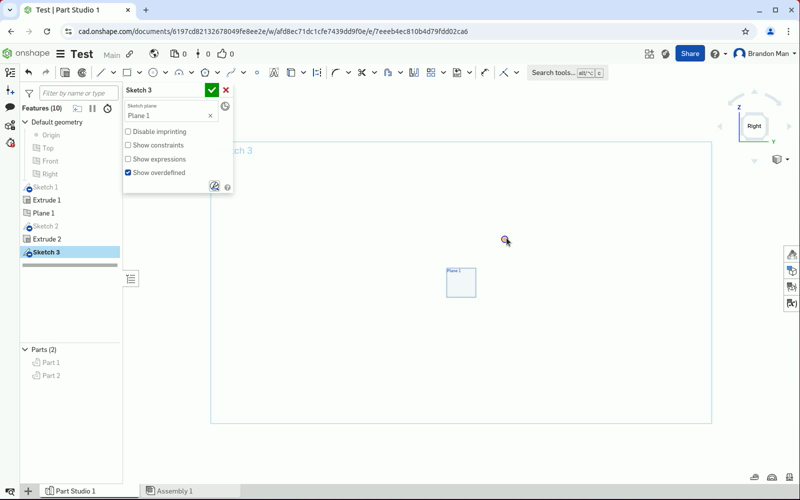
scroll(6)
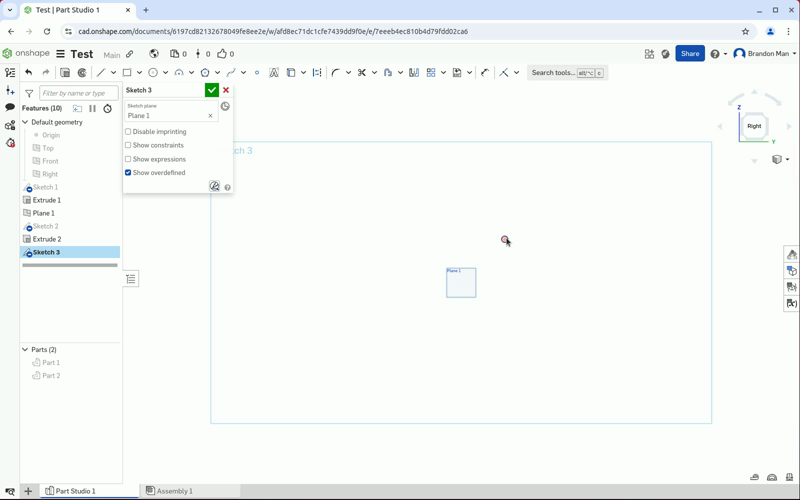
scroll(6)
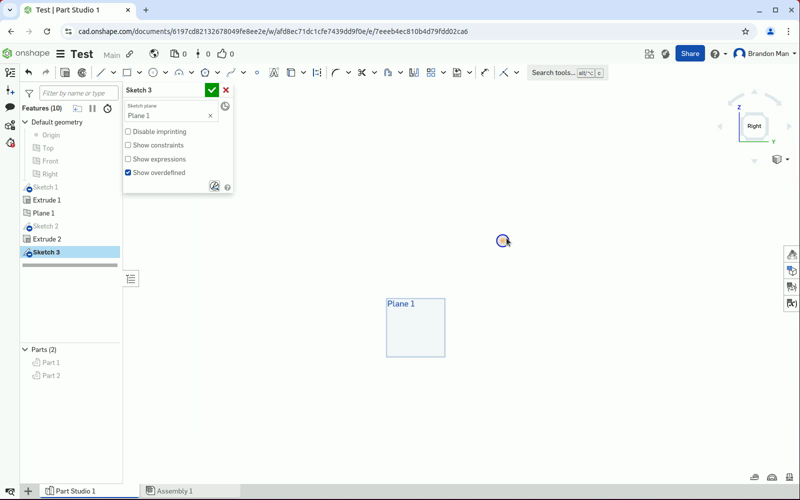
scroll(6)
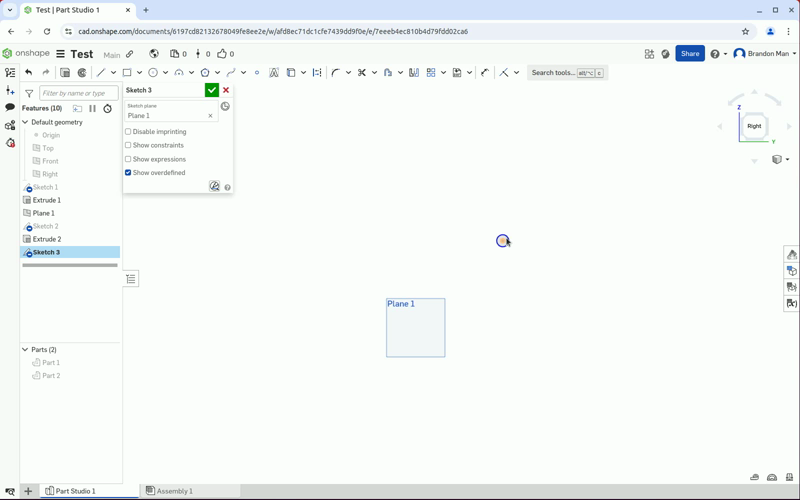
scroll(6)
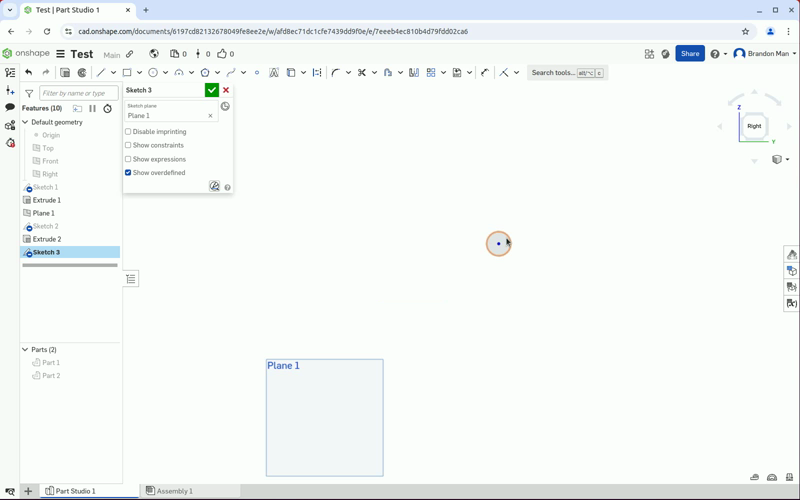
scroll(6)
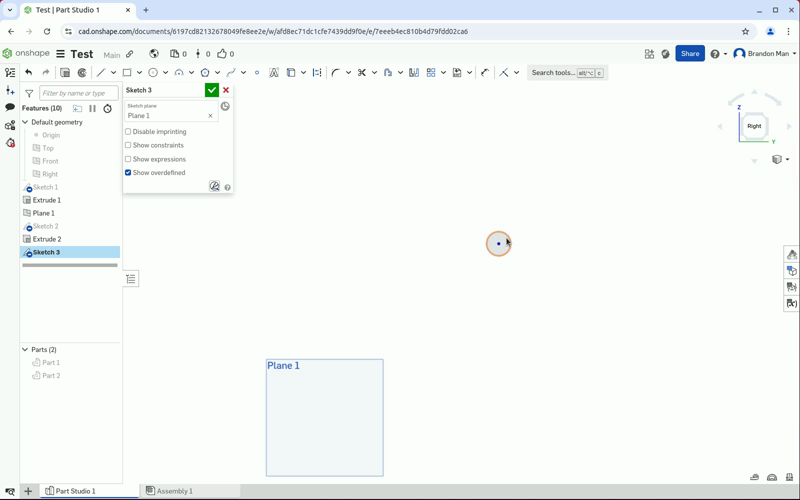
scroll(6)
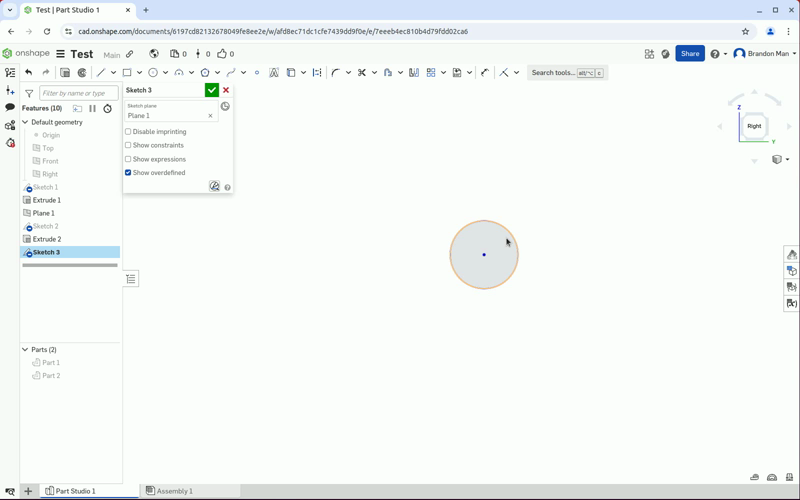
click(506, 237)
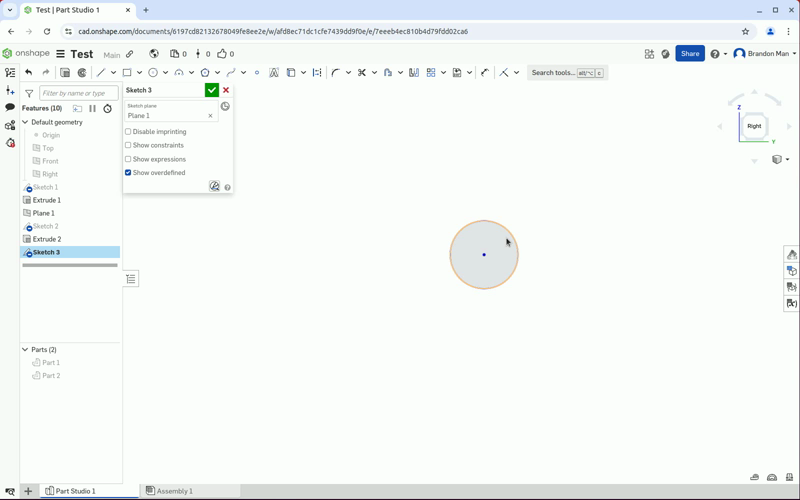
scroll(-6)
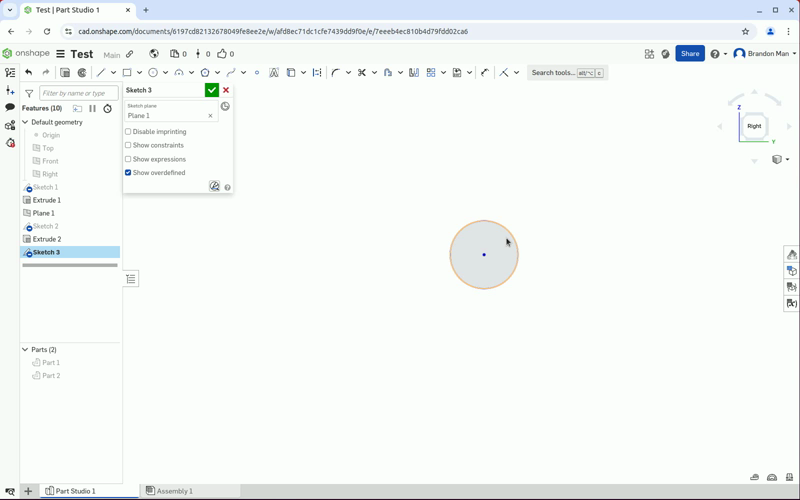
scroll(-6)
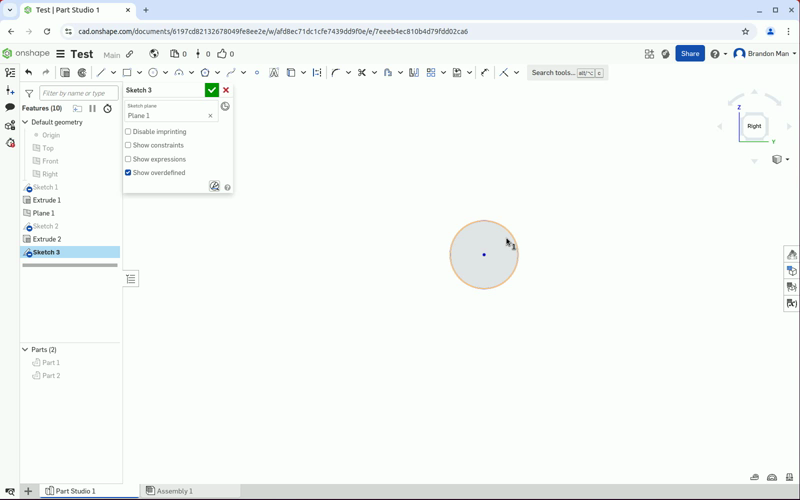
scroll(-6)
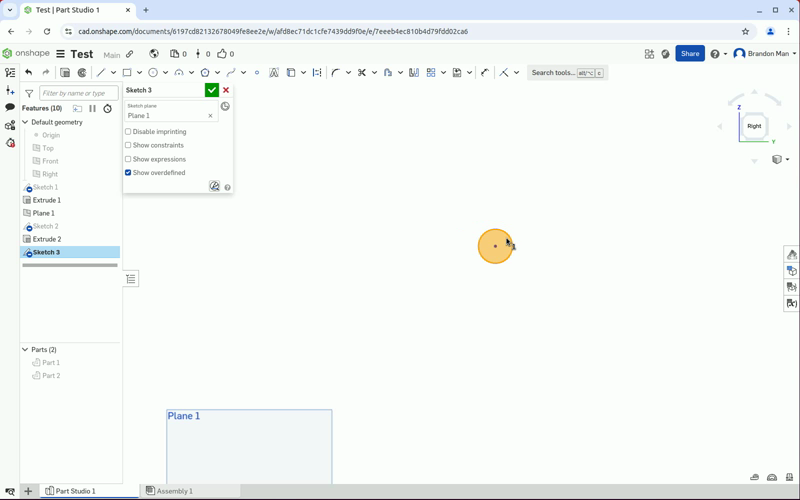
scroll(-6)
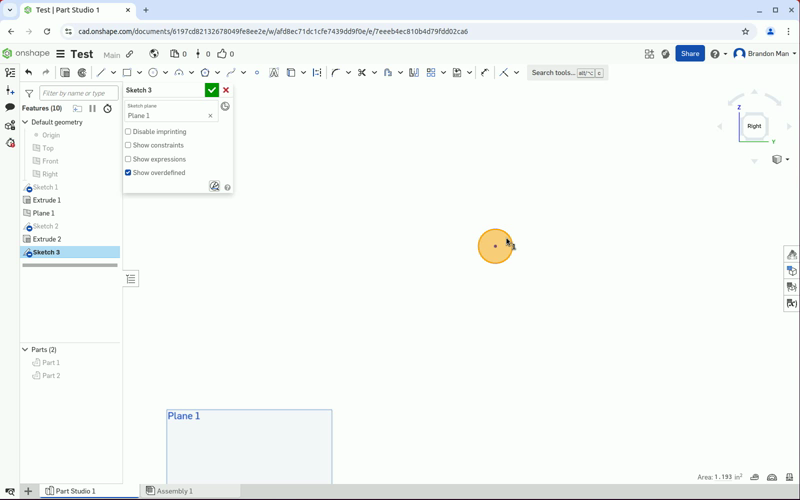
scroll(-6)
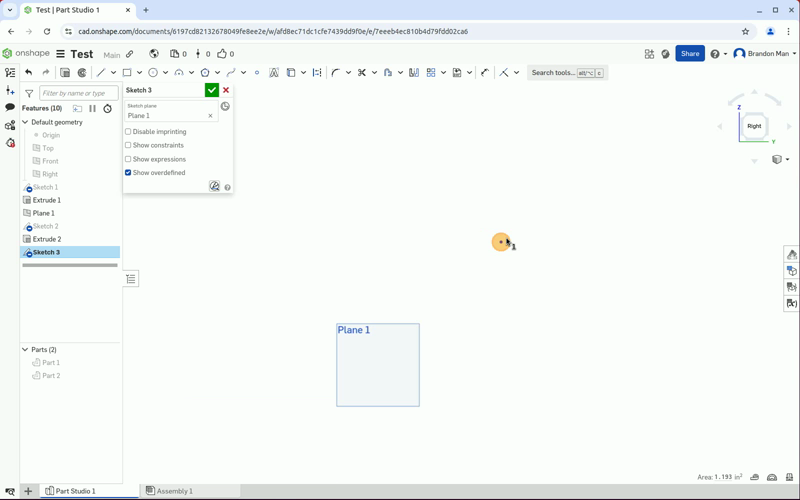
scroll(-6)
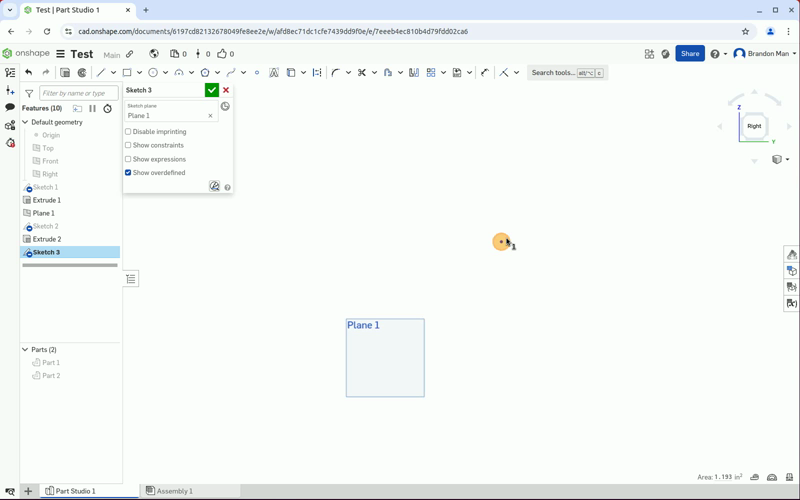
scroll(-6)
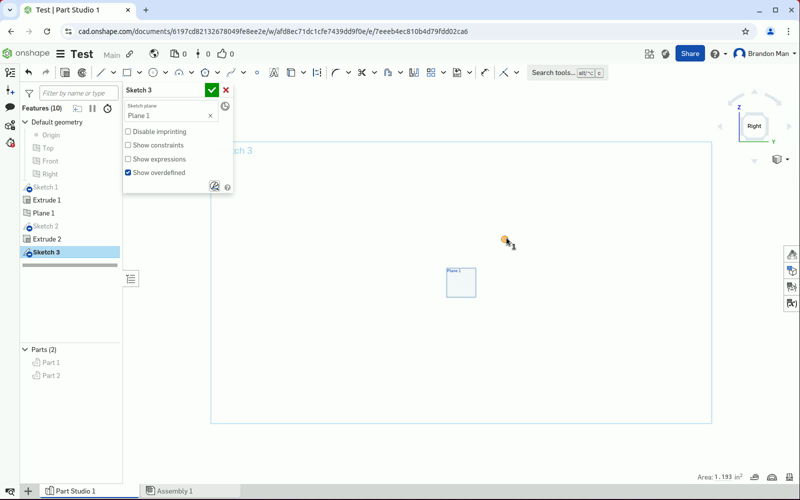
mouse_move(73, 352)
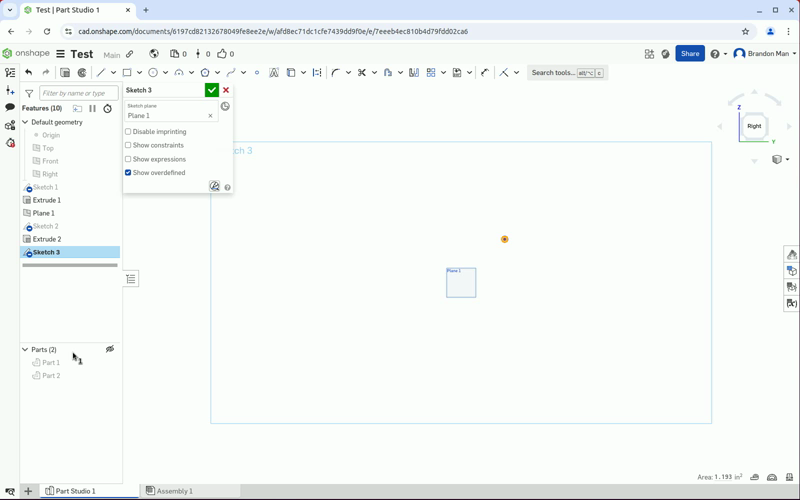
key(shift+y)
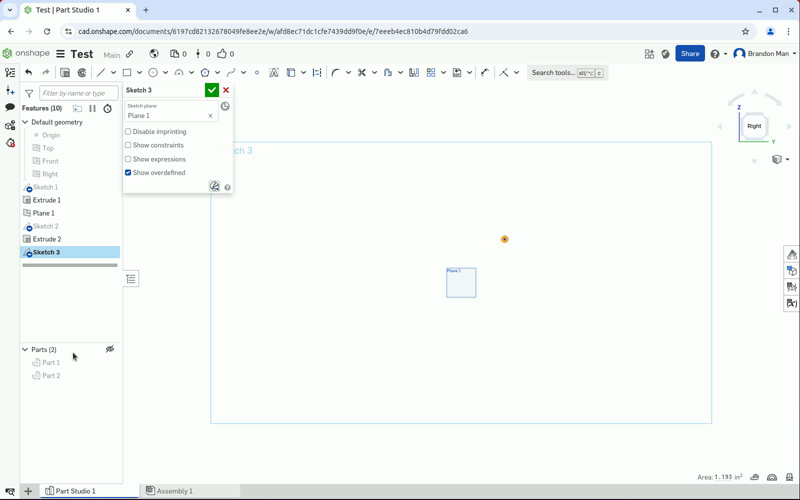
key(shift+e)
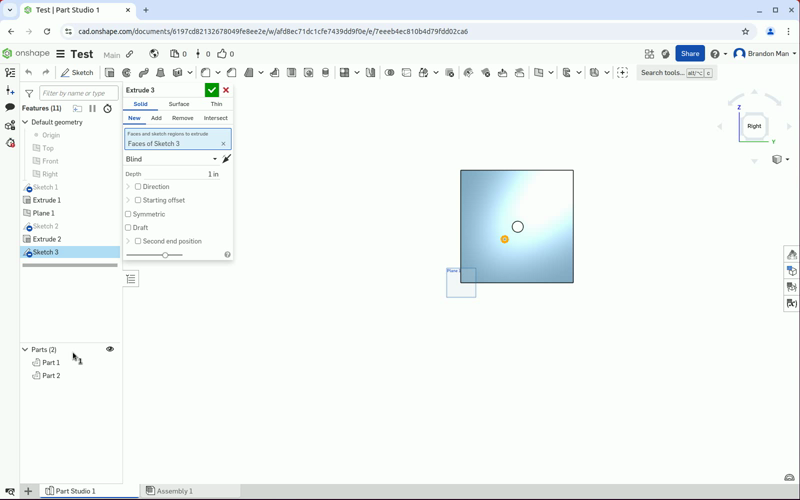
mouse_move(143, 106)
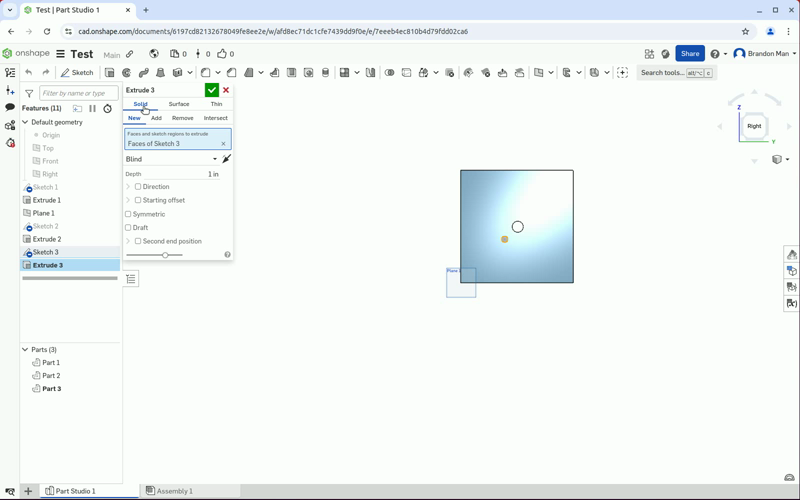
click(143, 106)
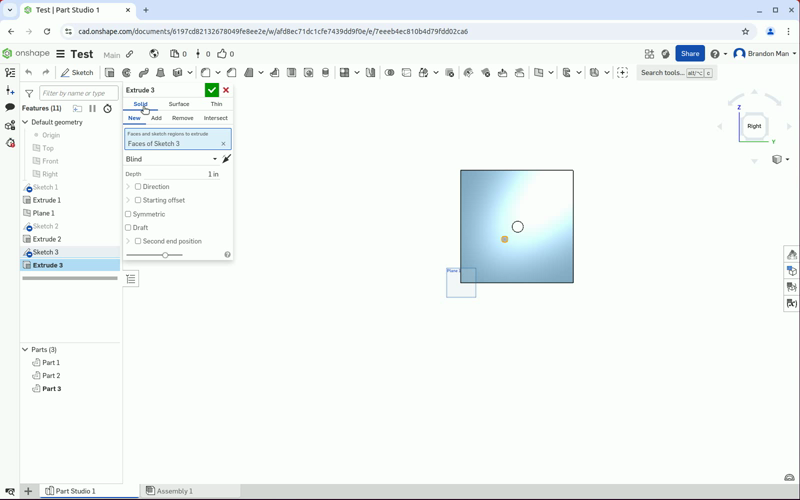
mouse_move(137, 120)
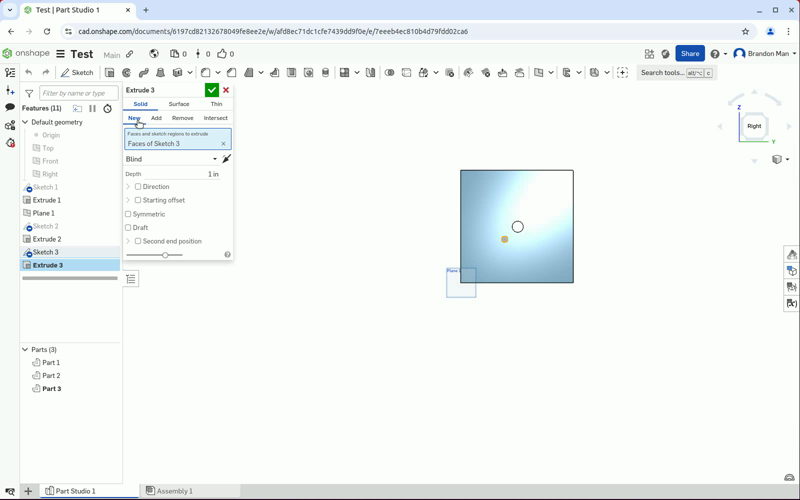
click(137, 120)
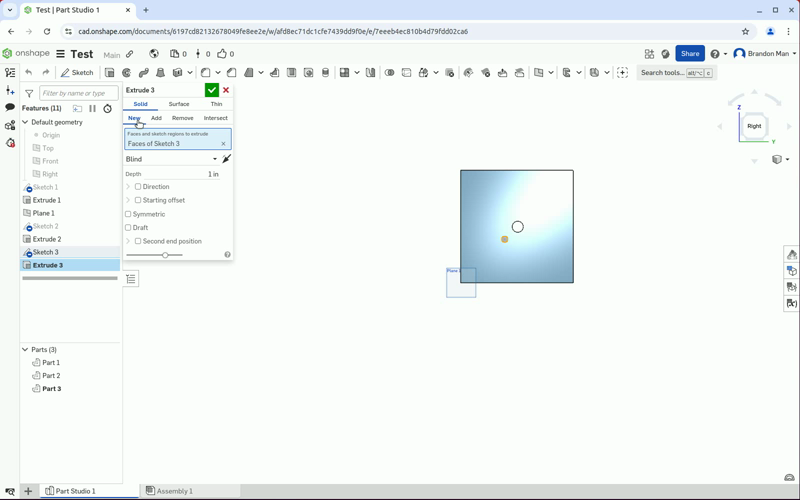
key(tab, 4)
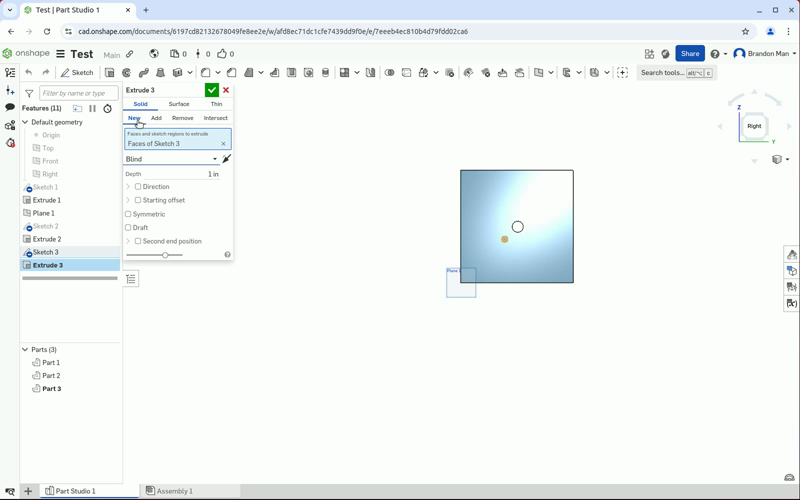
text(0.241)
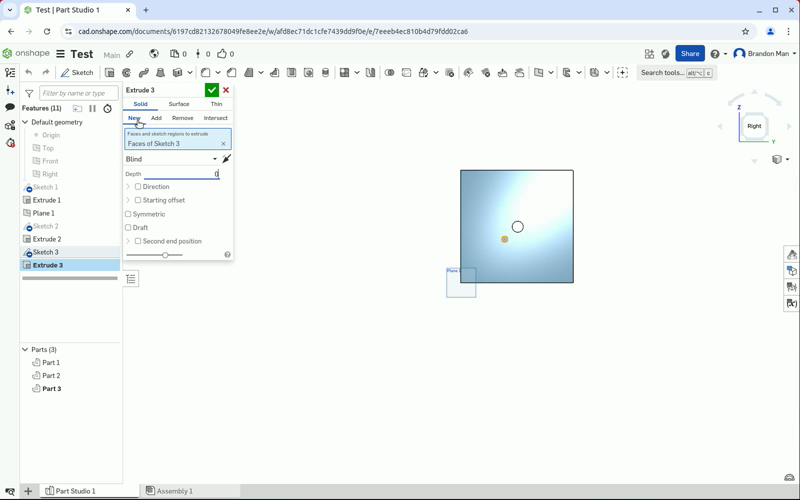
key(enter)
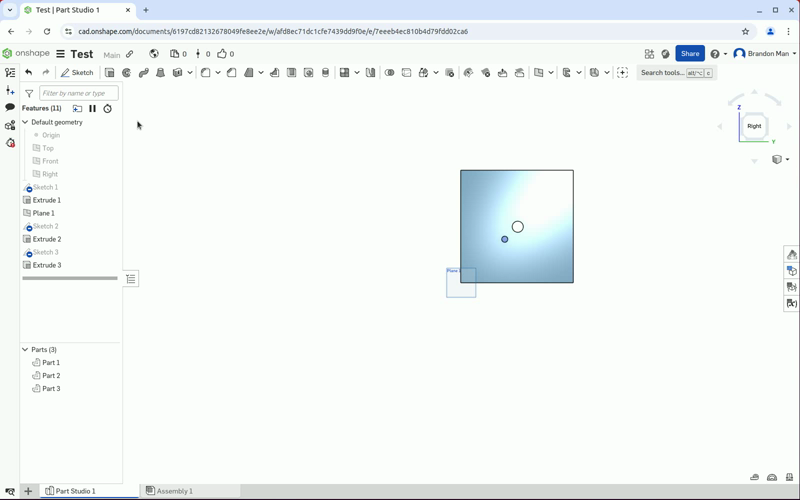
key(shift+h)
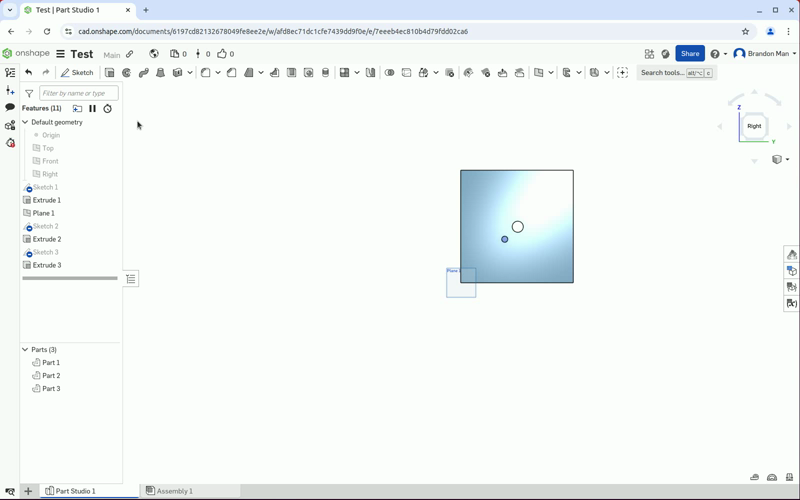
key(shift+h)
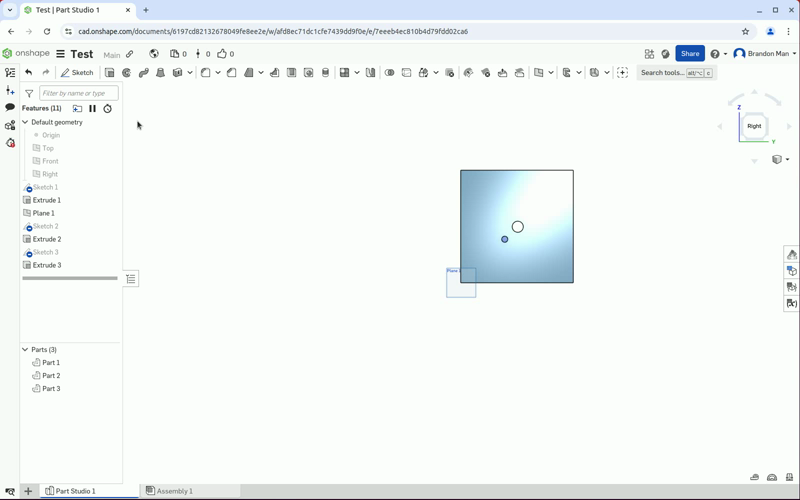
mouse_move(73, 189)
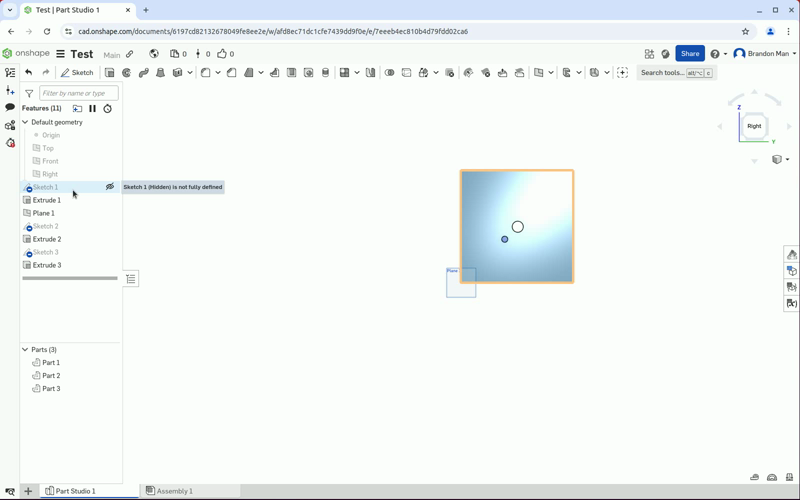
click(73, 189)
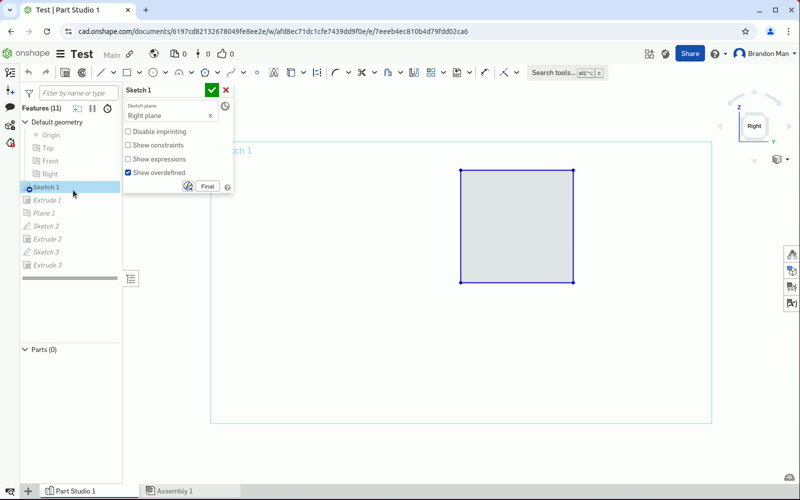
mouse_move(229, 92)
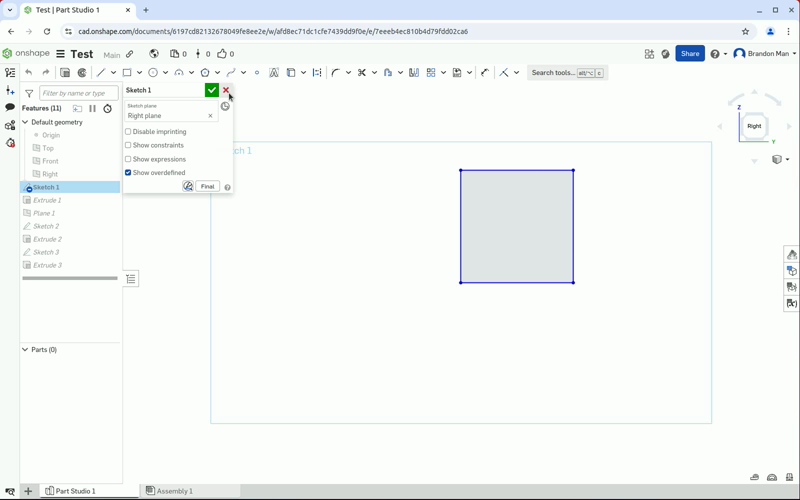
click(229, 92)
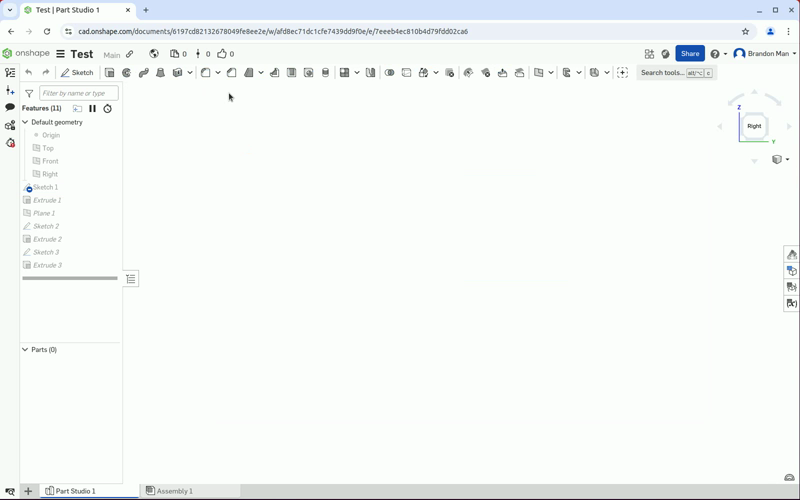
key(shift+s)
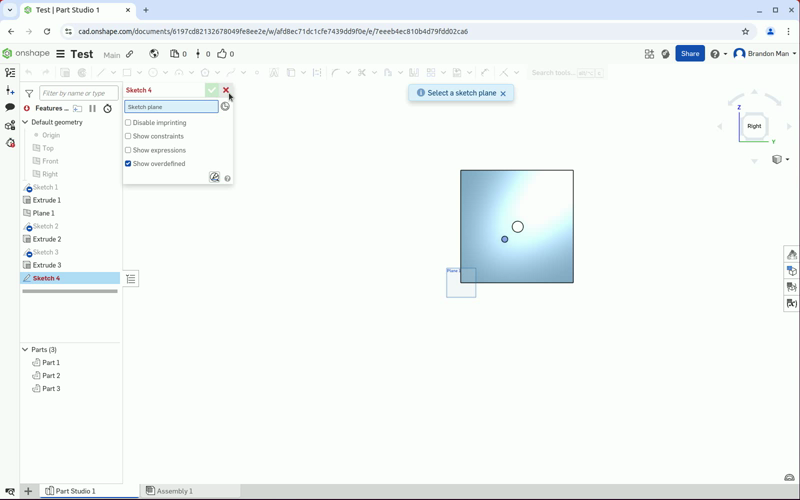
mouse_move(73, 215)
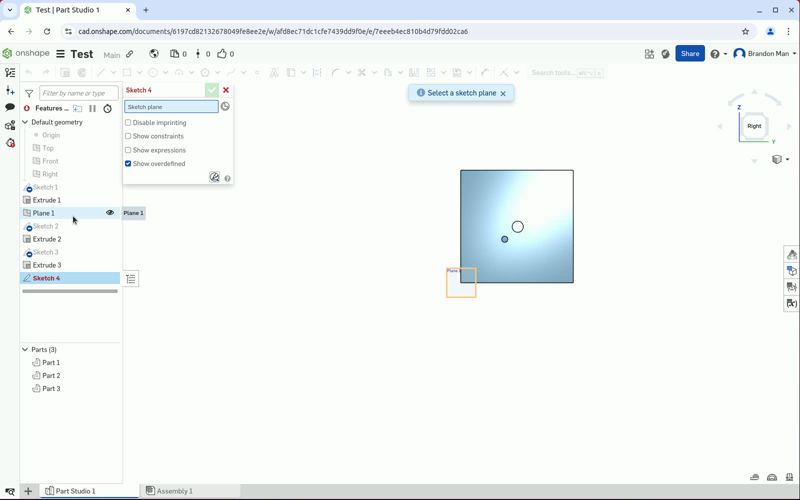
click(73, 215)
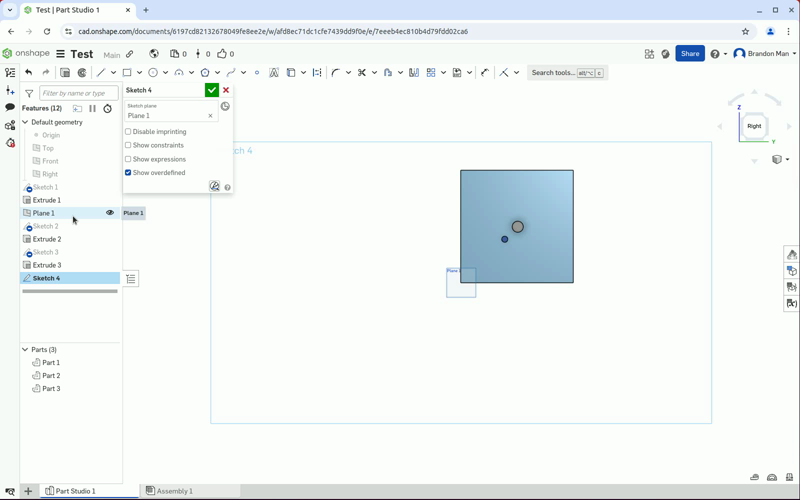
mouse_move(73, 352)
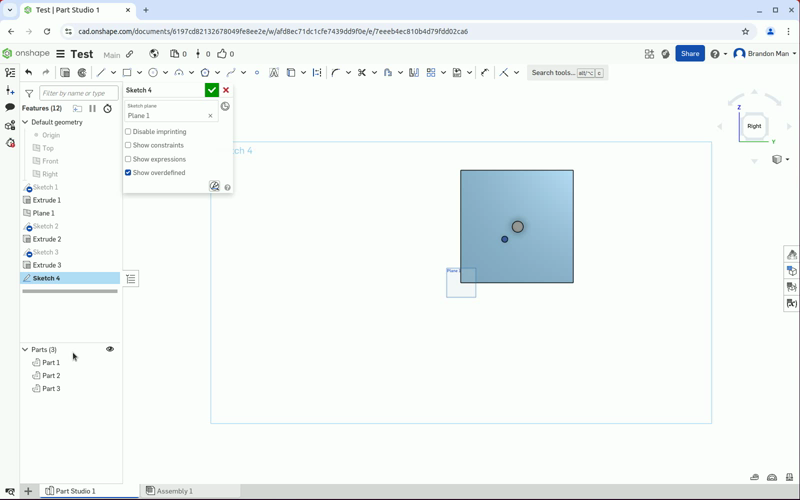
key(y)
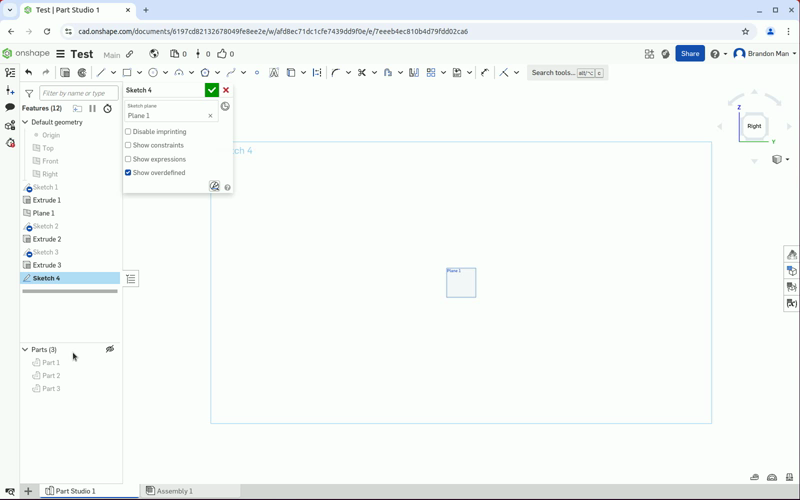
key(c)
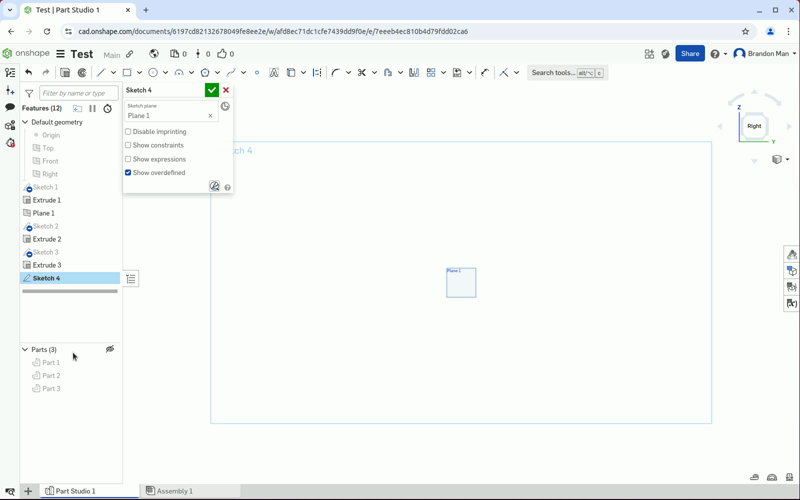
key_down(shift)
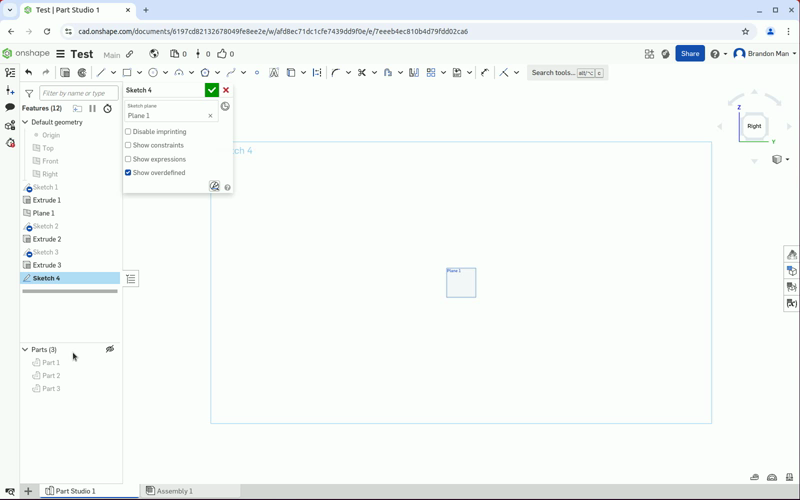
mouse_move(504, 213)
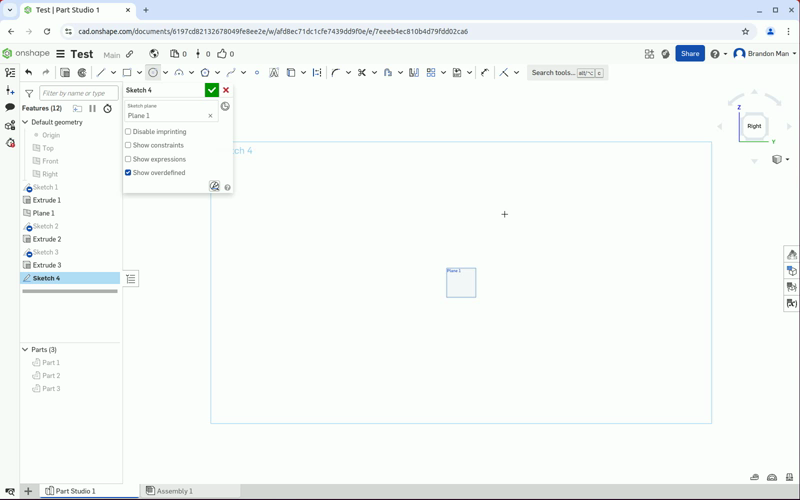
click(504, 213)
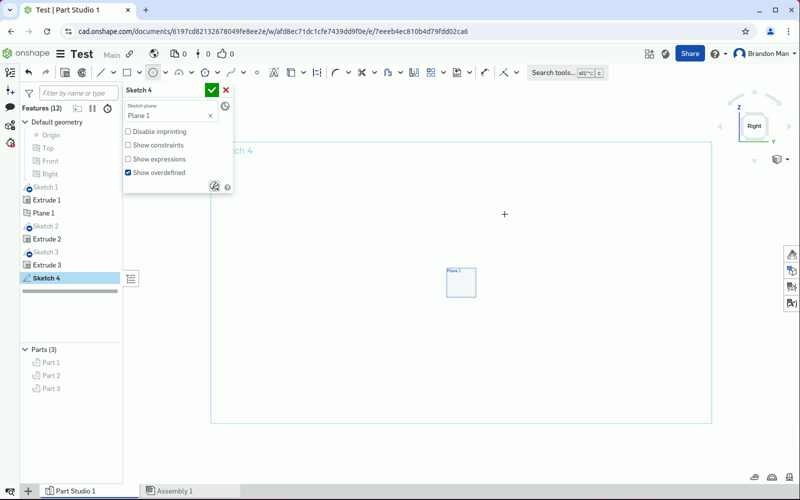
key_up(shift)
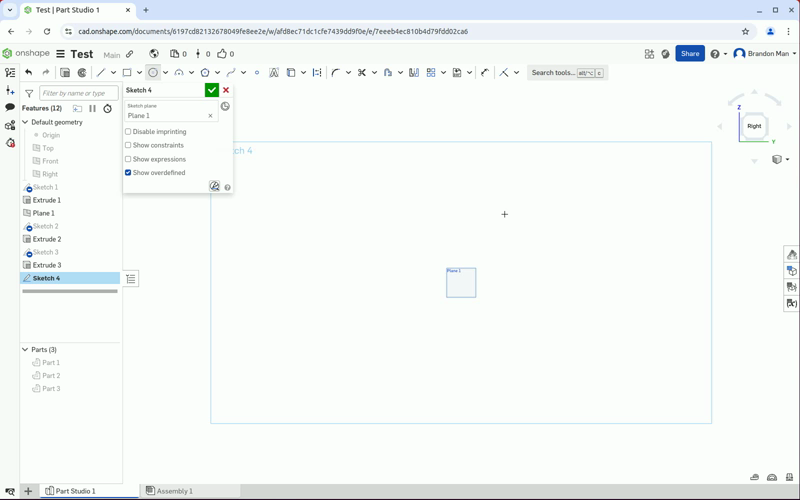
mouse_move(507, 213)
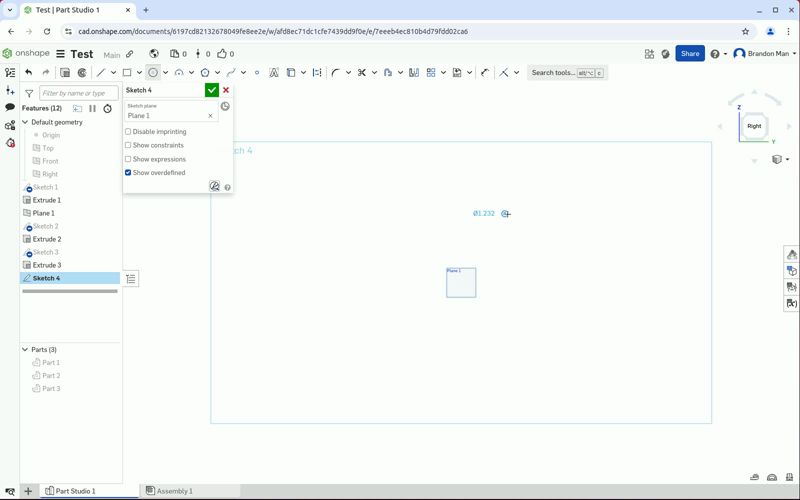
click(507, 213)
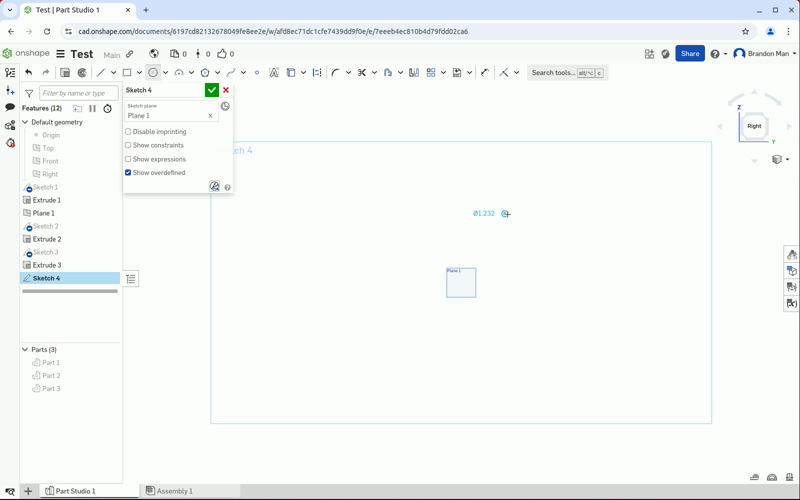
key(esc)
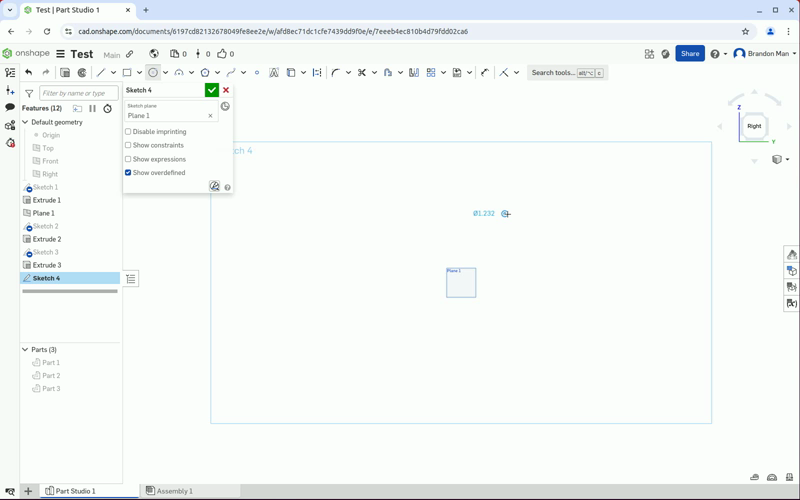
mouse_move(502, 211)
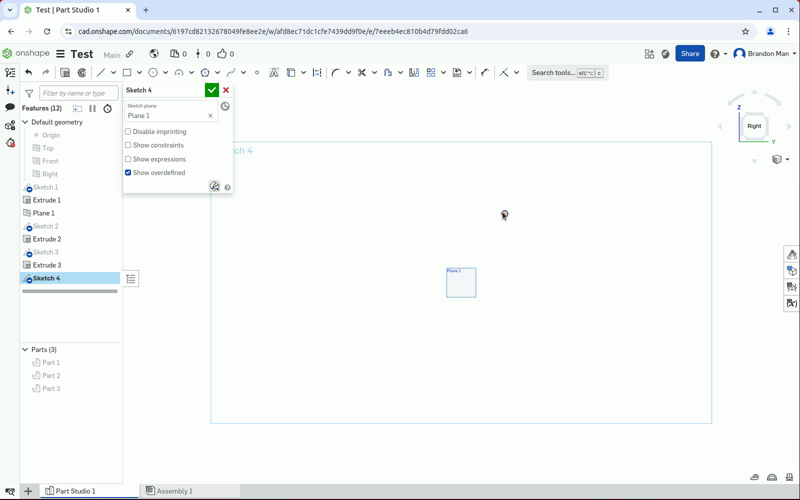
scroll(6)
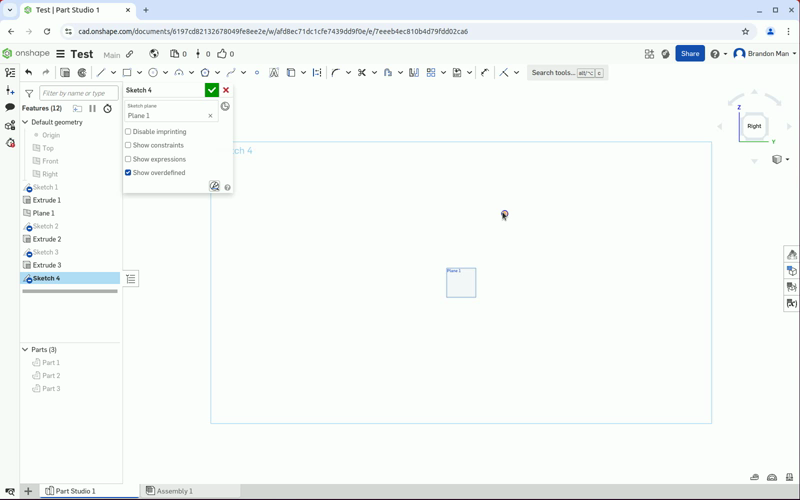
scroll(6)
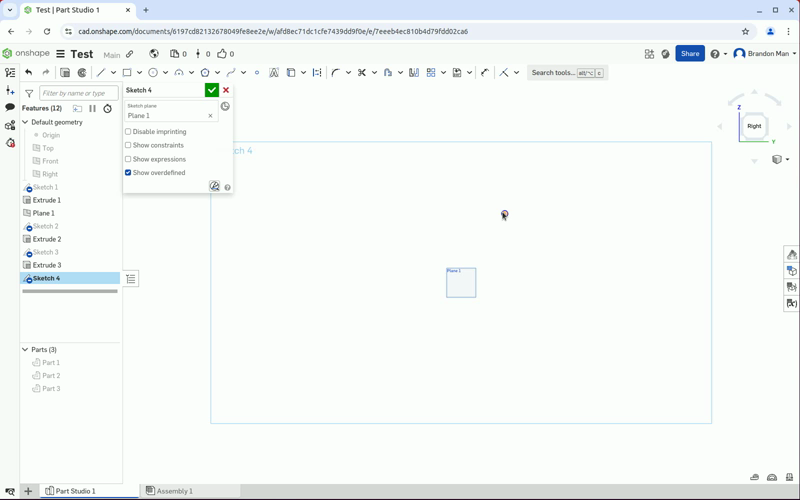
scroll(6)
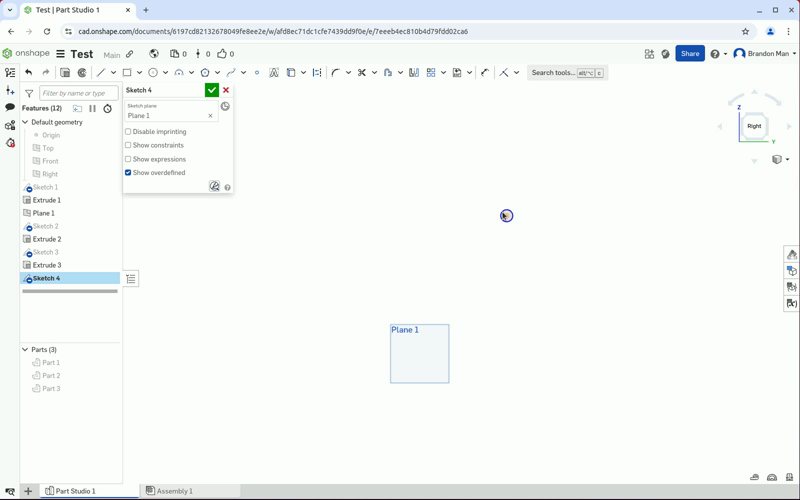
scroll(6)
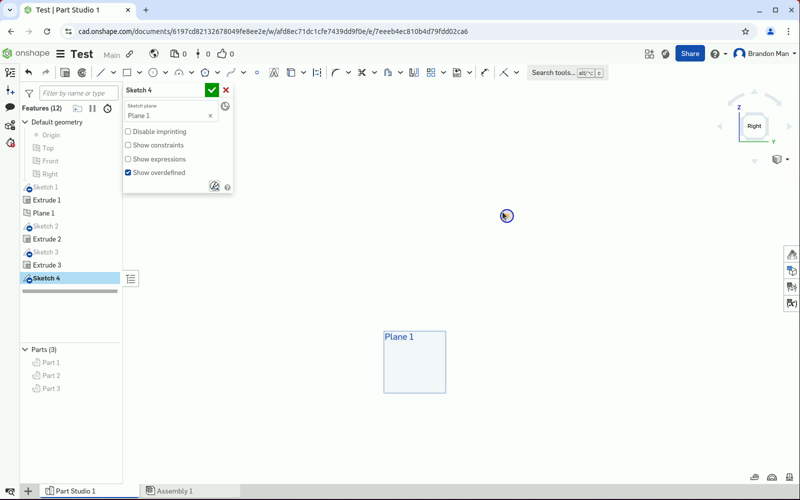
scroll(6)
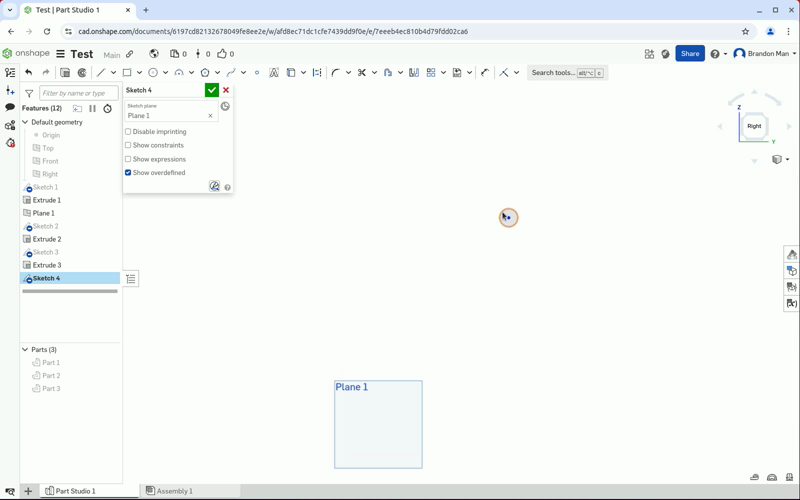
scroll(6)
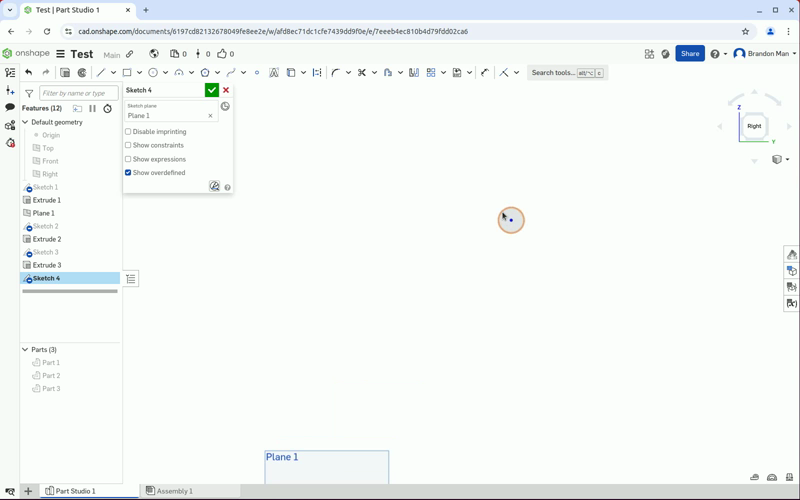
scroll(6)
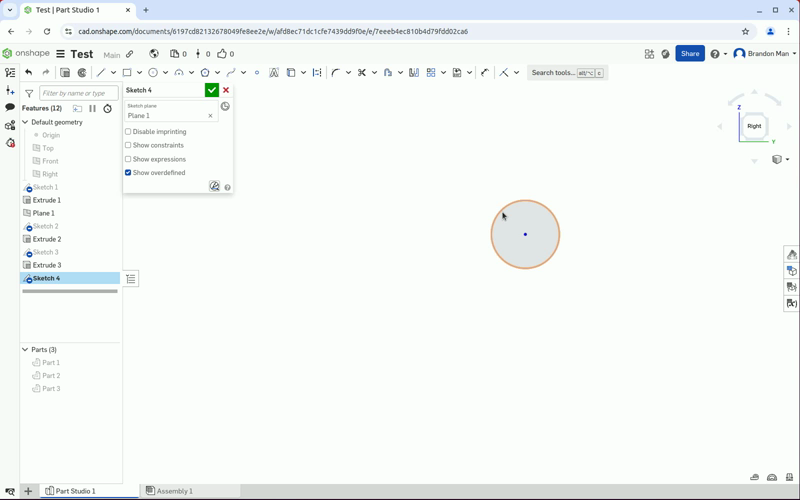
click(502, 211)
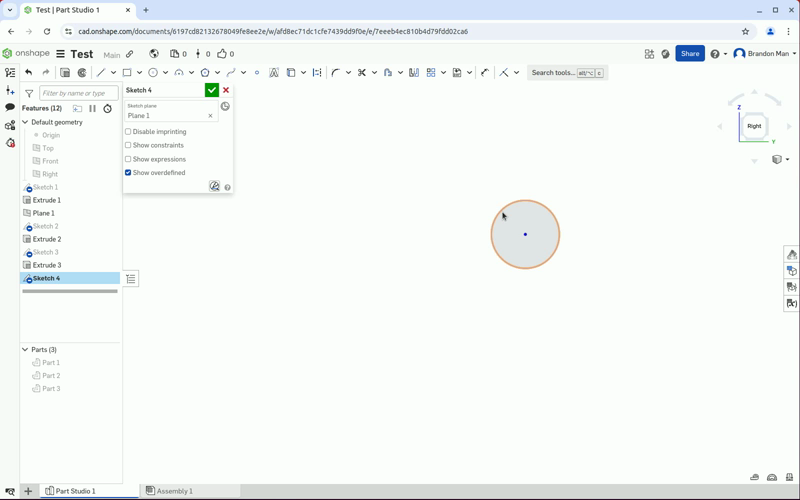
scroll(-6)
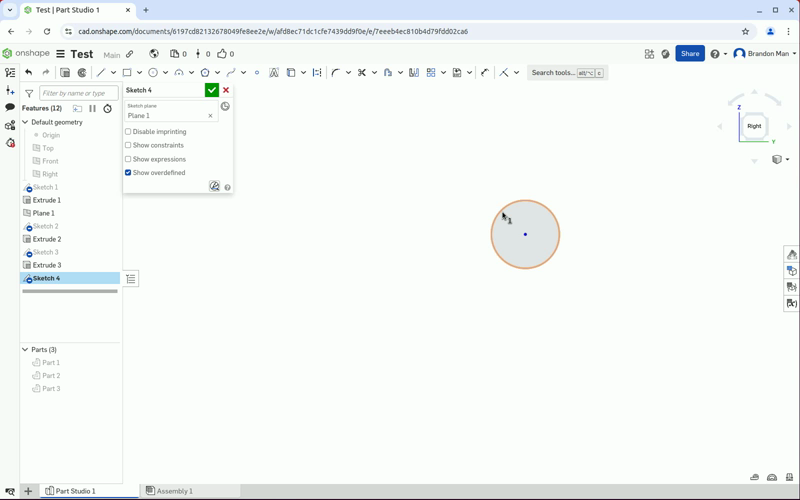
scroll(-6)
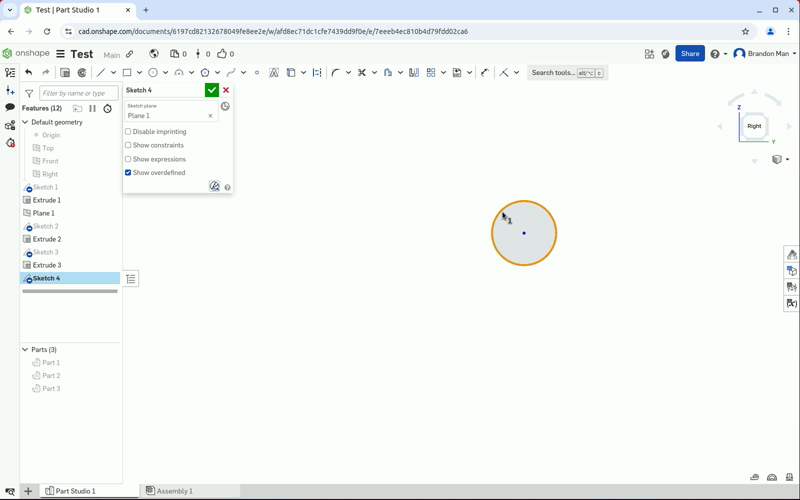
scroll(-6)
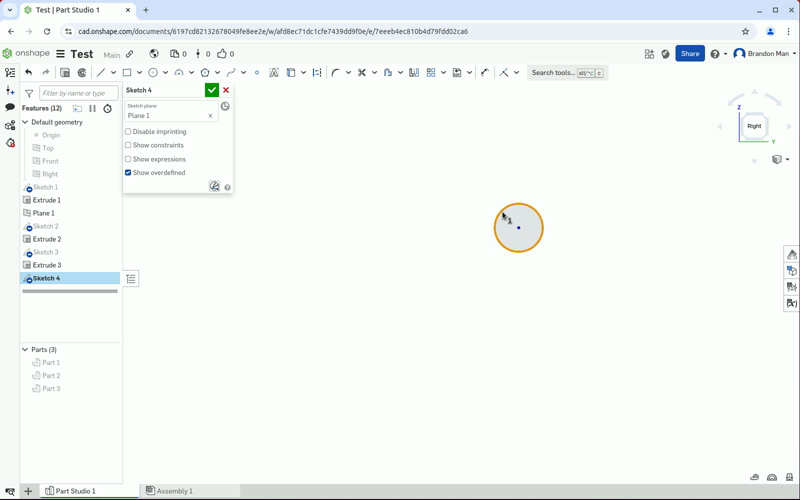
scroll(-6)
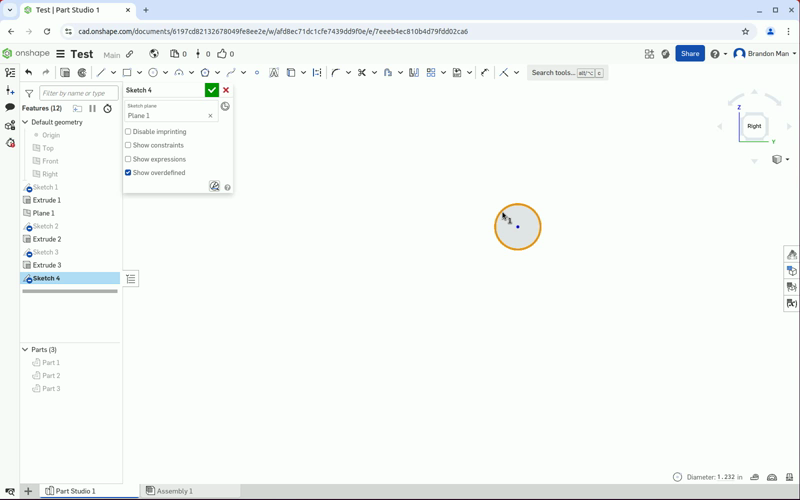
scroll(-6)
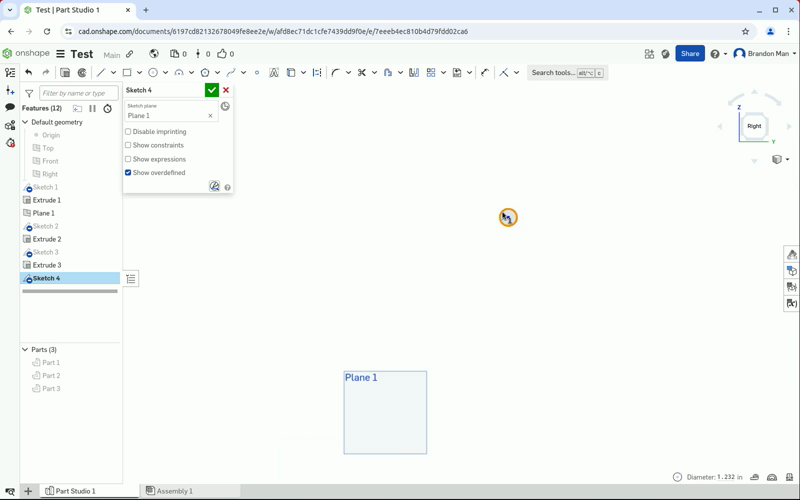
scroll(-6)
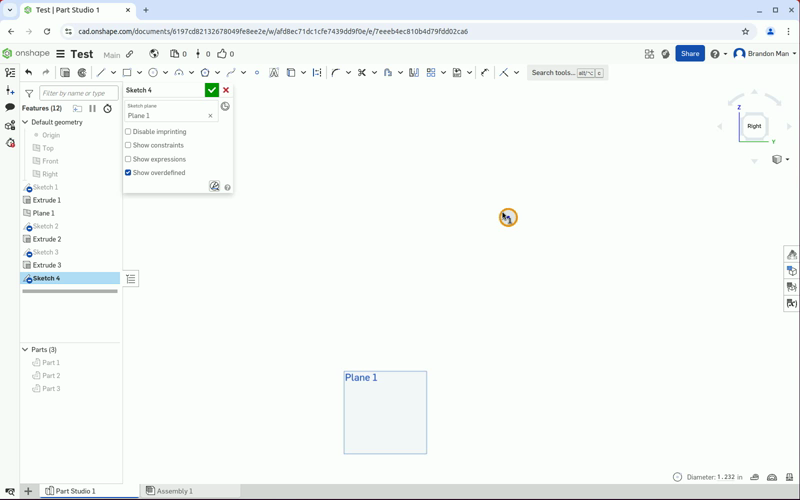
scroll(-6)
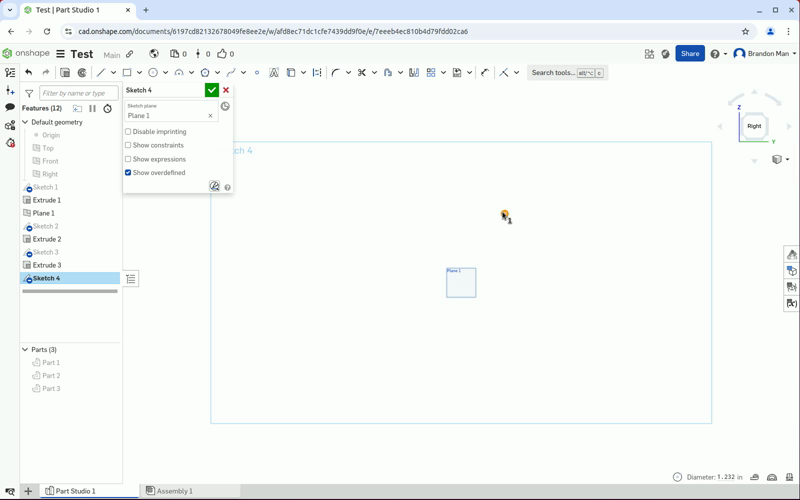
mouse_move(73, 352)
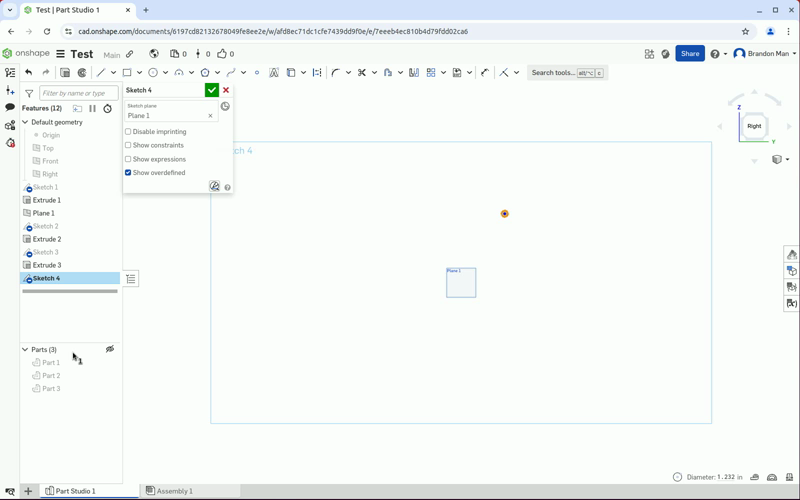
key(shift+y)
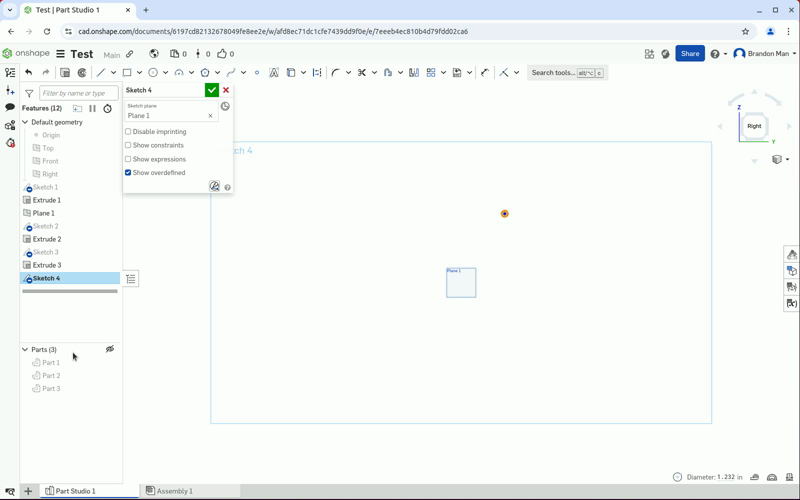
key(shift+e)
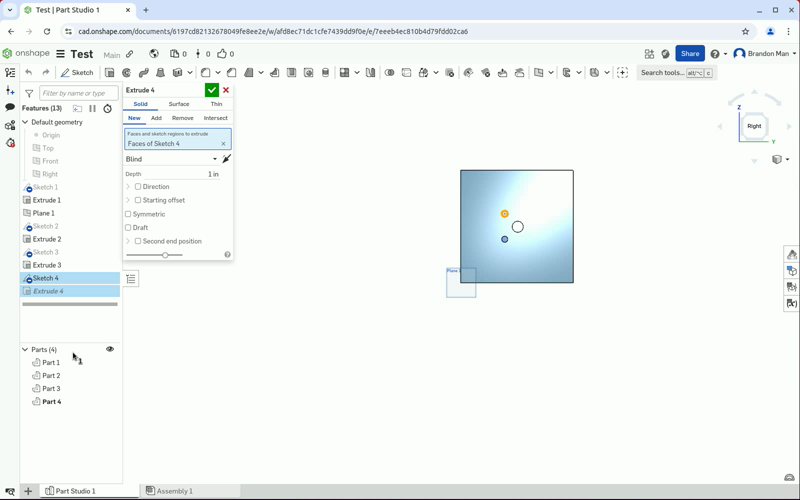
mouse_move(143, 106)
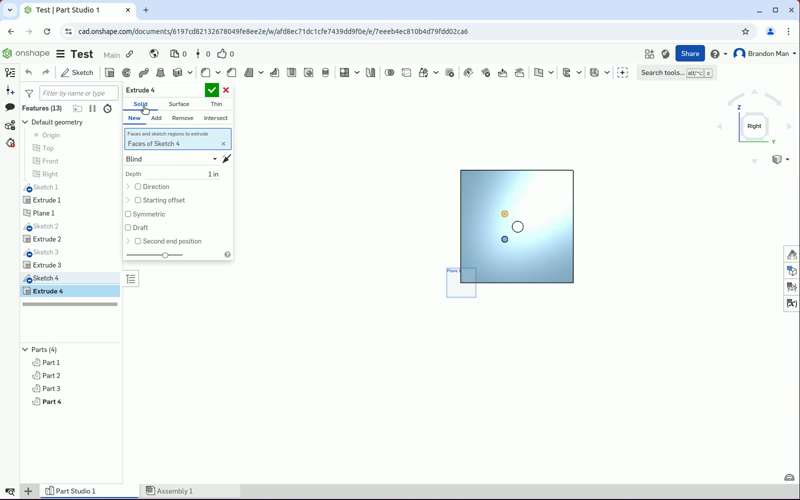
click(143, 106)
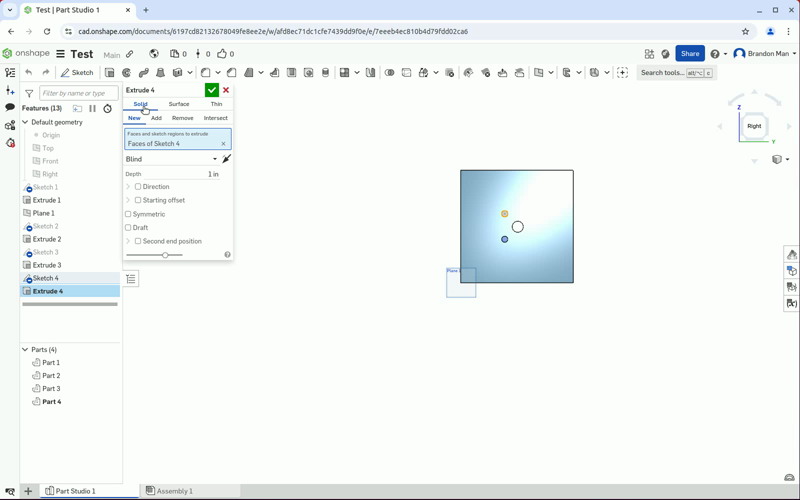
mouse_move(137, 120)
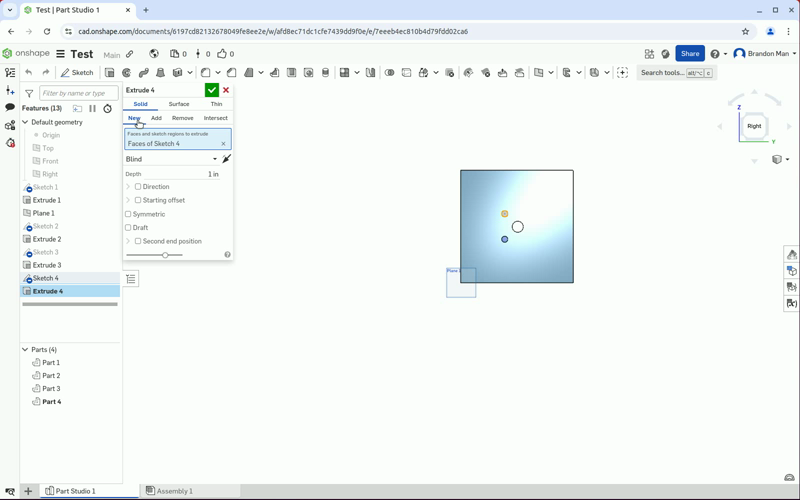
click(137, 120)
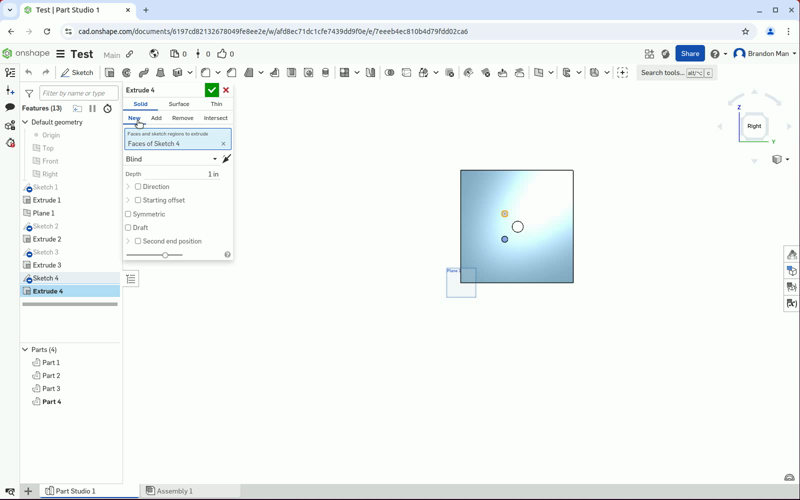
key(tab, 4)
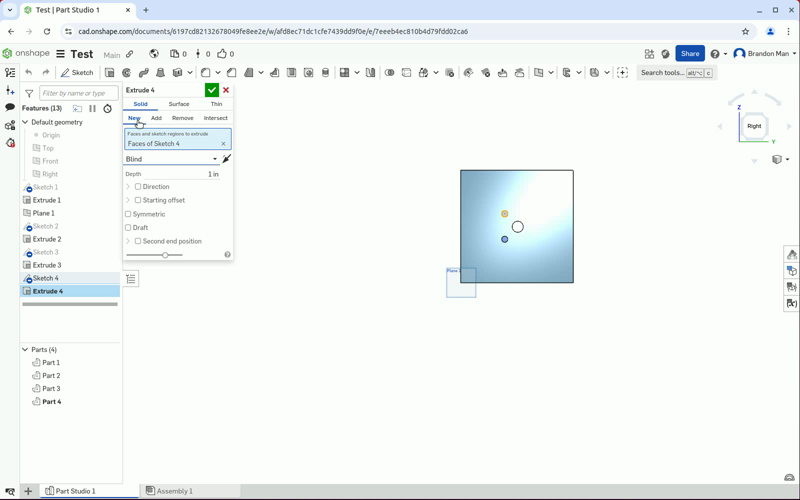
text(0.241)
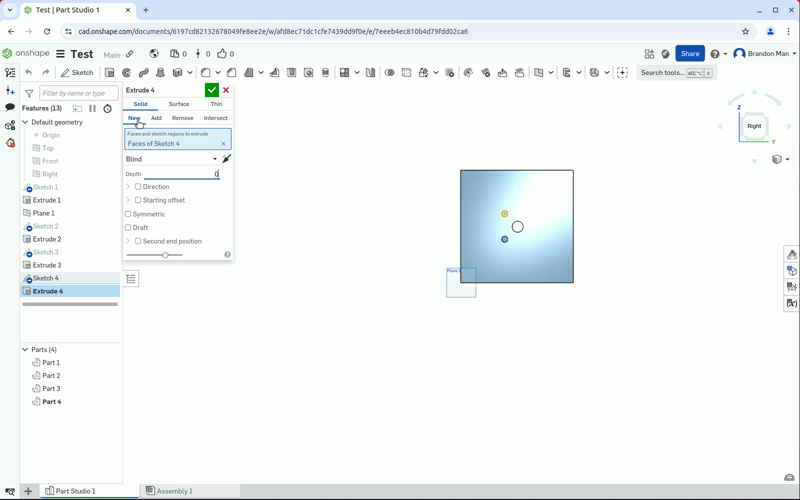
key(enter)
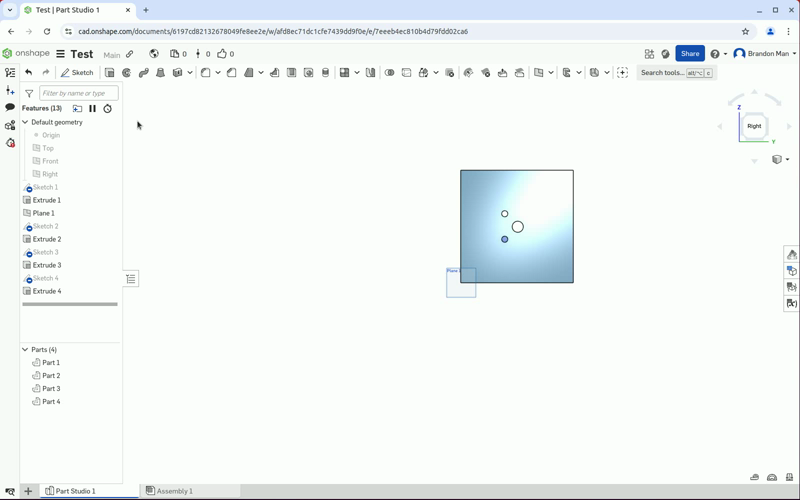
key(shift+h)
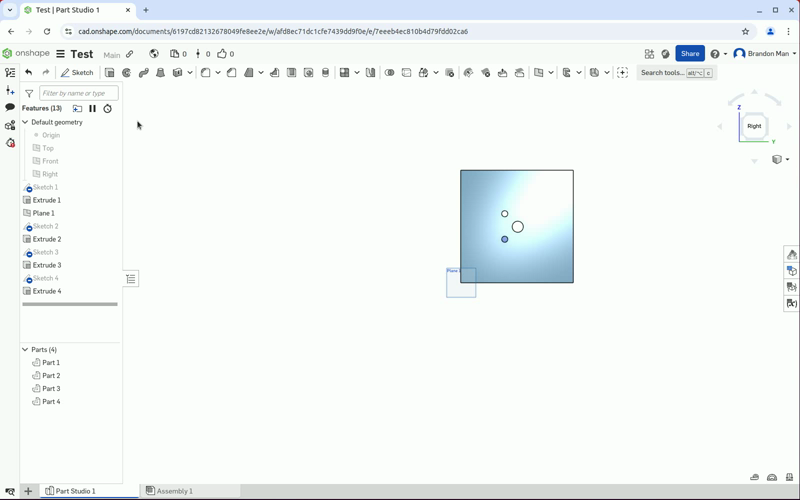
key(shift+h)
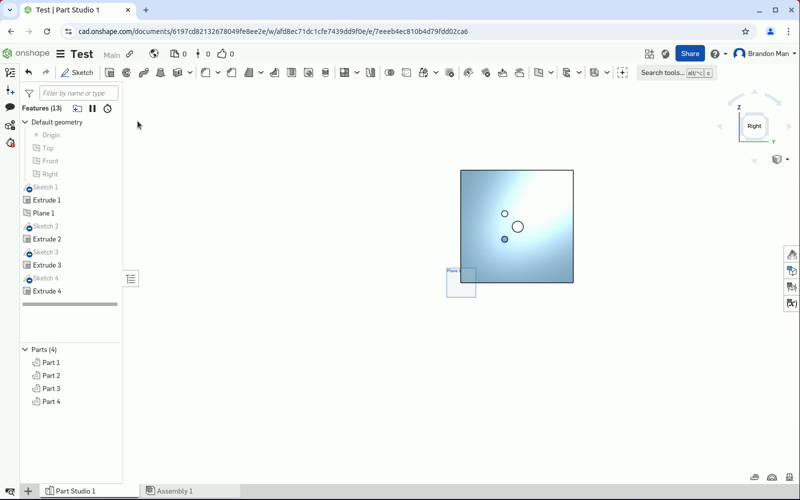
mouse_move(73, 189)
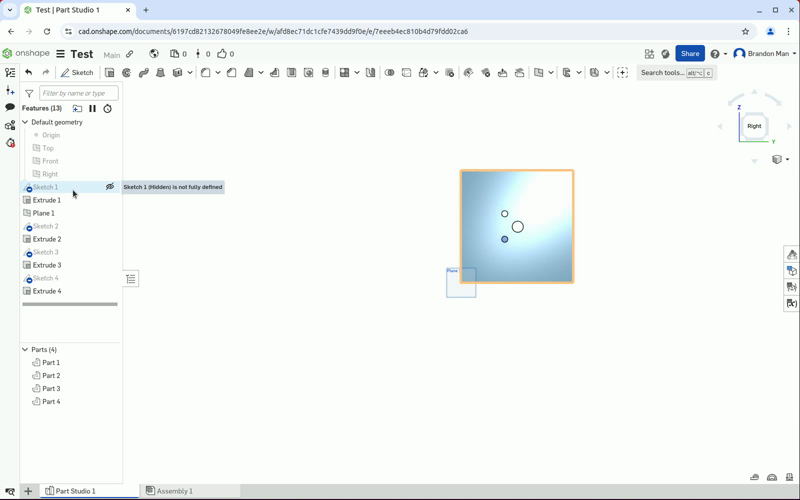
click(73, 189)
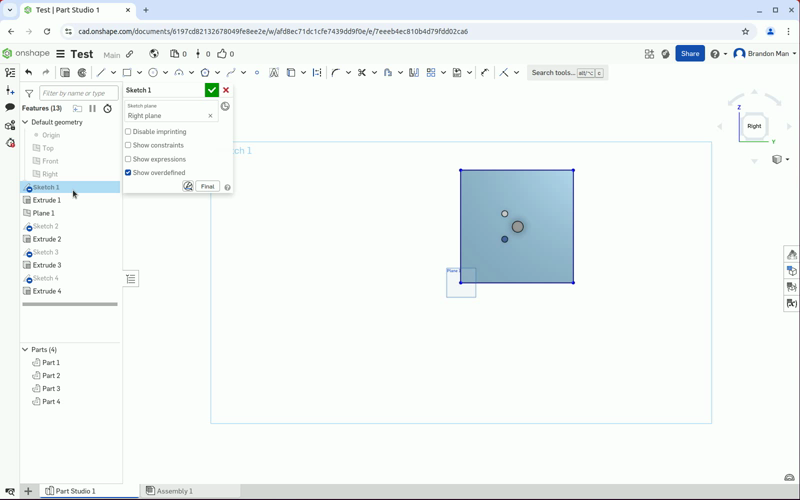
mouse_move(229, 92)
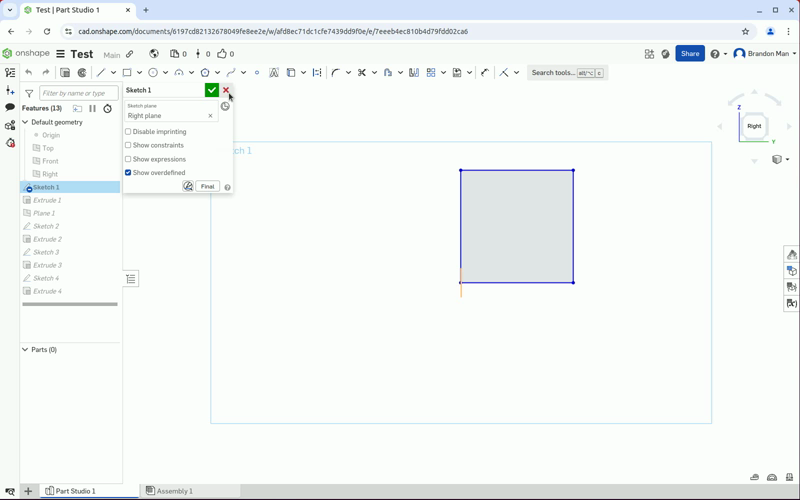
click(229, 92)
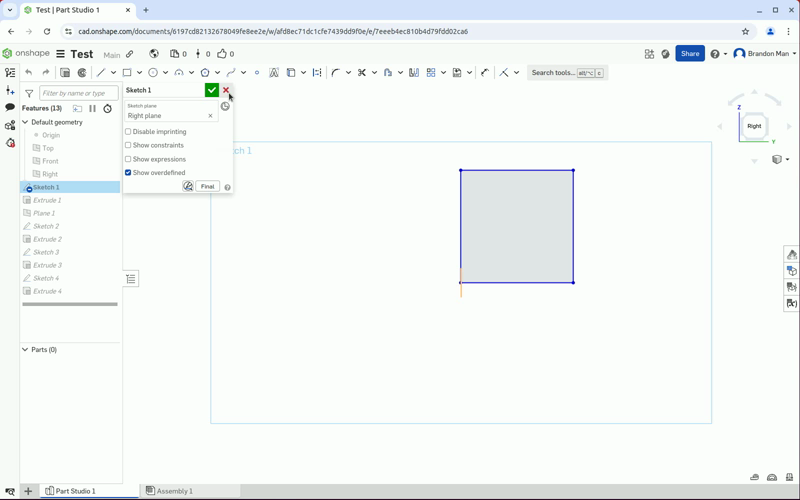
key(shift+s)
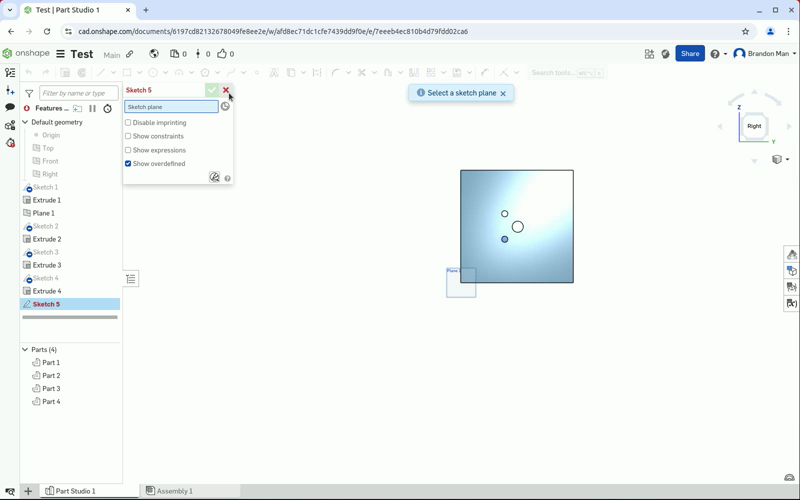
mouse_move(73, 215)
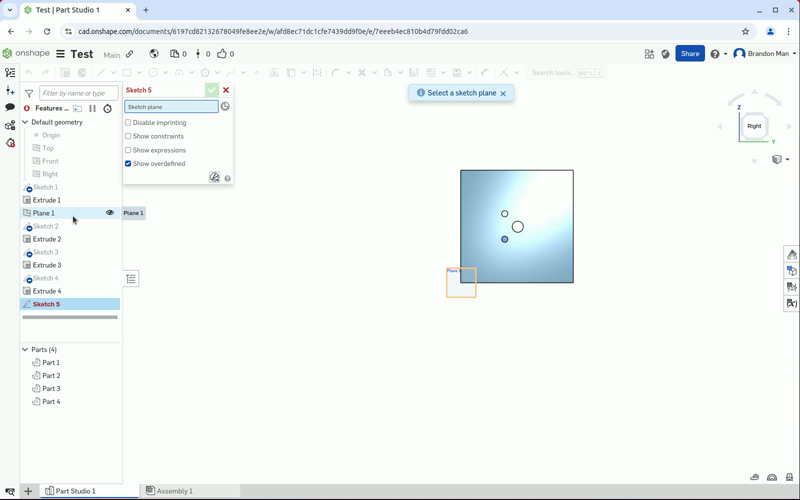
click(73, 215)
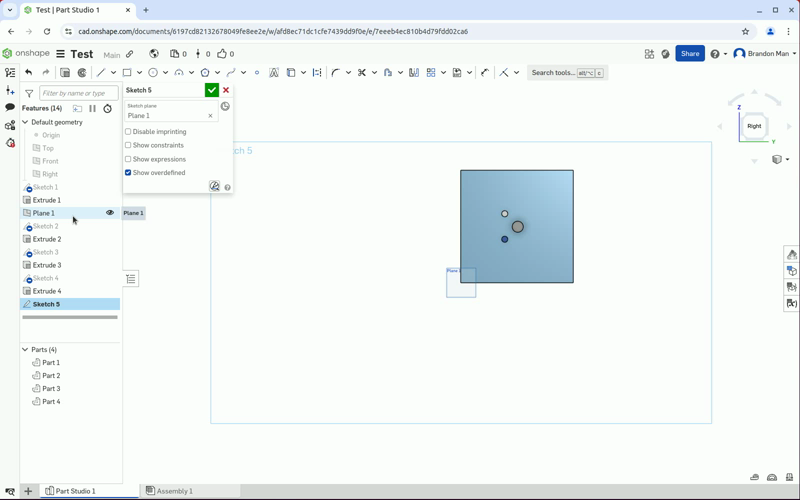
mouse_move(73, 352)
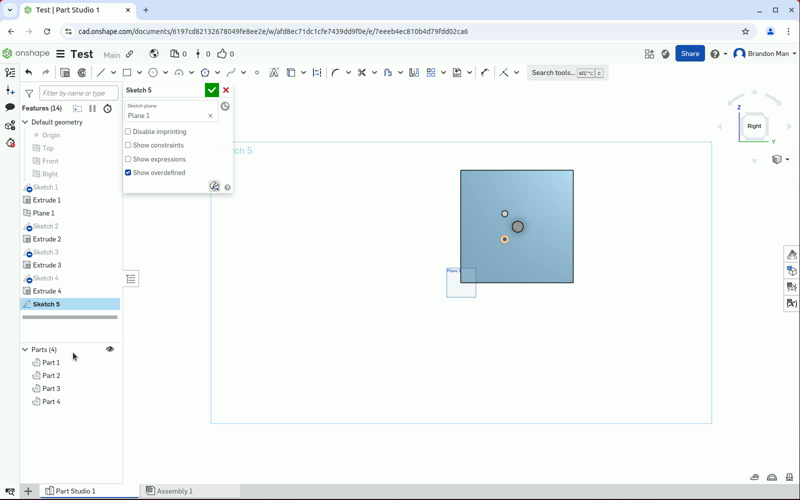
key(y)
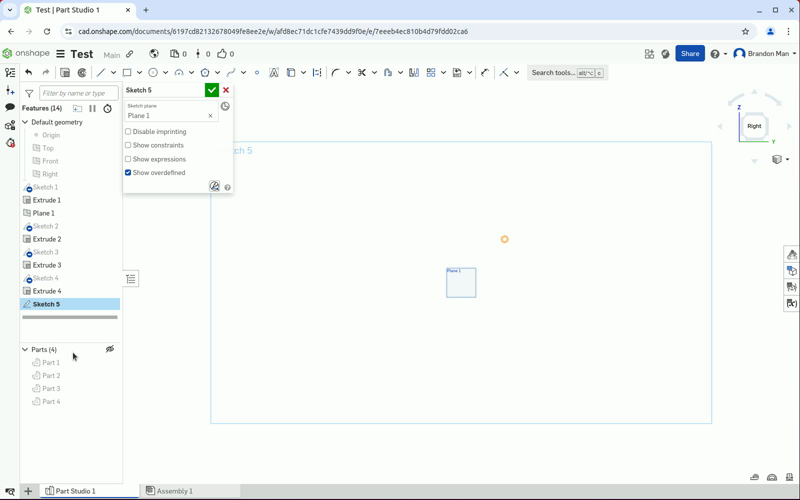
key(c)
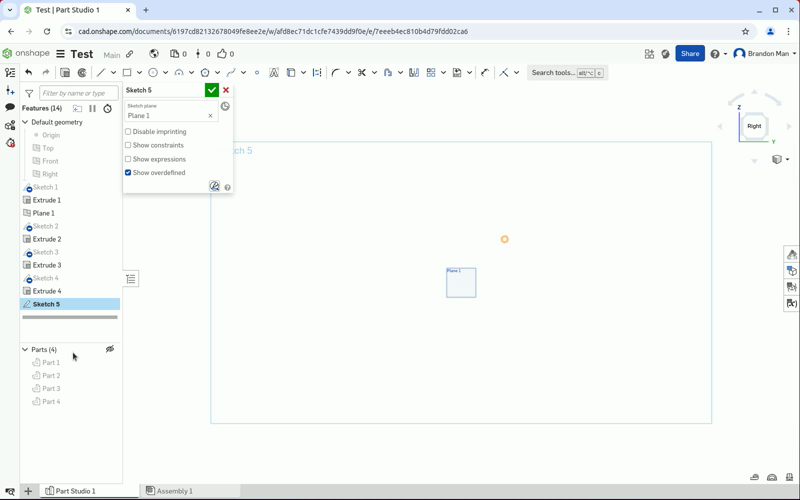
key_down(shift)
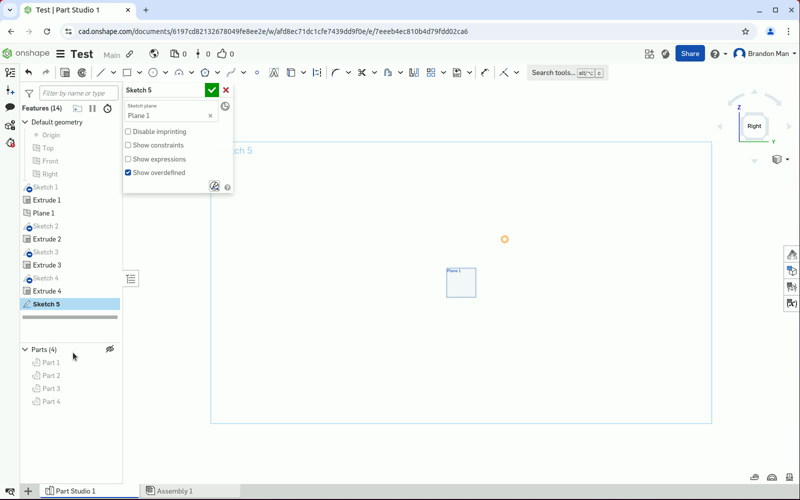
mouse_move(517, 239)
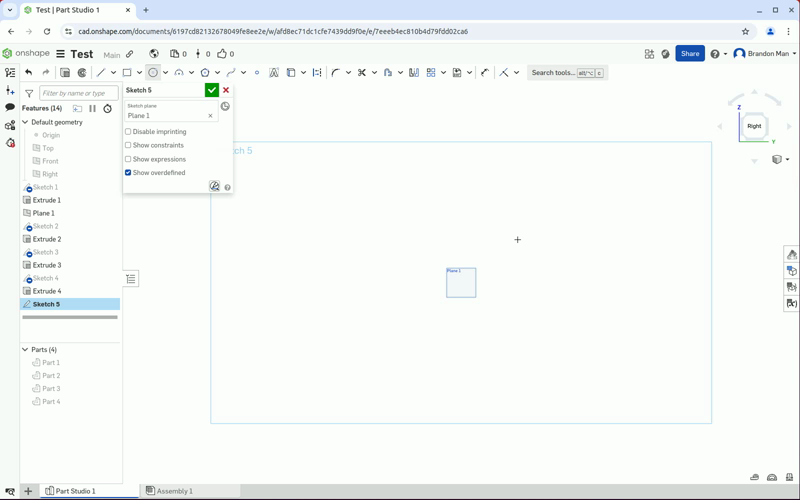
click(517, 239)
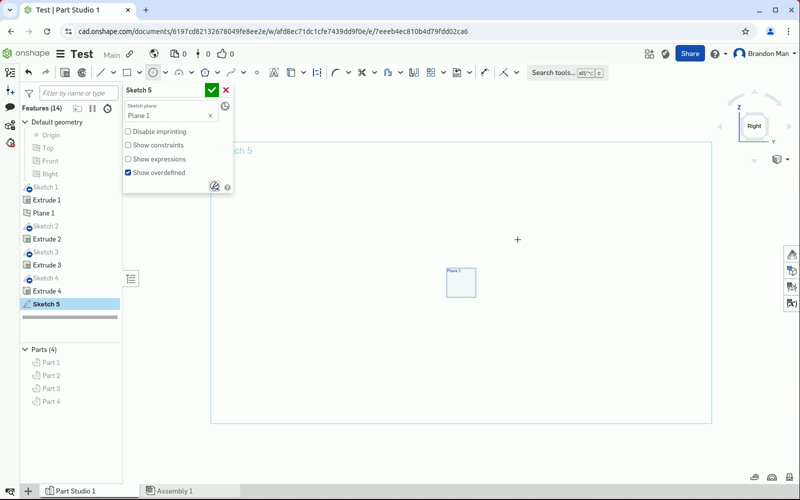
key_up(shift)
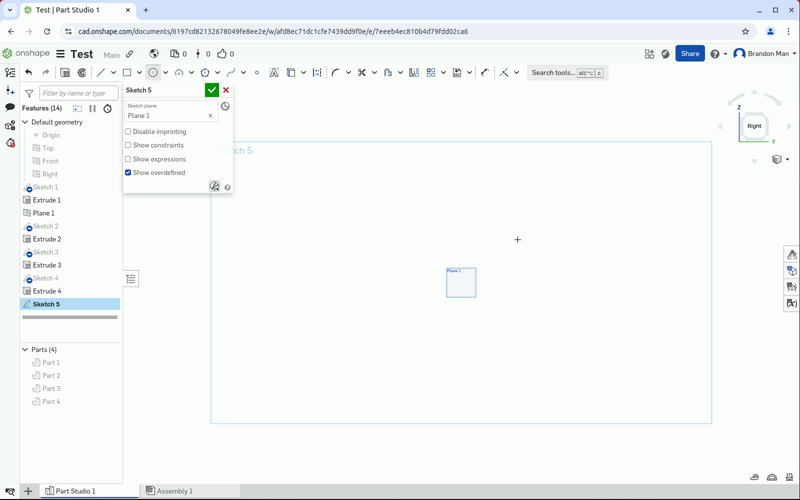
mouse_move(520, 239)
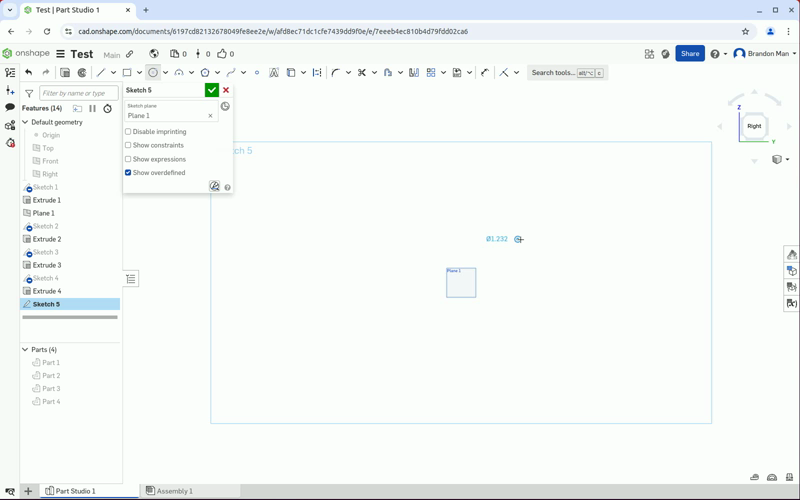
click(520, 239)
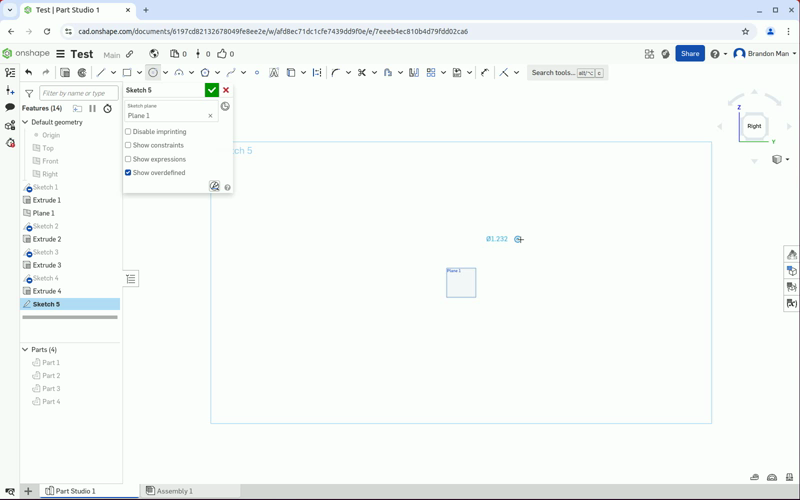
key(esc)
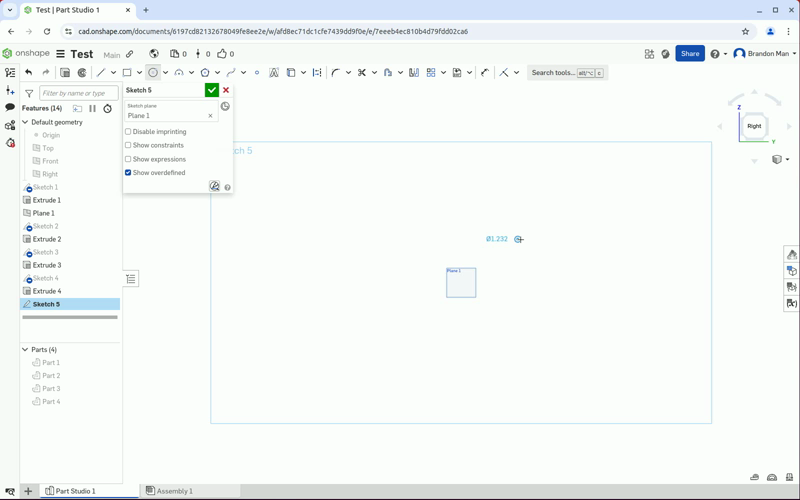
mouse_move(517, 242)
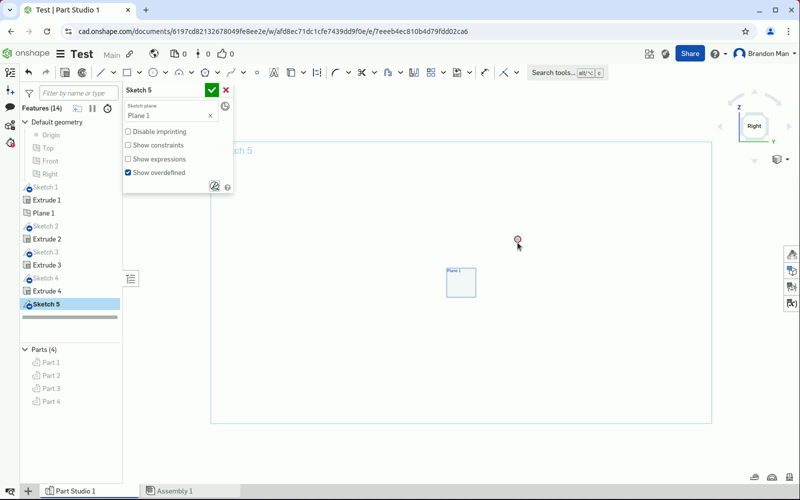
scroll(6)
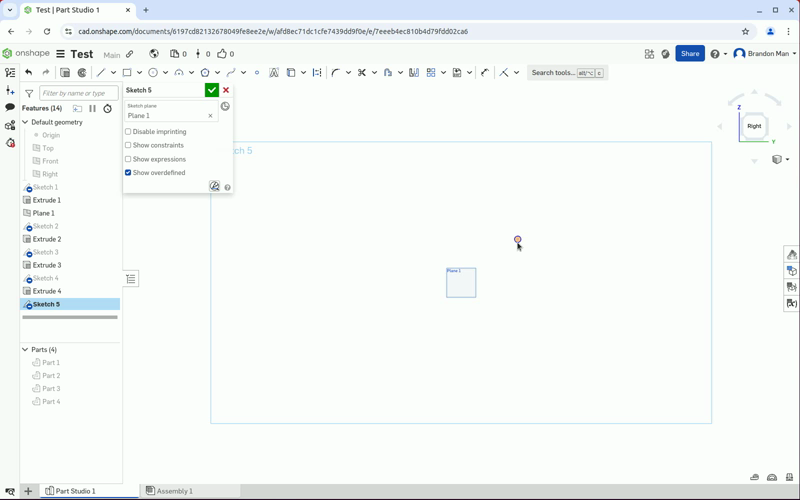
scroll(6)
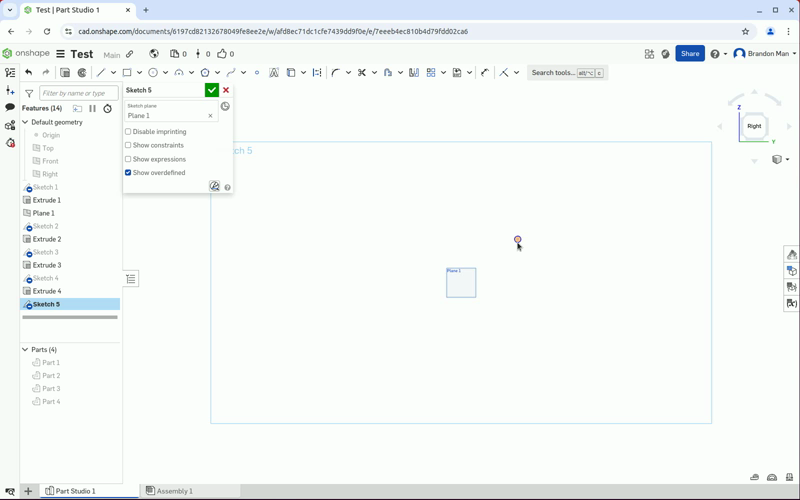
scroll(6)
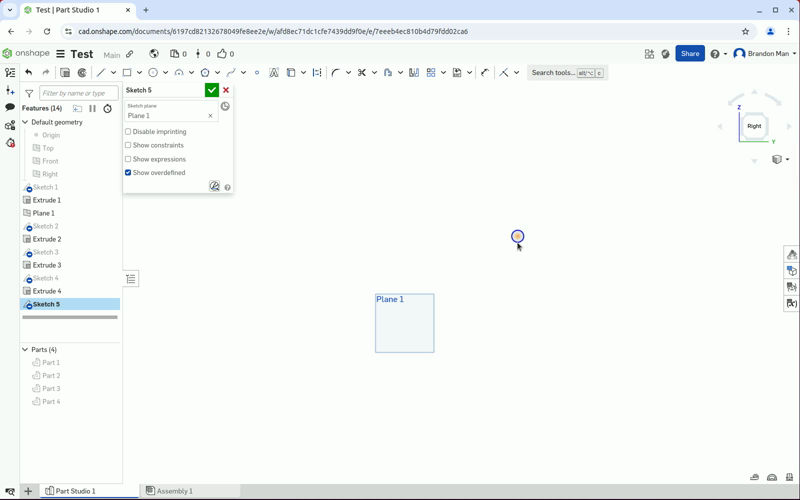
scroll(6)
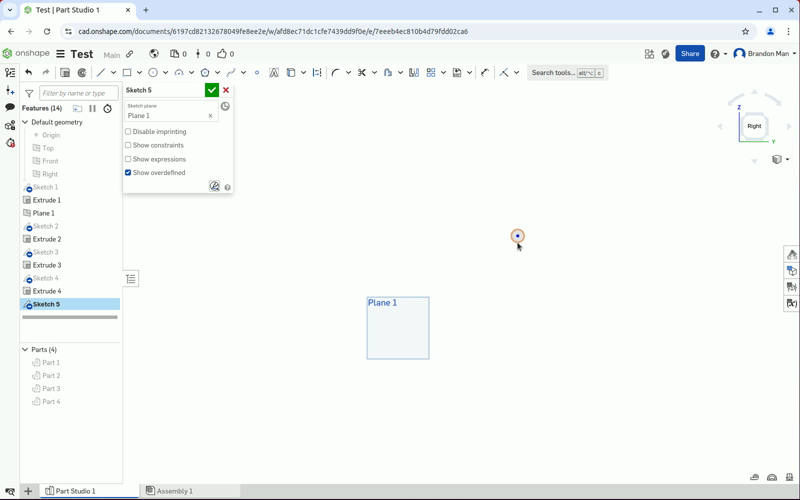
scroll(6)
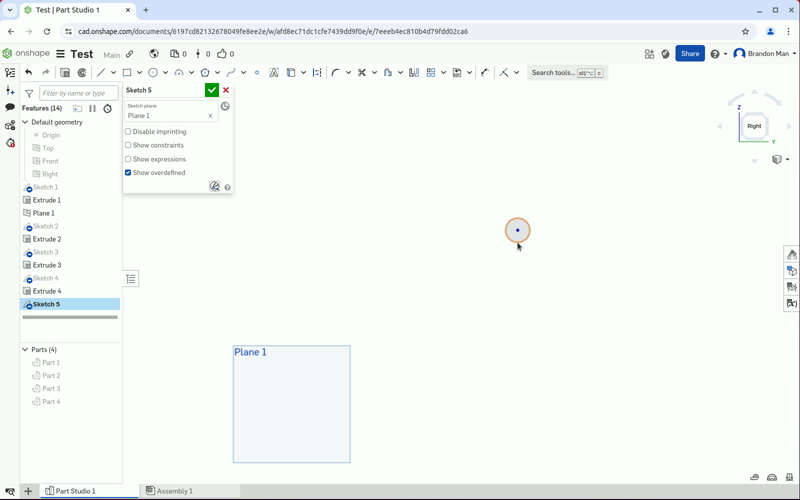
scroll(6)
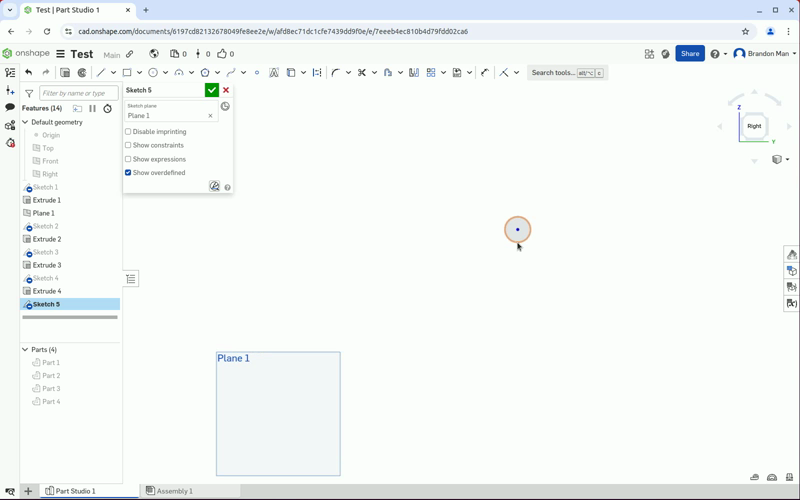
scroll(6)
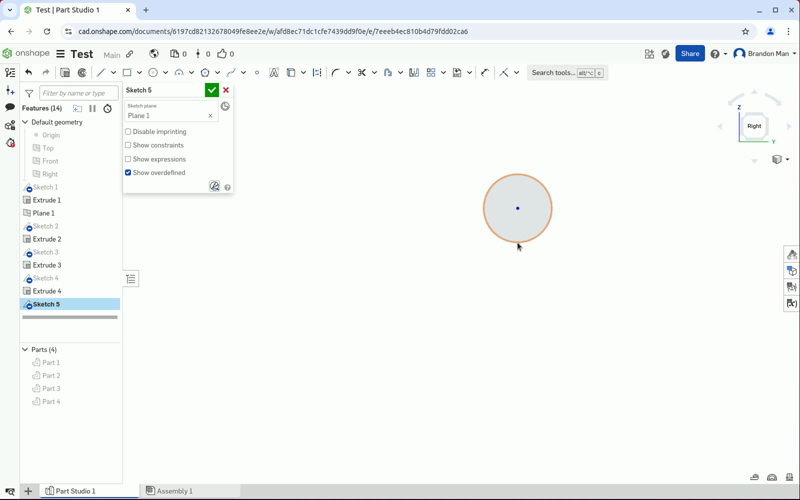
click(517, 242)
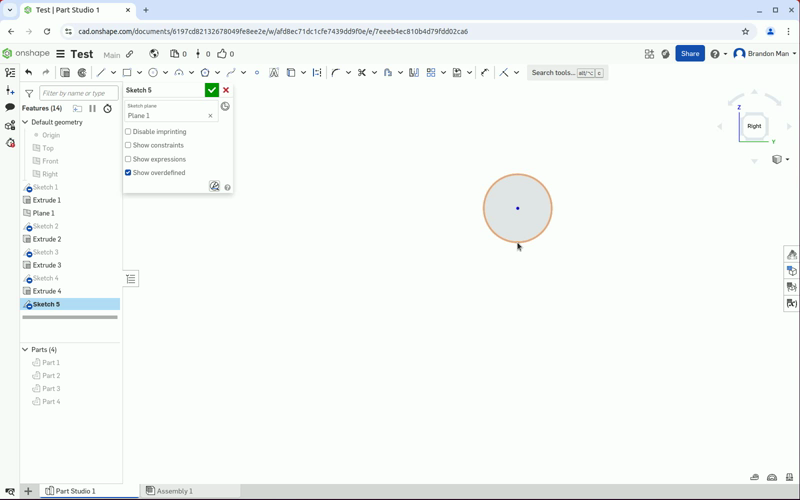
scroll(-6)
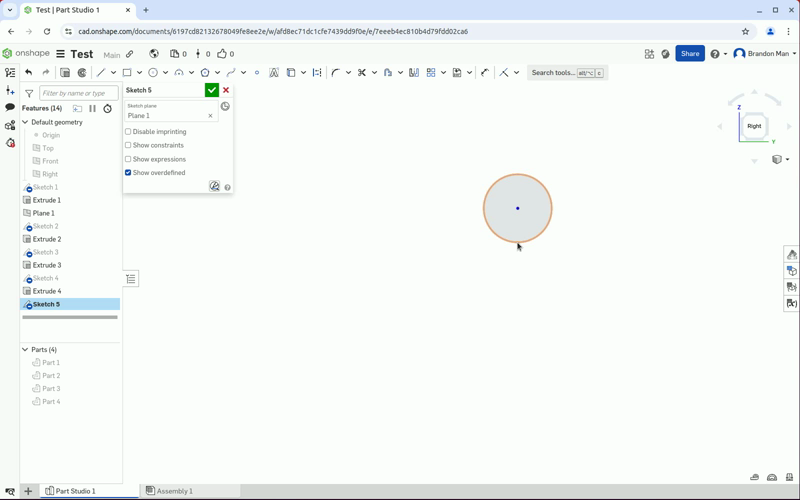
scroll(-6)
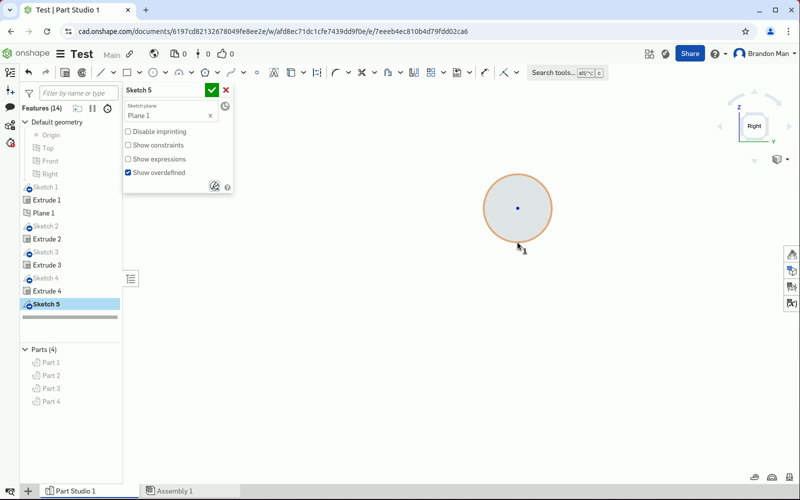
scroll(-6)
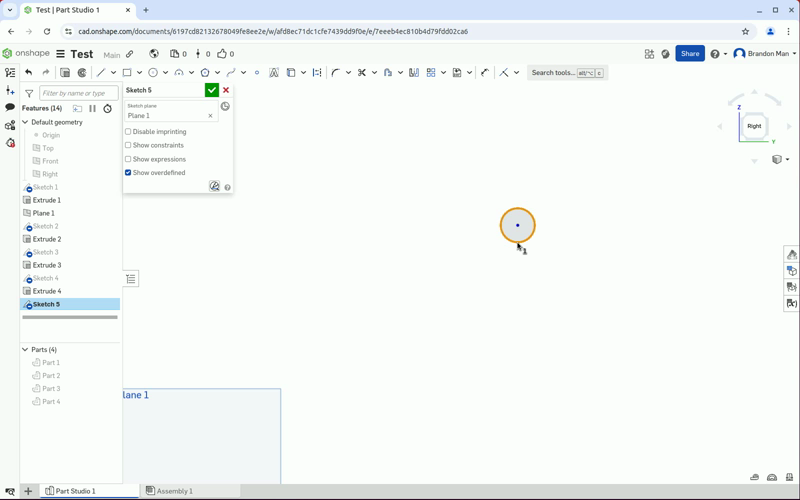
scroll(-6)
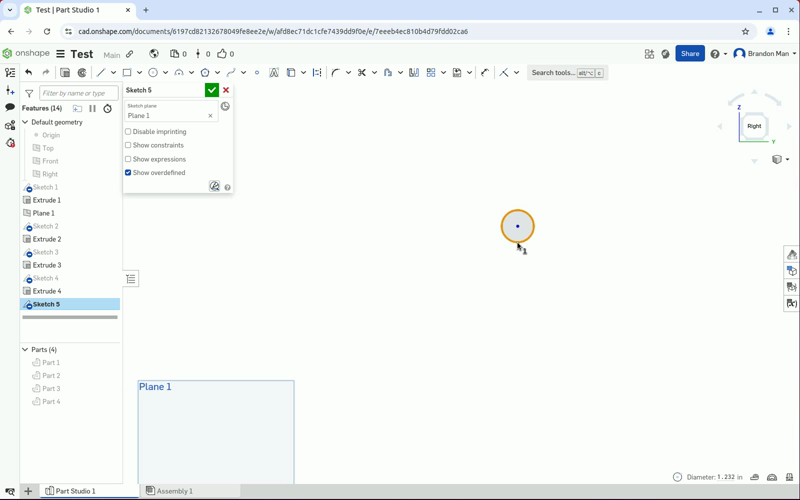
scroll(-6)
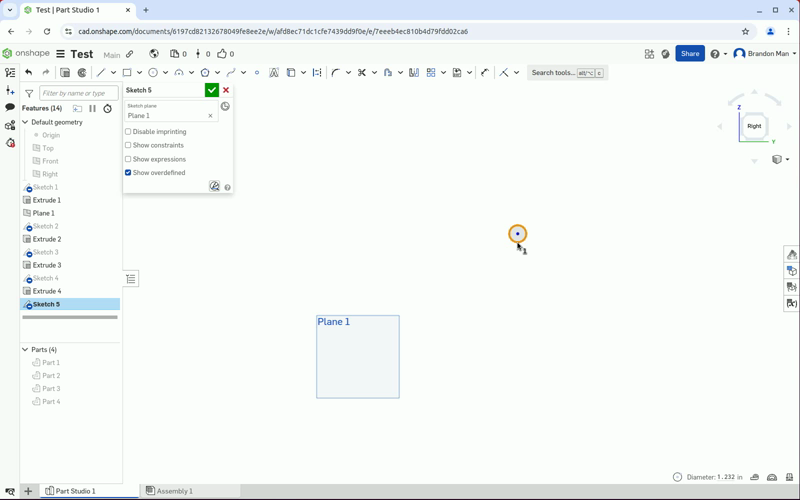
scroll(-6)
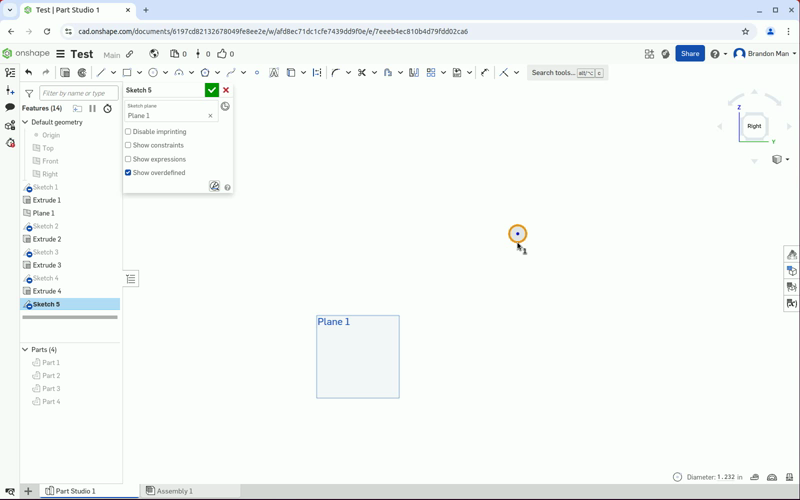
scroll(-6)
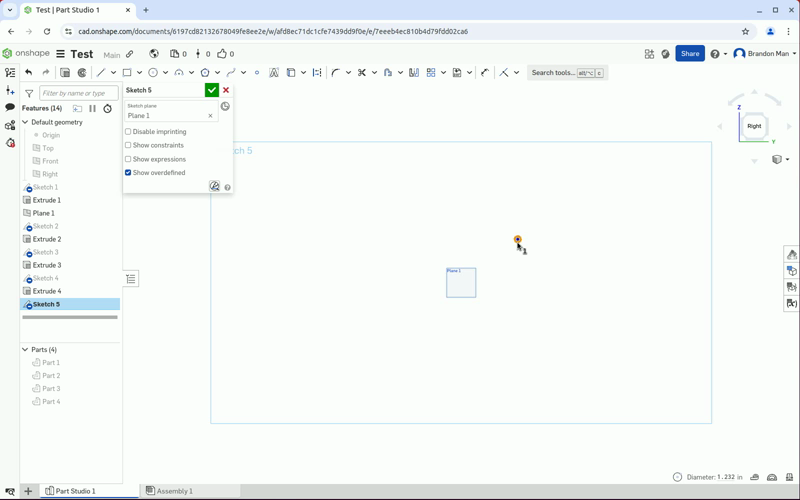
mouse_move(73, 352)
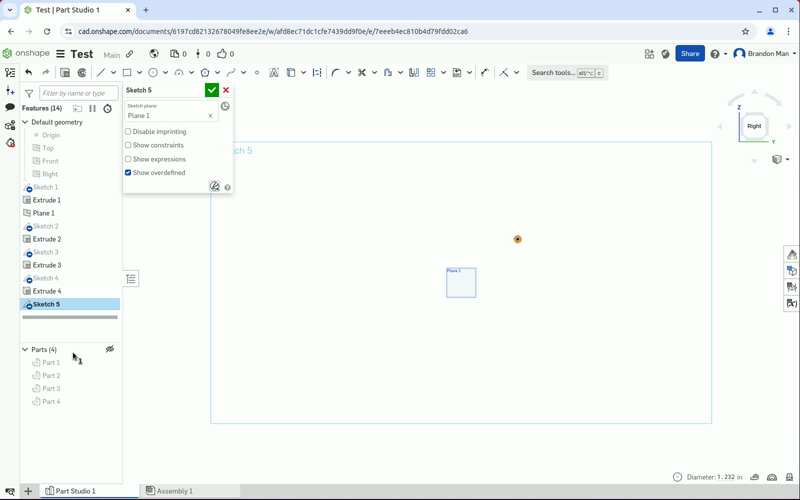
key(shift+y)
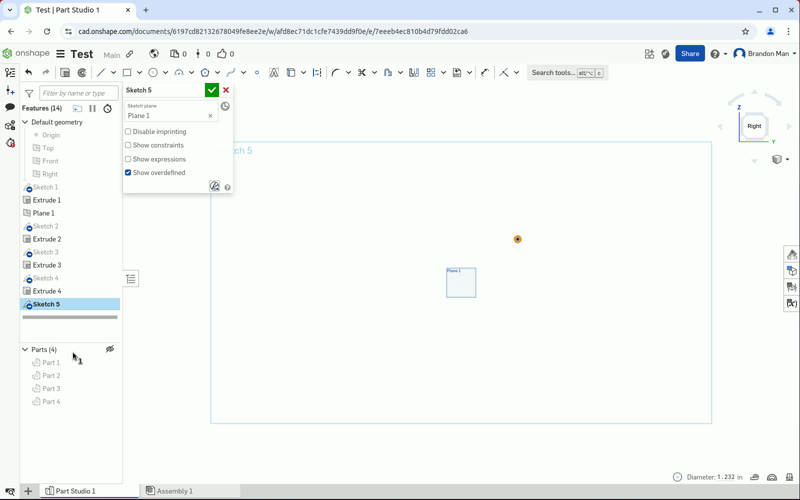
key(shift+e)
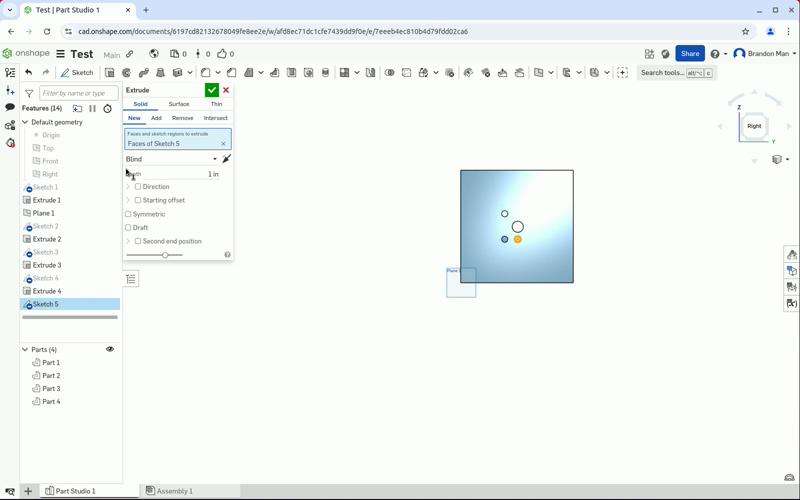
mouse_move(143, 106)
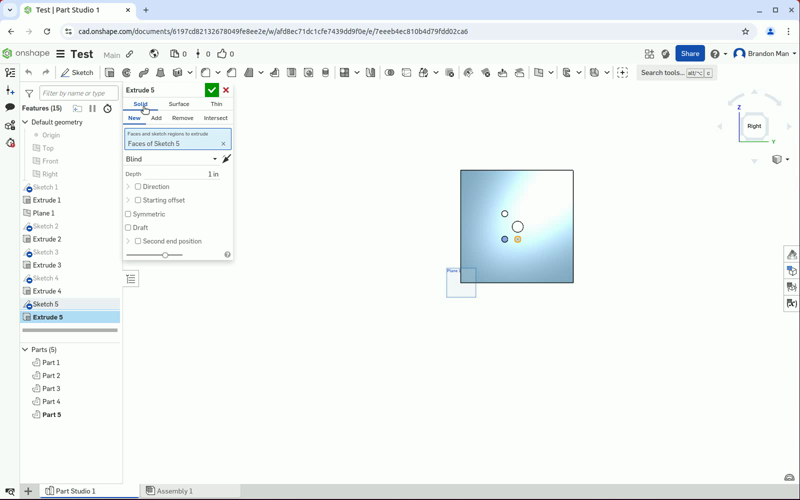
click(143, 106)
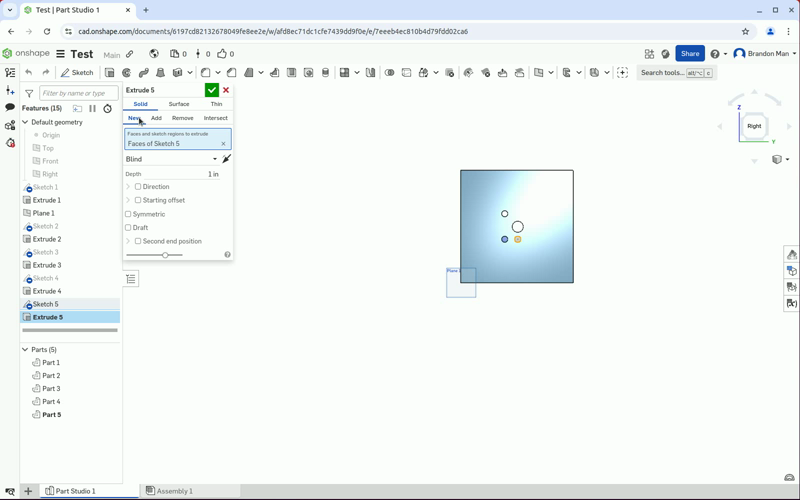
mouse_move(137, 120)
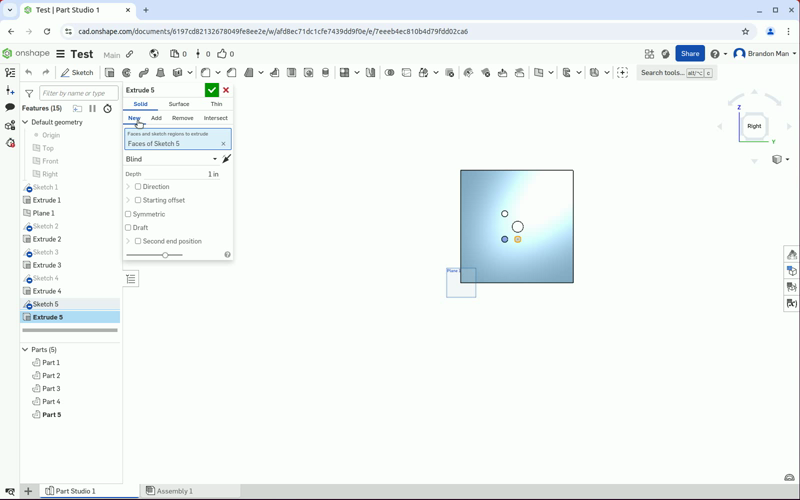
click(137, 120)
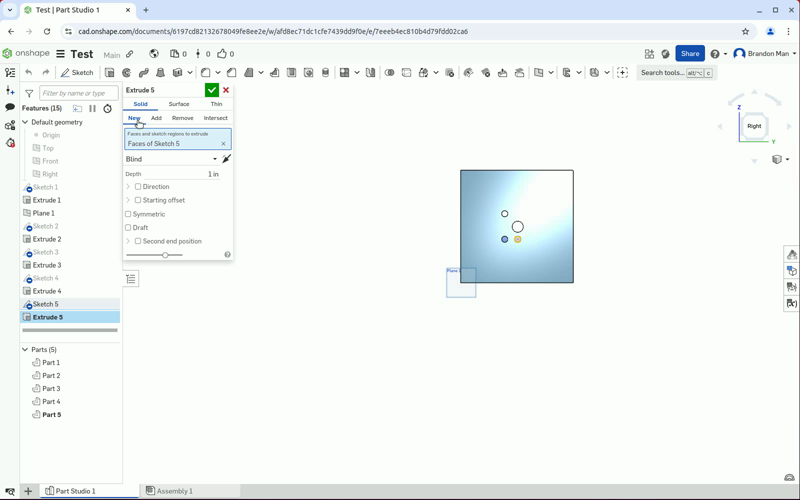
key(tab, 4)
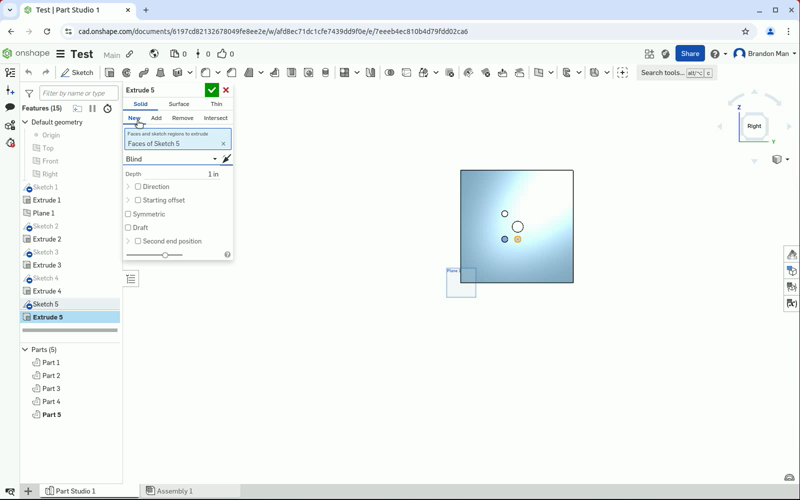
text(0.241)
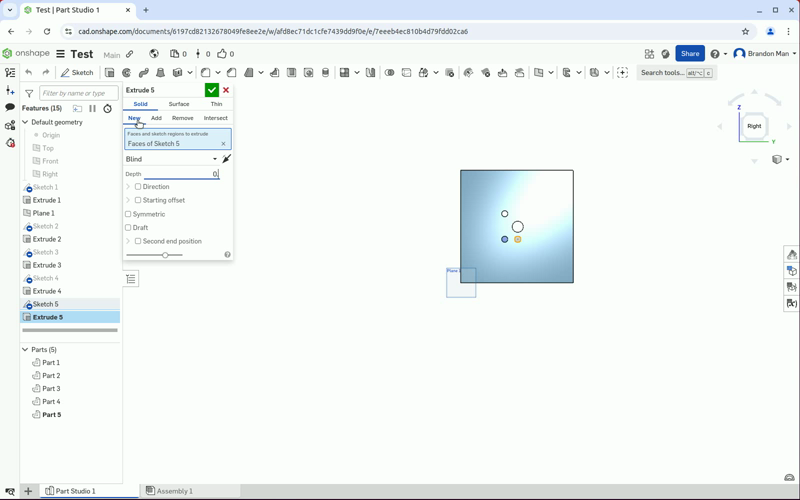
key(enter)
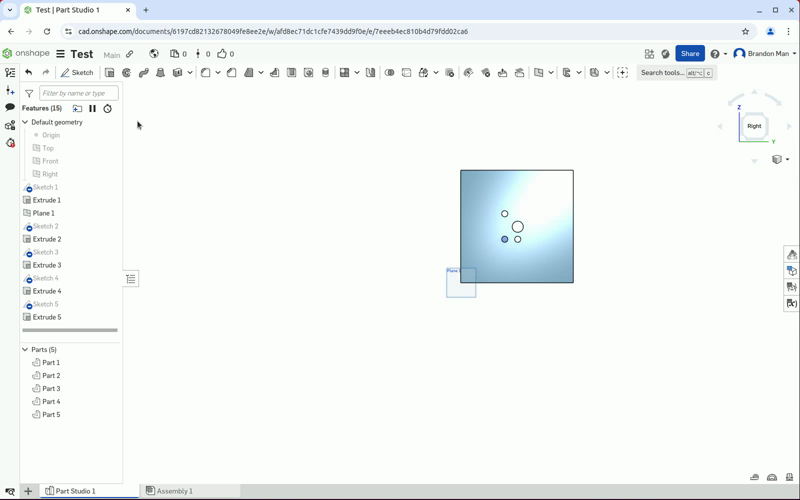
key(shift+h)
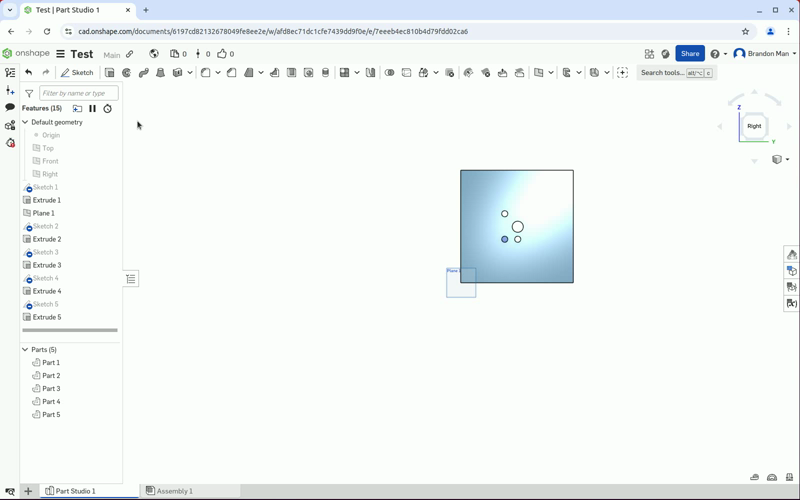
key(shift+h)
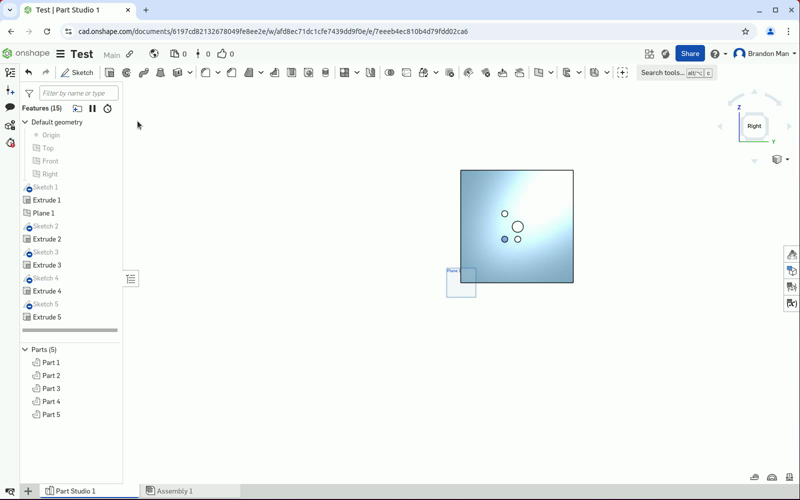
mouse_move(73, 189)
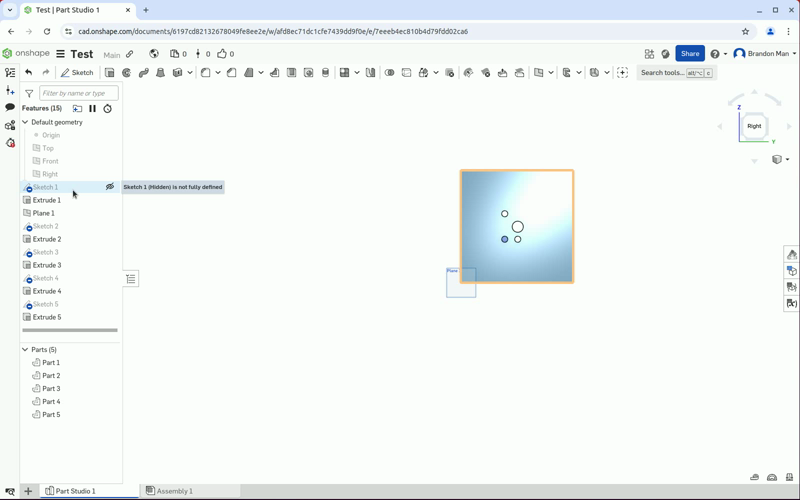
click(73, 189)
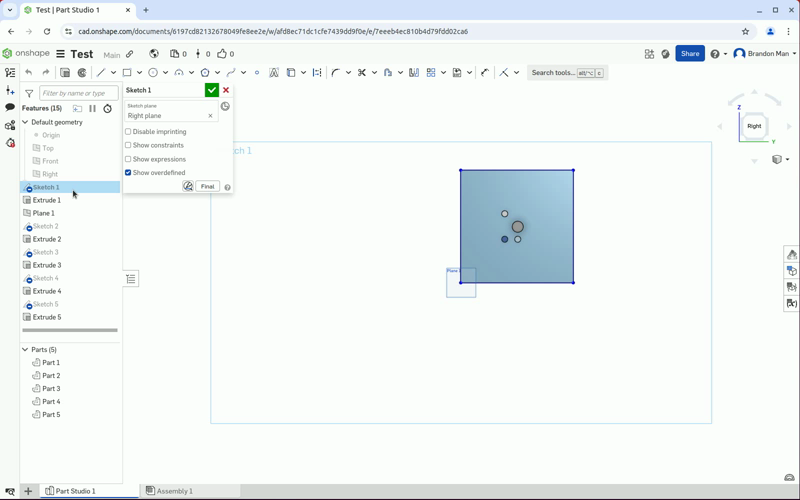
mouse_move(229, 92)
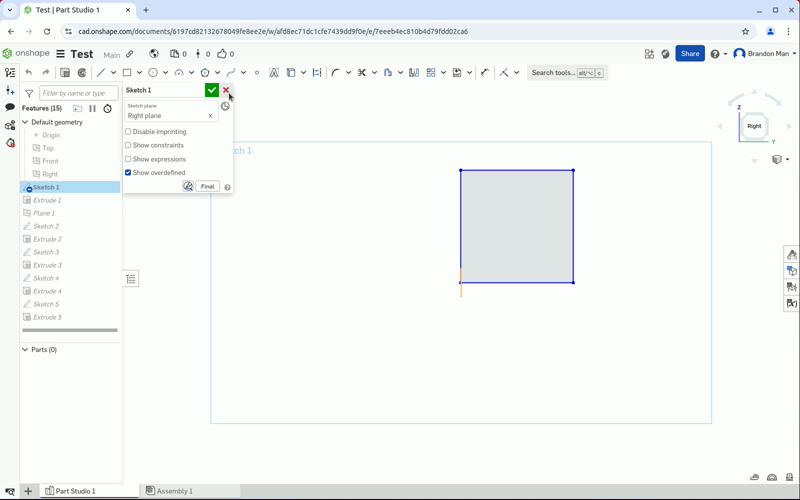
click(229, 92)
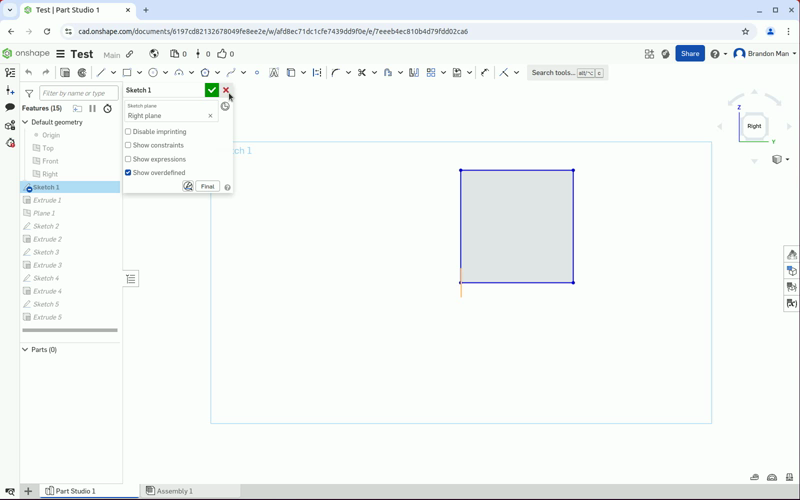
key(shift+s)
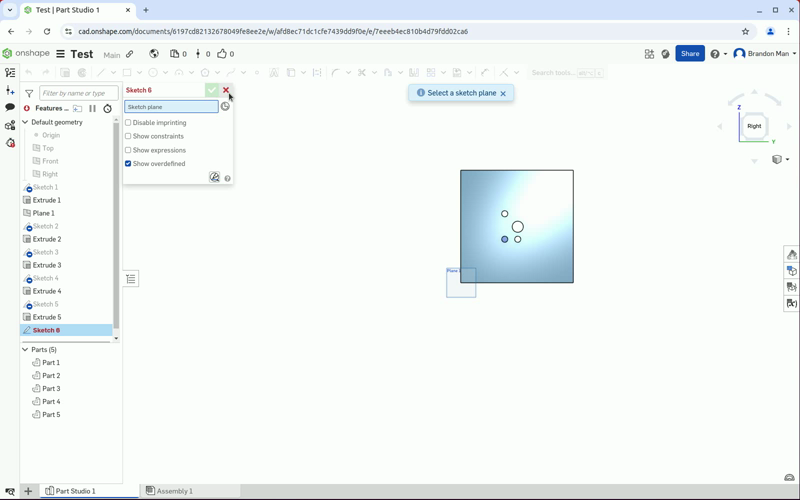
mouse_move(69, 215)
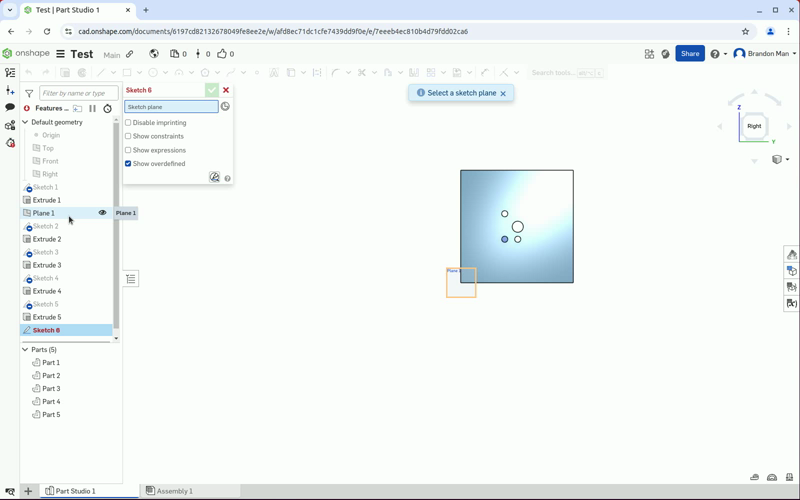
click(69, 215)
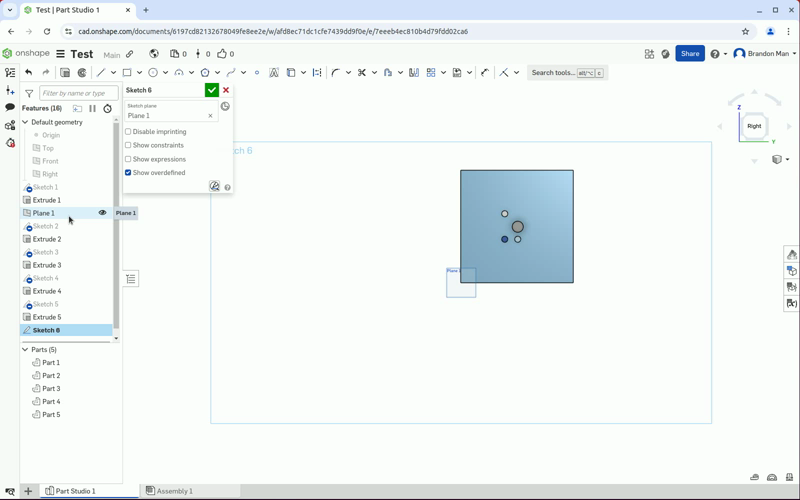
mouse_move(73, 352)
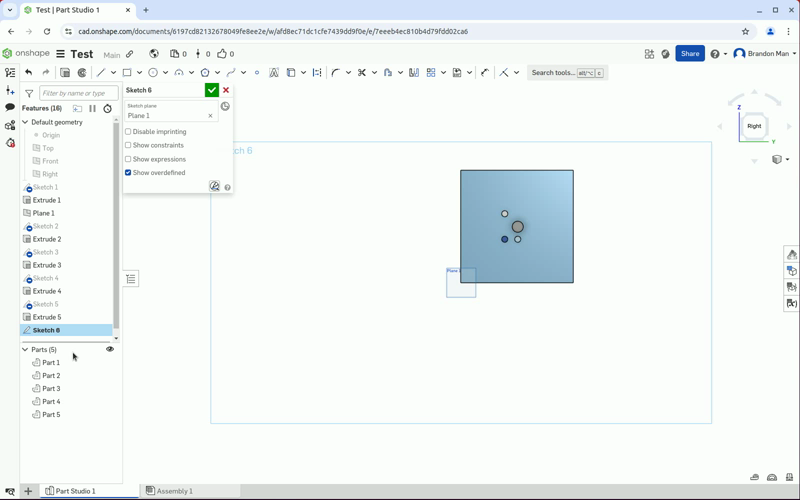
key(y)
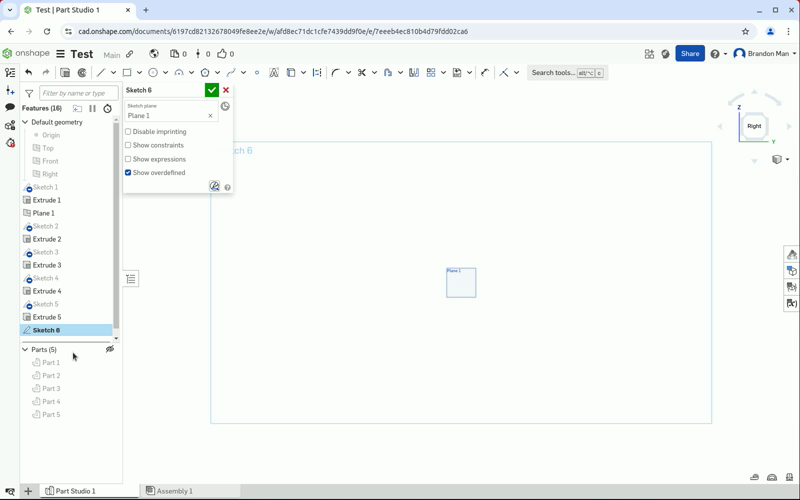
key(c)
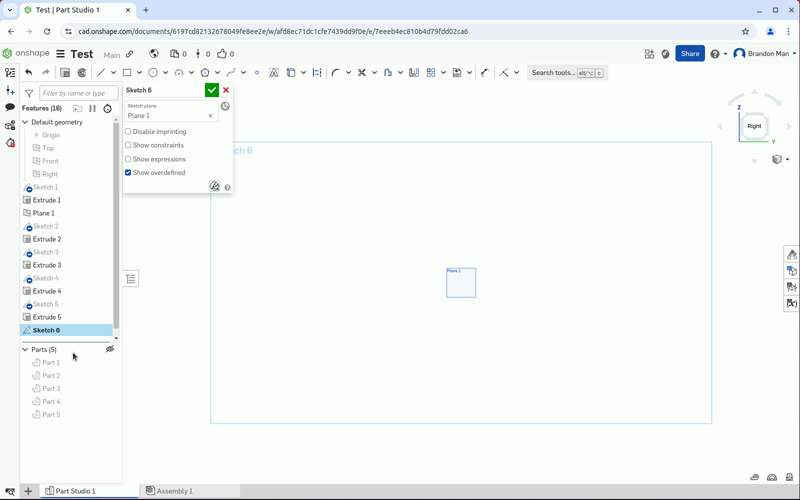
key_down(shift)
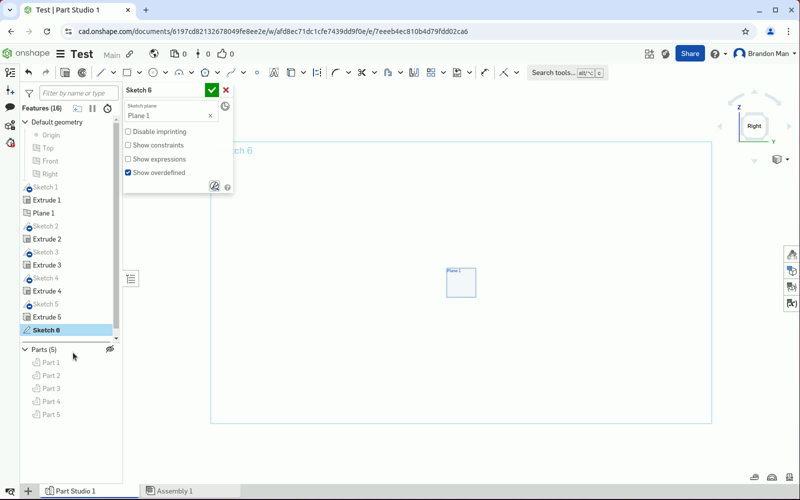
mouse_move(517, 213)
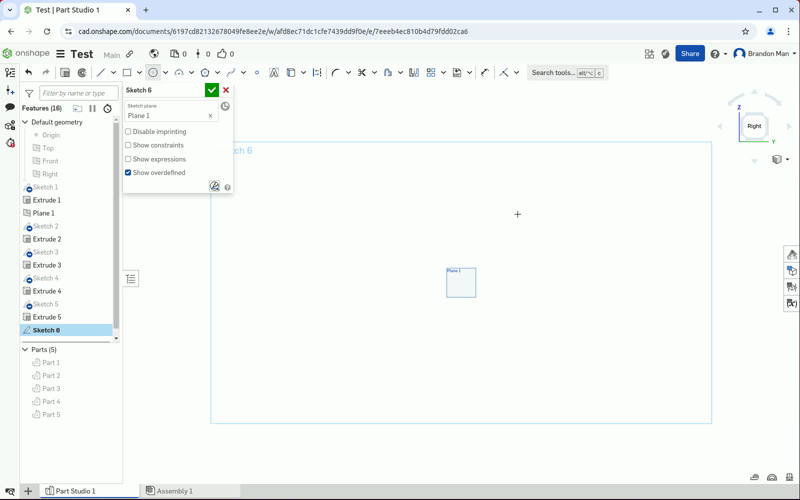
click(517, 213)
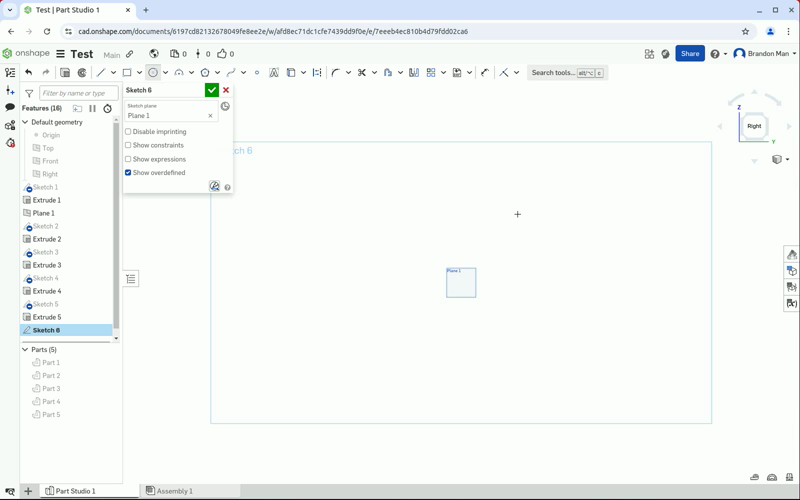
key_up(shift)
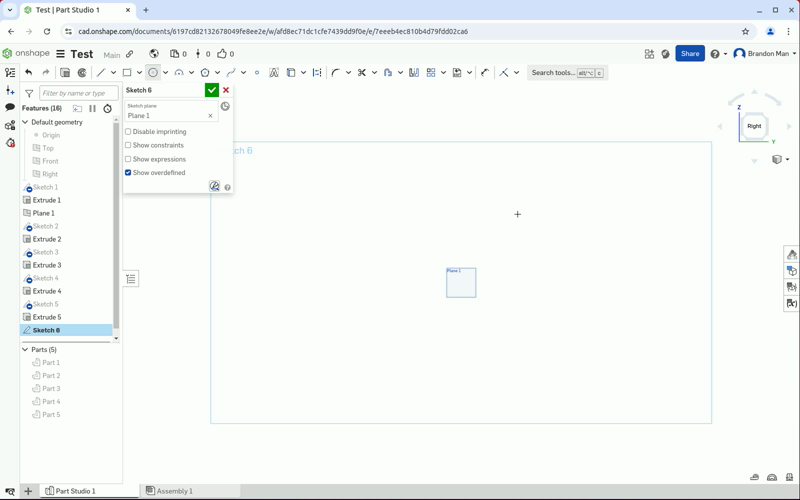
mouse_move(520, 213)
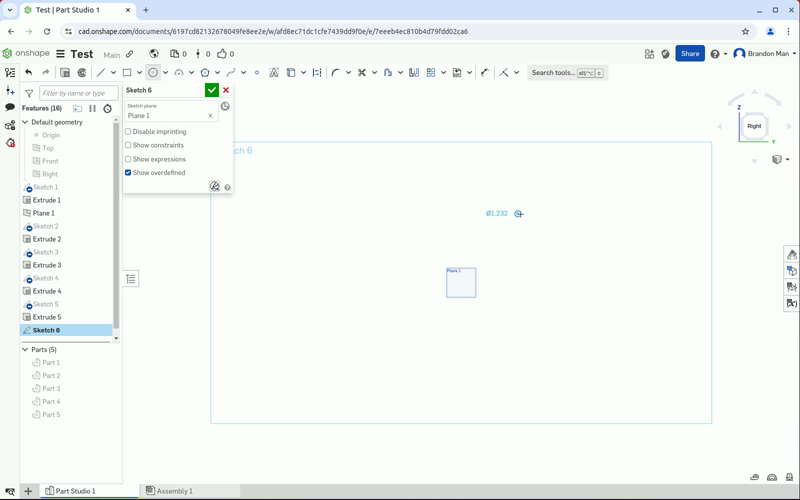
click(520, 213)
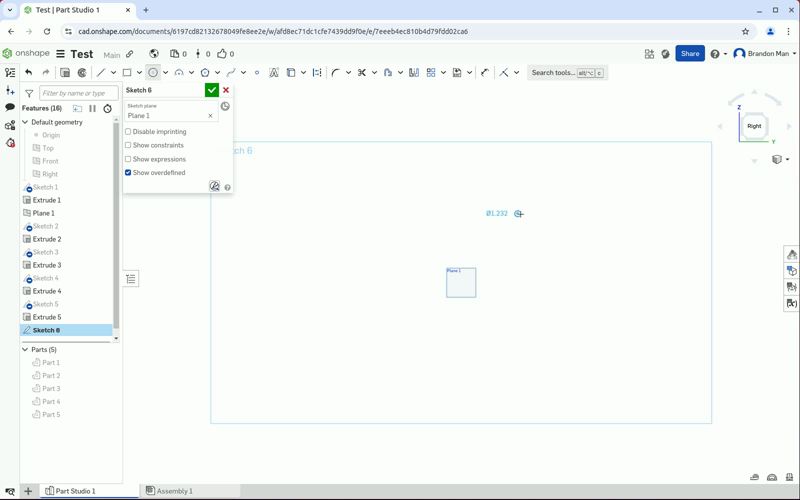
key(esc)
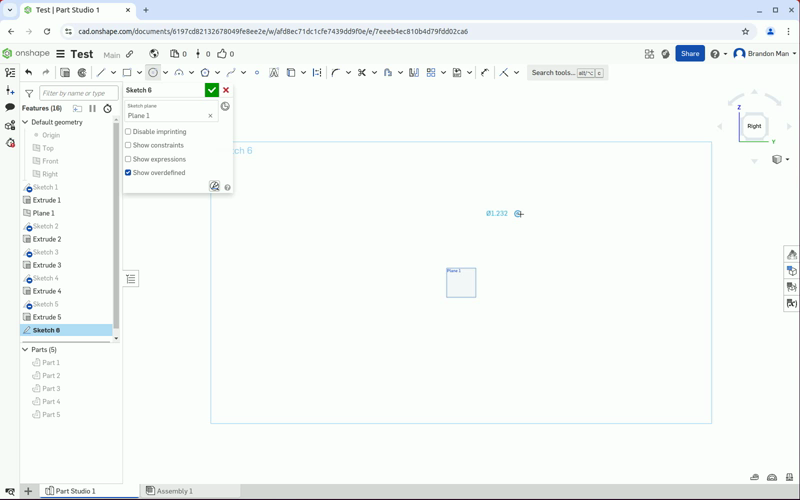
mouse_move(516, 216)
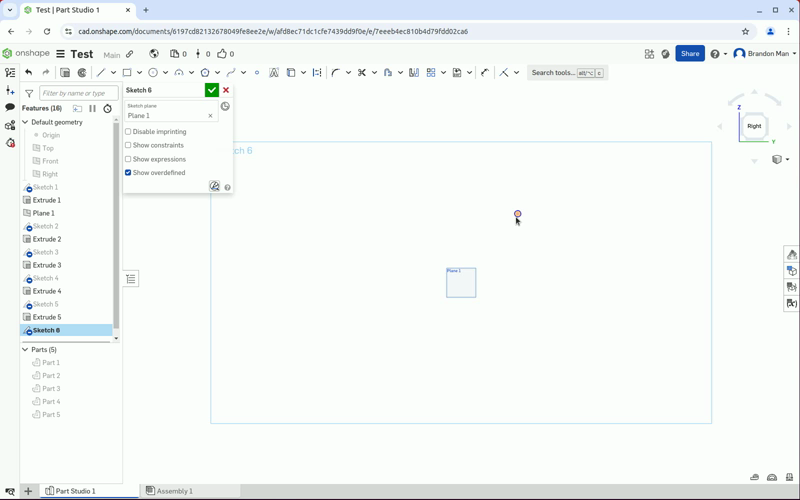
scroll(6)
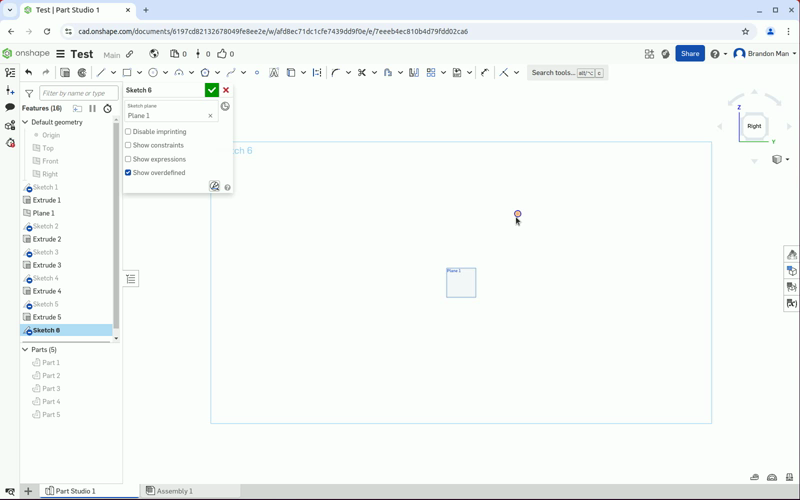
scroll(6)
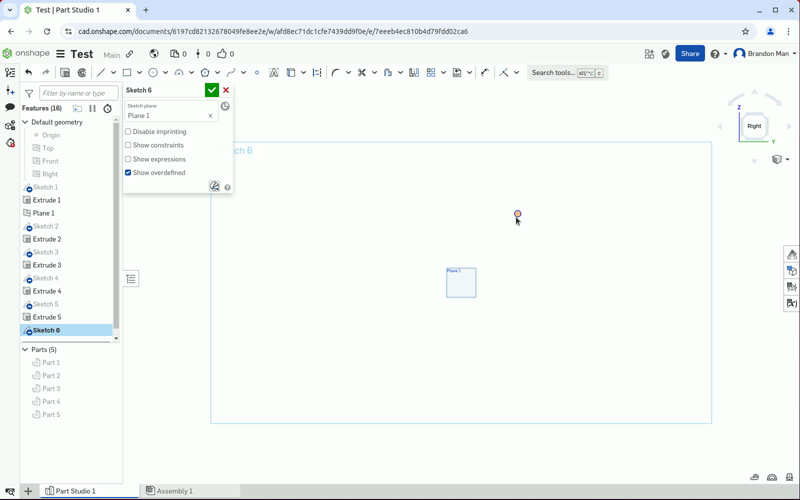
scroll(6)
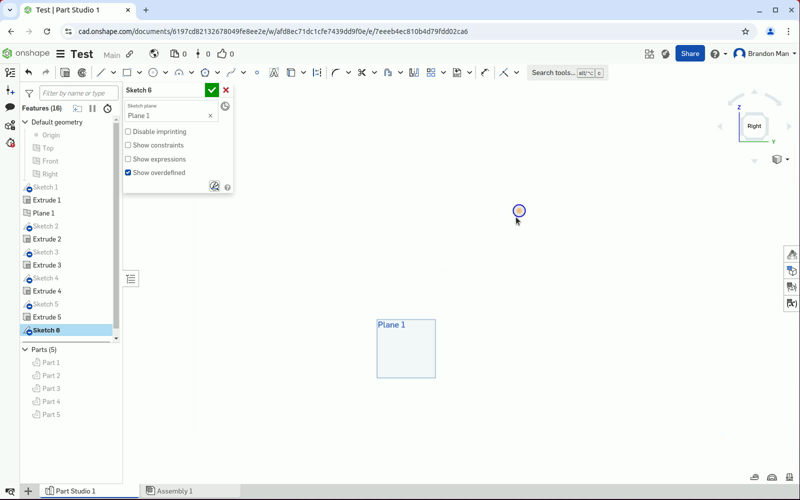
scroll(6)
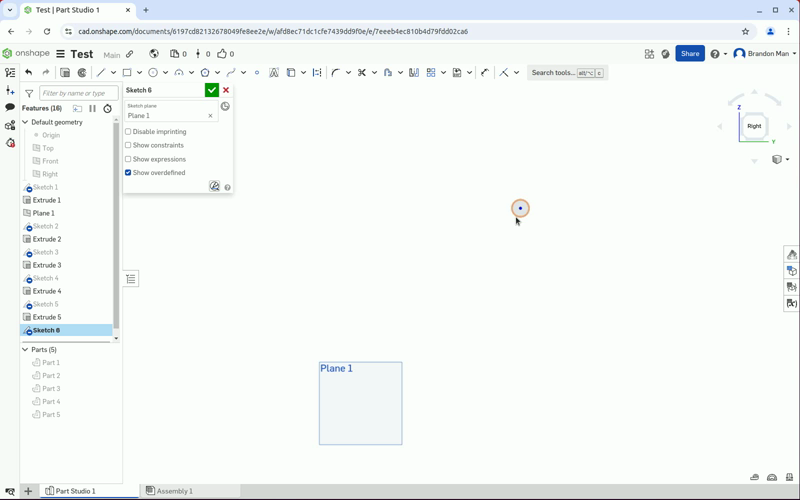
scroll(6)
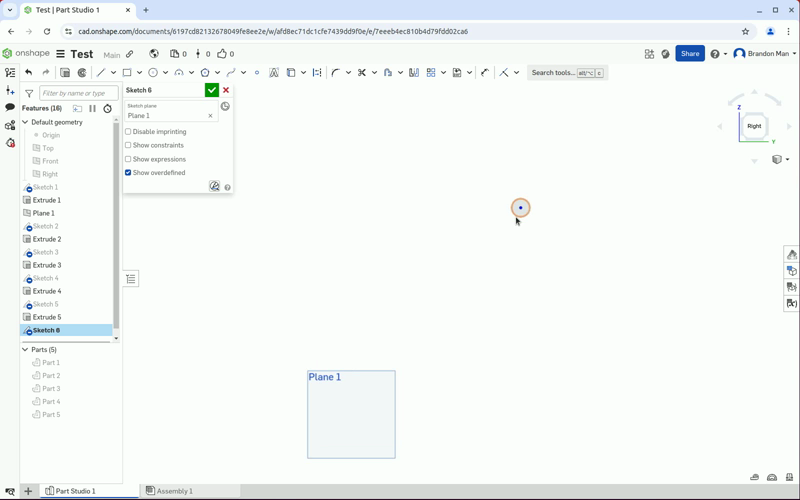
scroll(6)
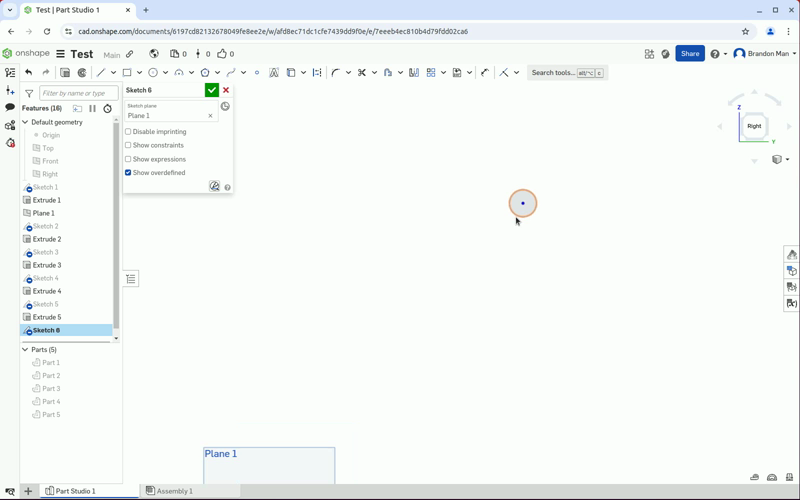
scroll(6)
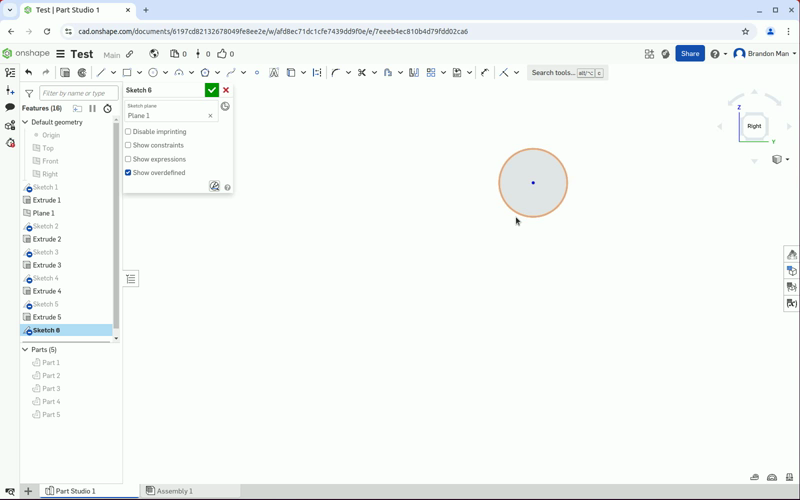
click(516, 216)
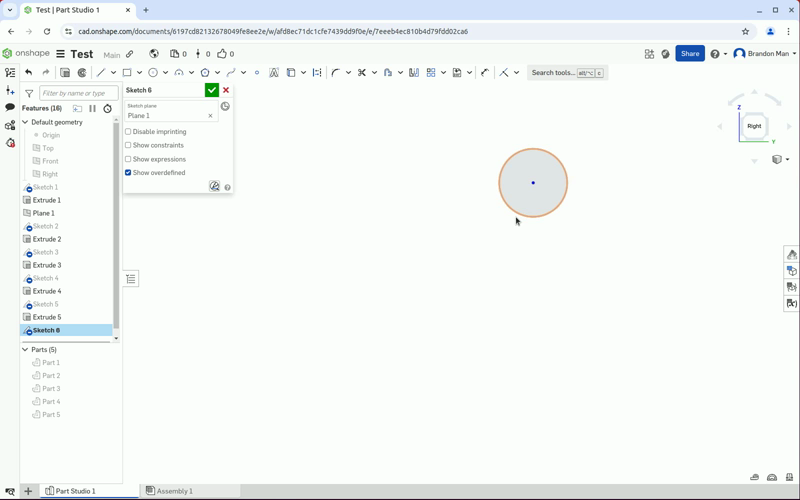
scroll(-6)
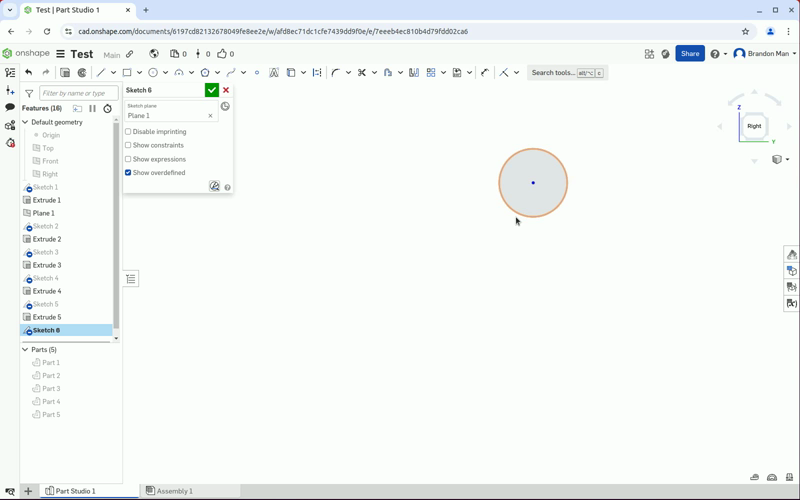
scroll(-6)
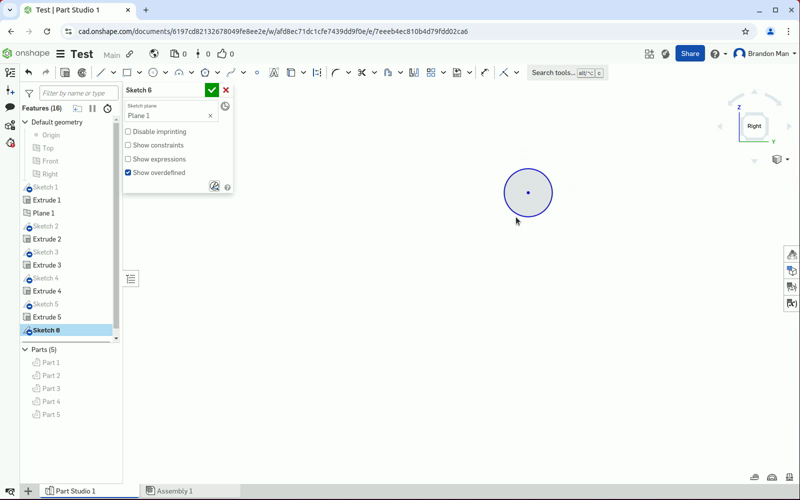
scroll(-6)
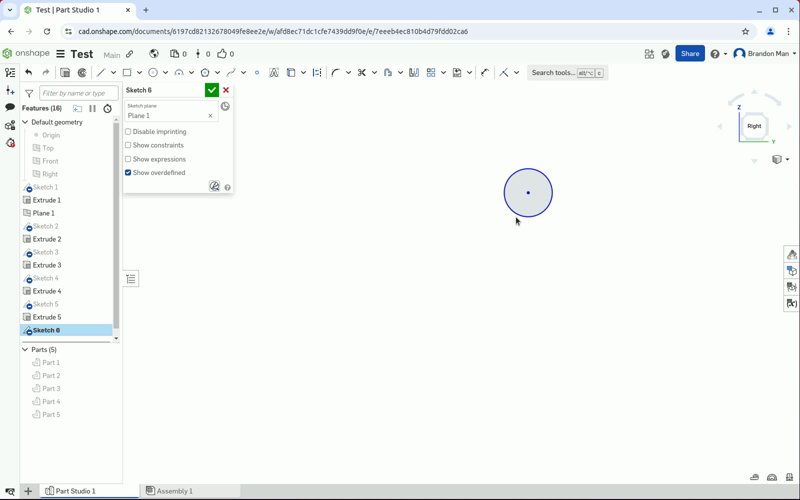
scroll(-6)
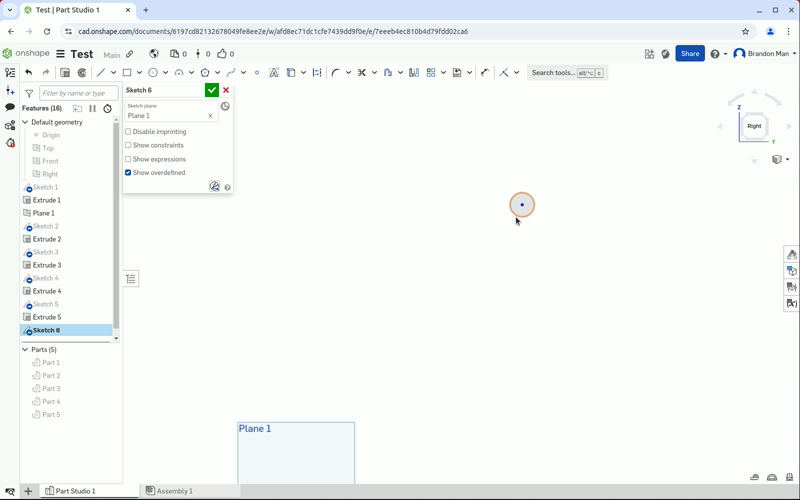
scroll(-6)
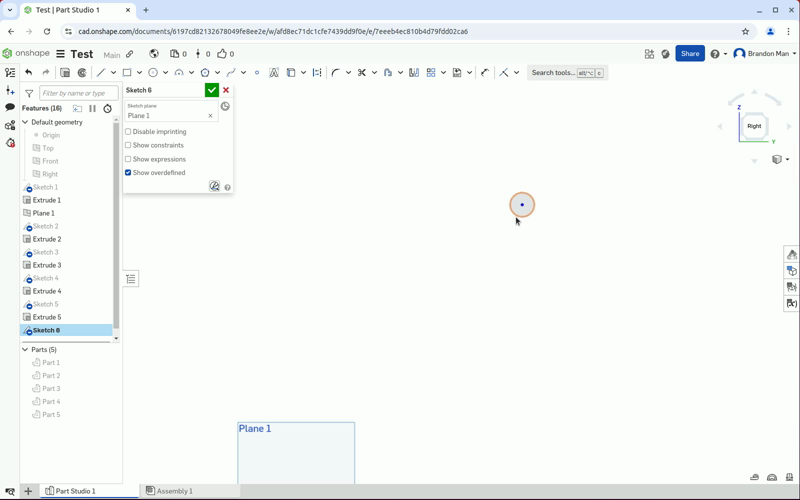
scroll(-6)
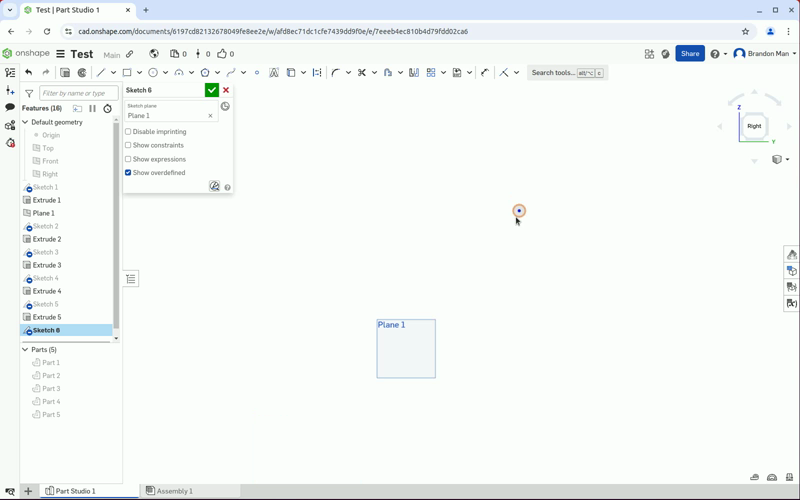
scroll(-6)
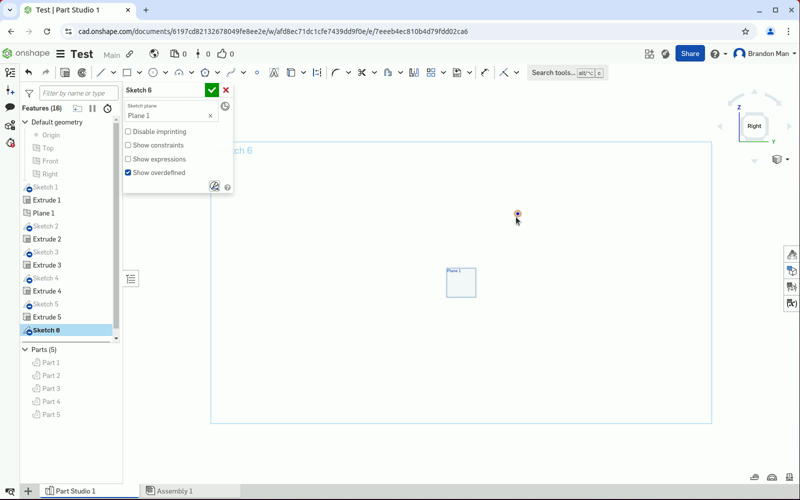
mouse_move(73, 352)
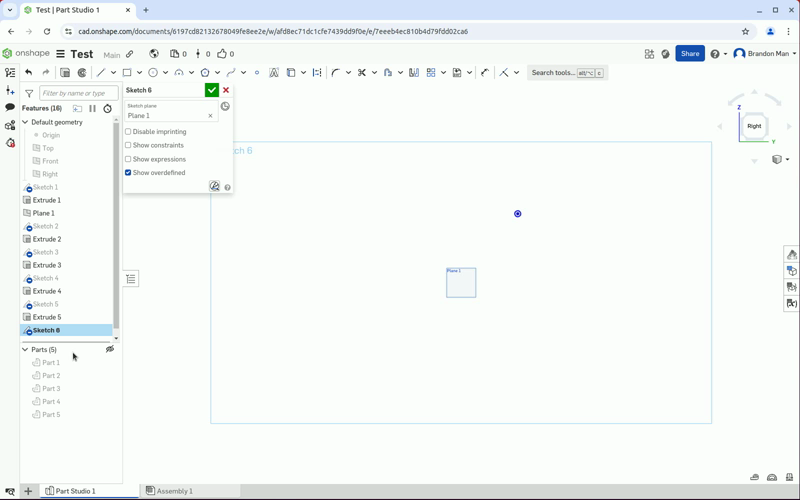
key(shift+y)
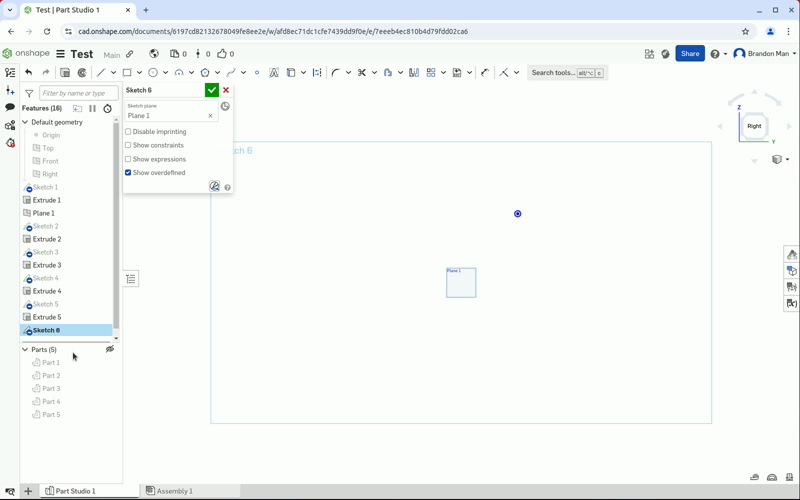
key(shift+e)
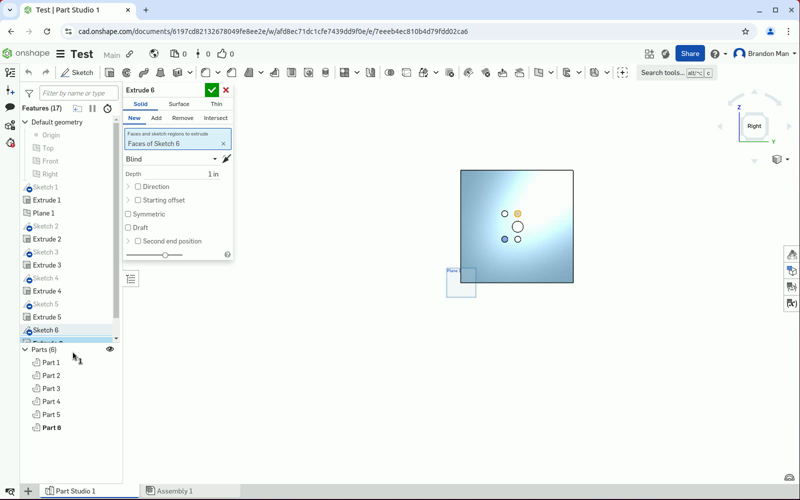
mouse_move(143, 106)
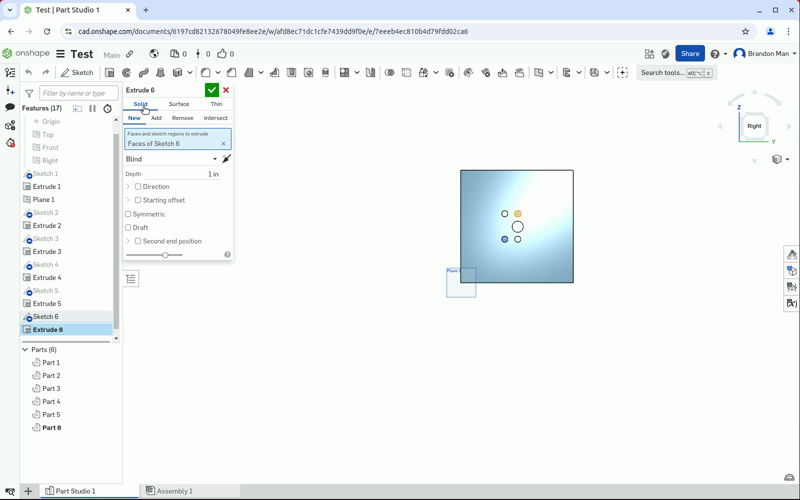
click(143, 106)
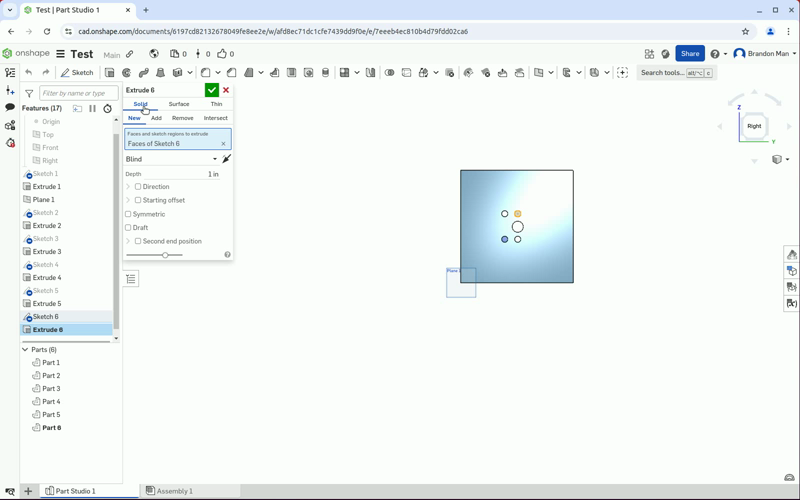
mouse_move(137, 120)
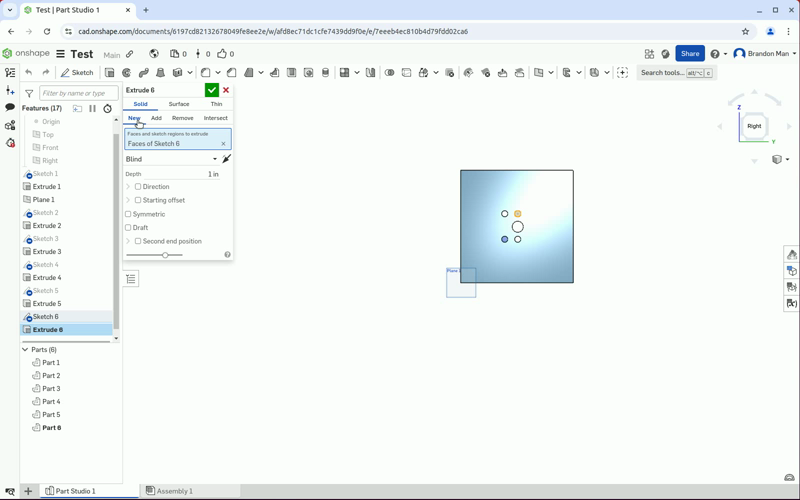
click(137, 120)
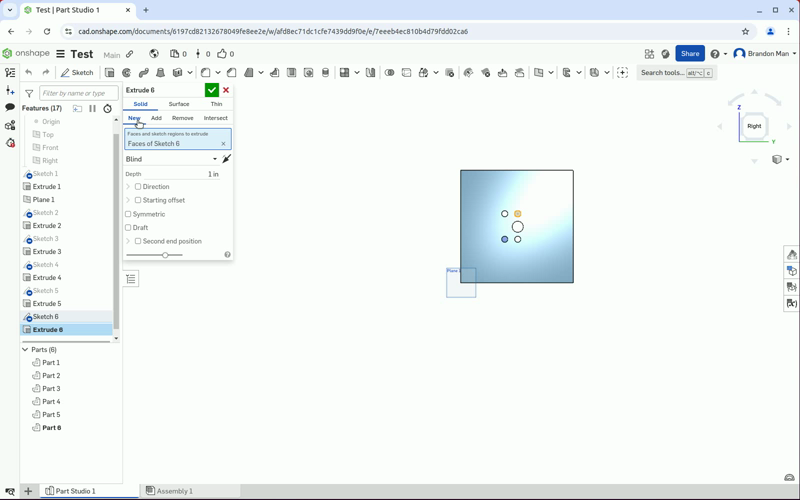
key(tab, 4)
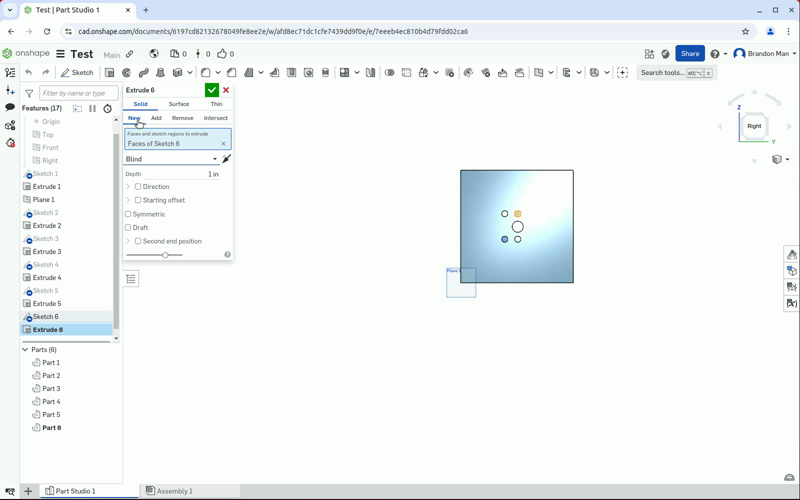
text(0.241)
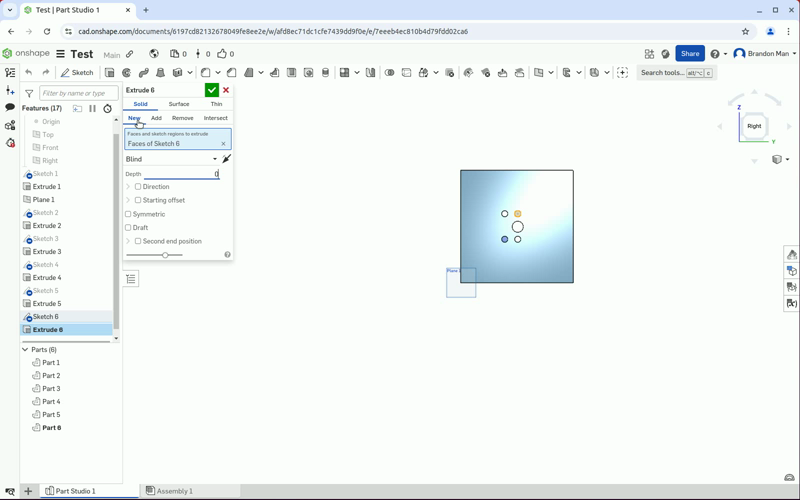
key(enter)
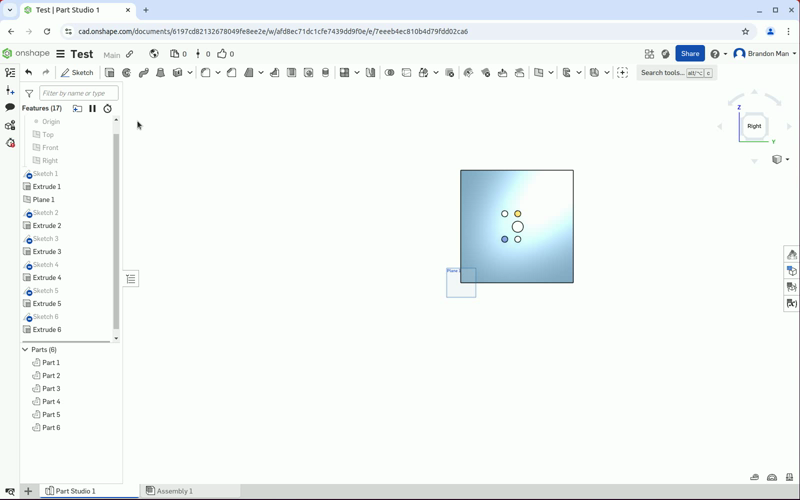
key(shift+h)
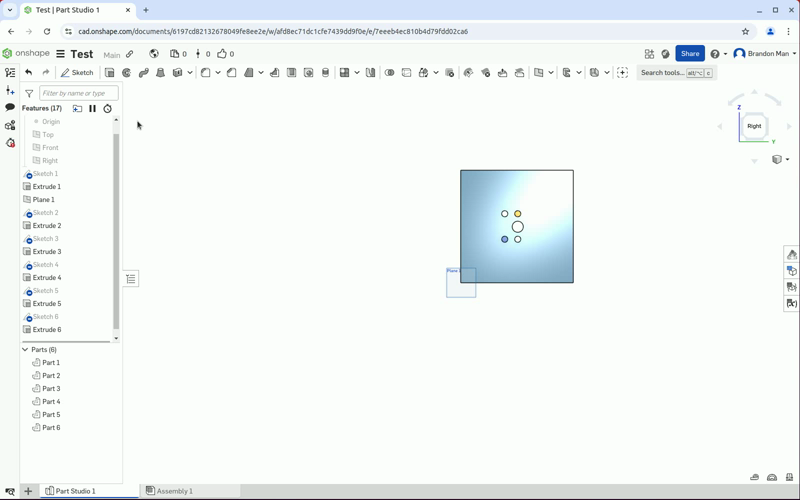
key(shift+h)
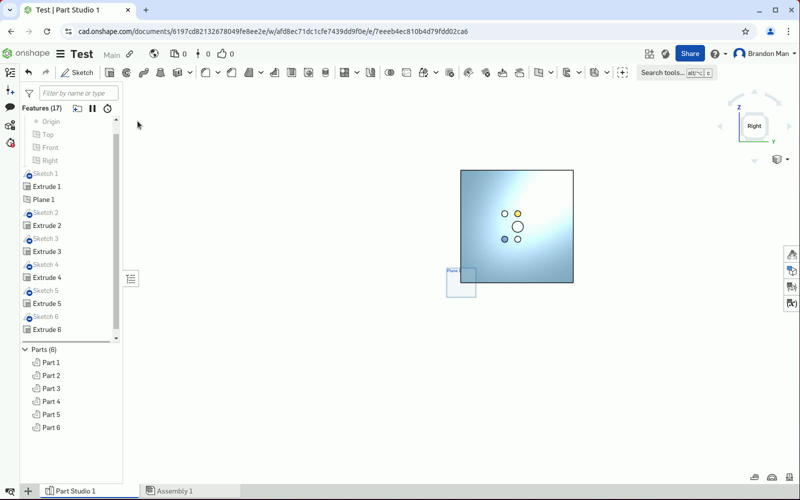
mouse_move(69, 176)
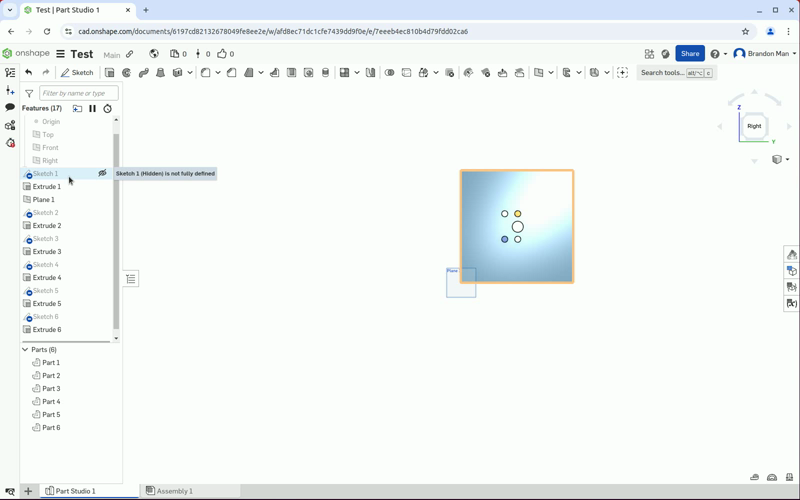
click(69, 176)
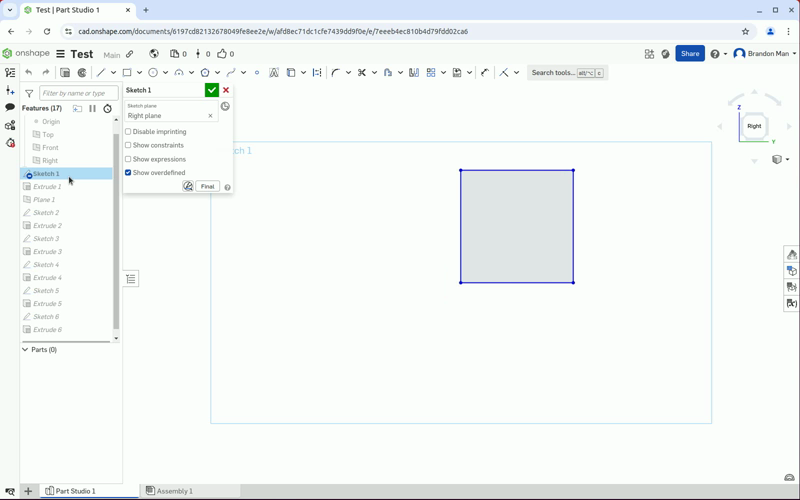
mouse_move(229, 92)
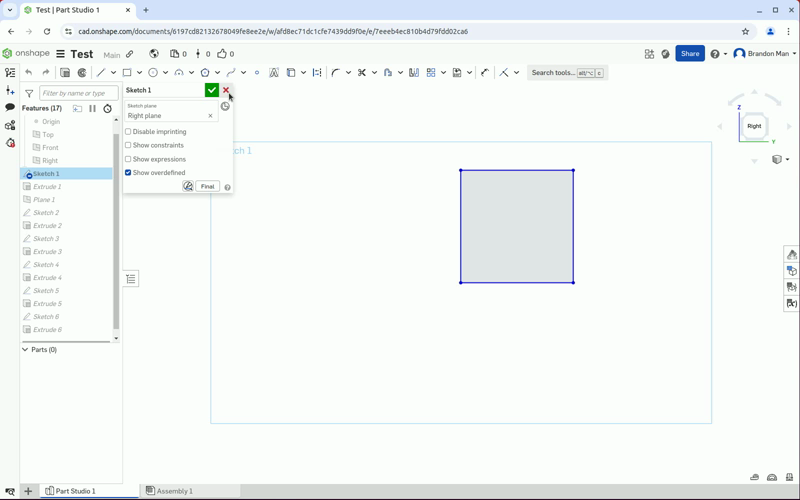
click(229, 92)
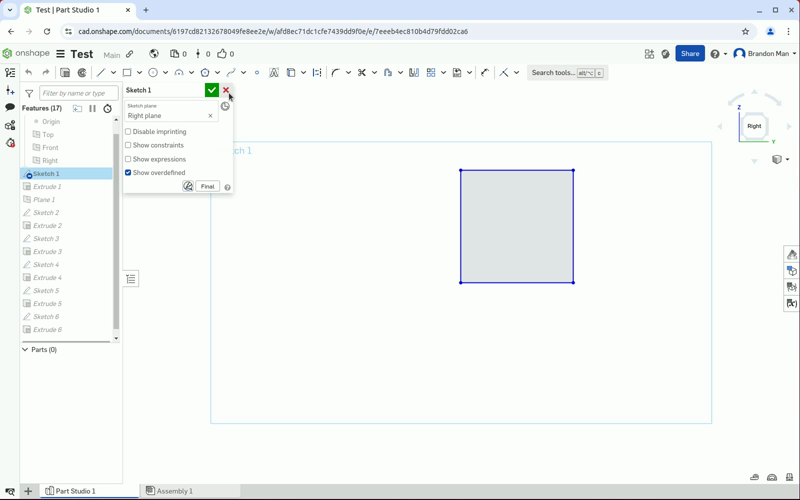
key(shift+s)
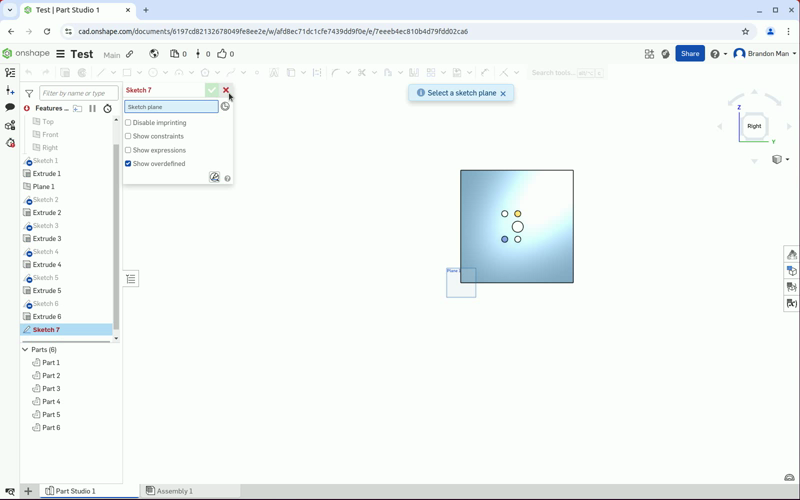
mouse_move(69, 189)
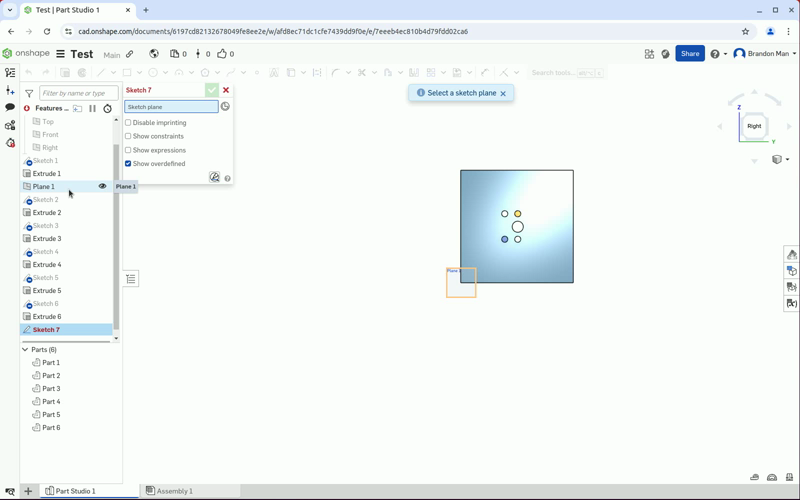
click(69, 189)
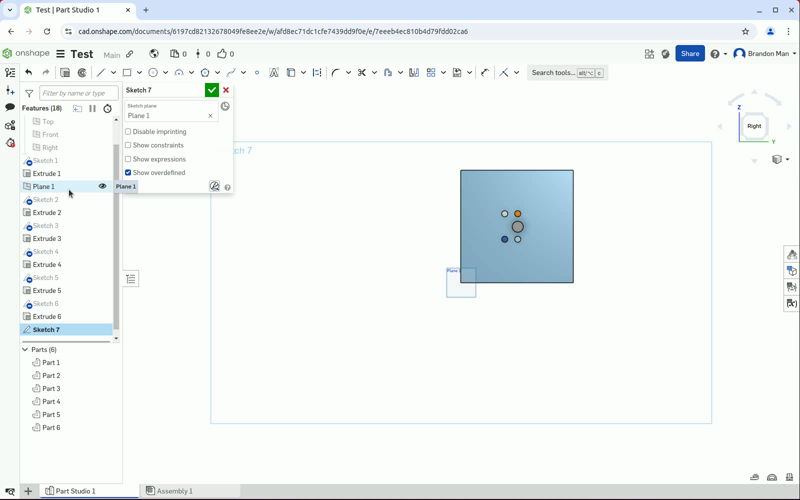
mouse_move(73, 352)
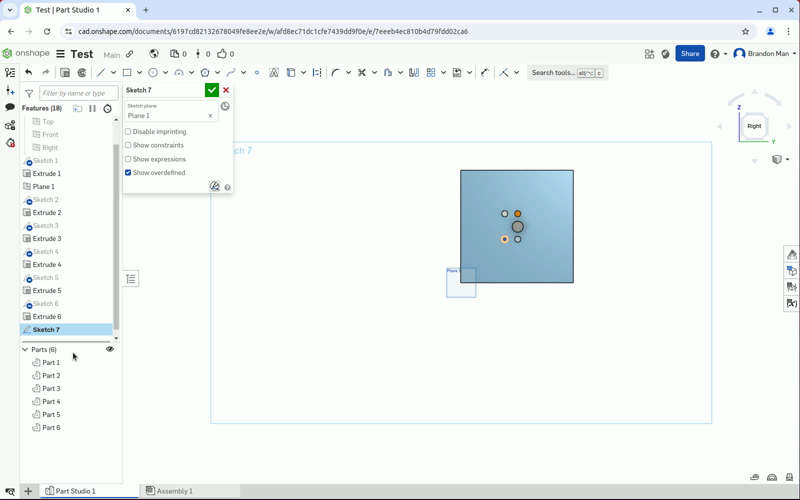
key(y)
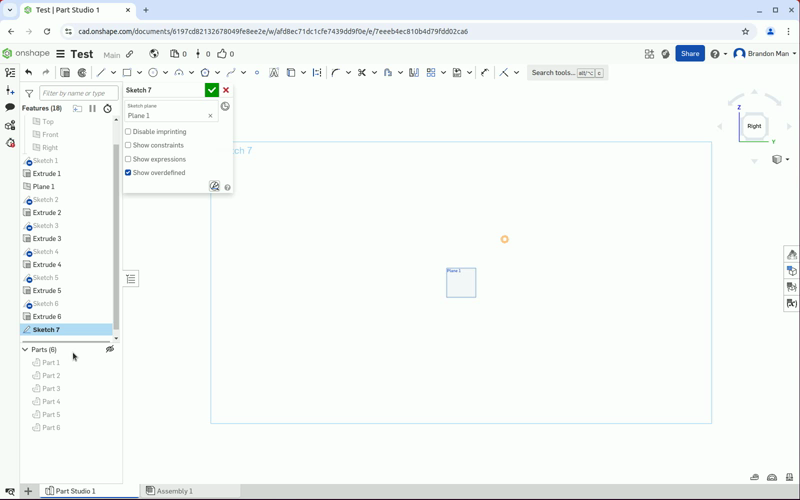
key(c)
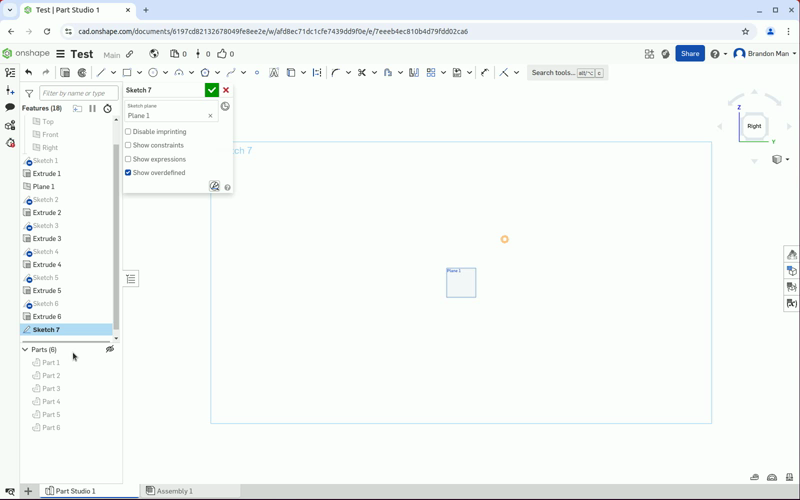
key_down(shift)
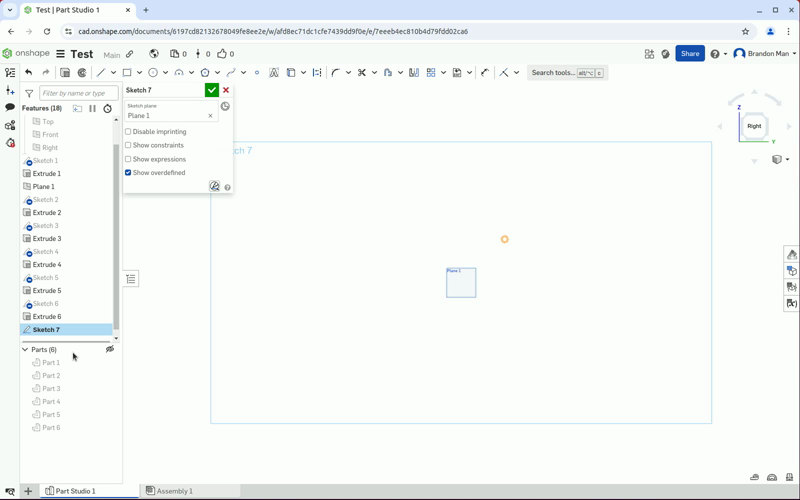
mouse_move(532, 226)
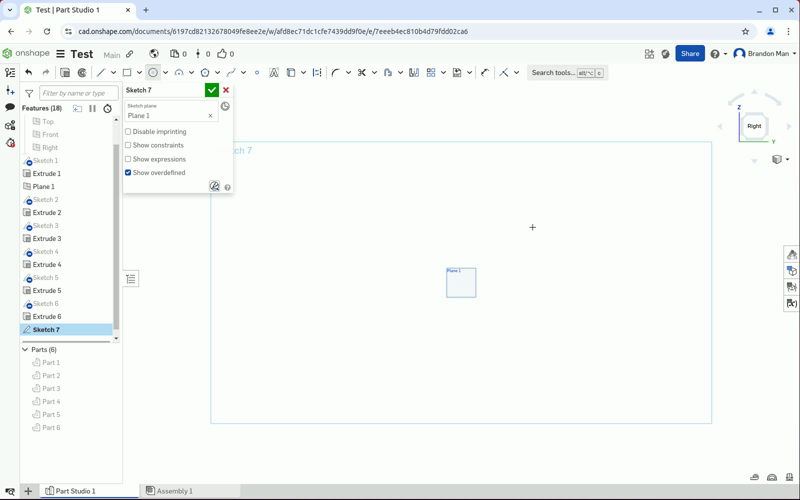
click(532, 226)
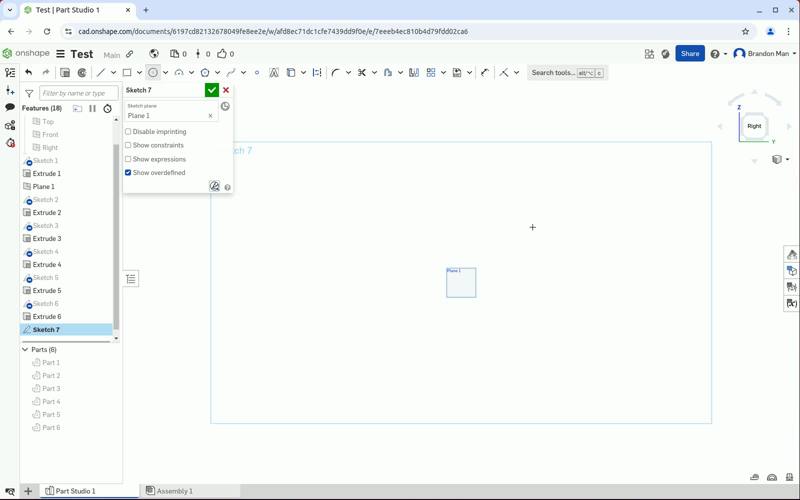
key_up(shift)
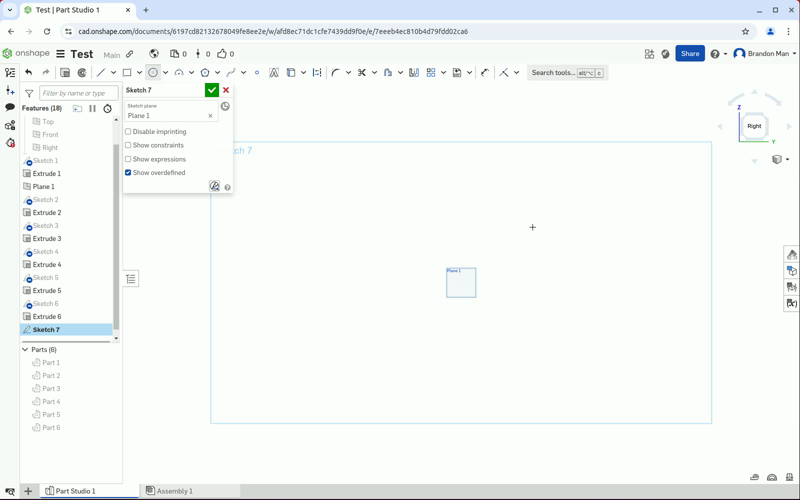
mouse_move(535, 226)
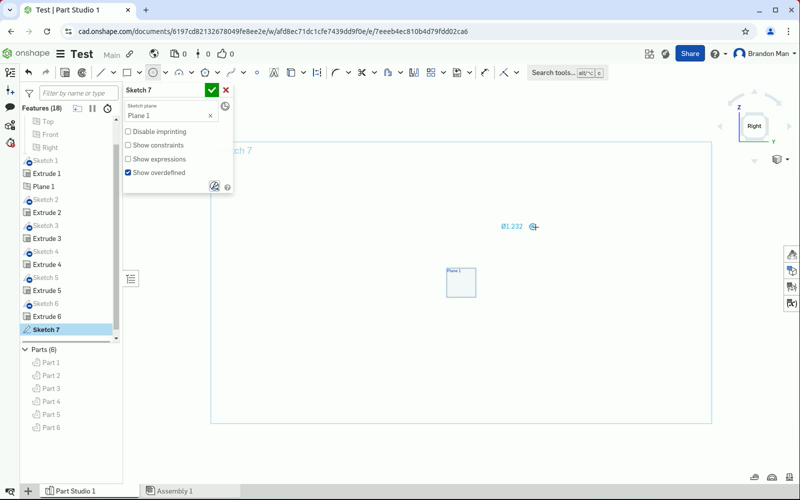
click(535, 226)
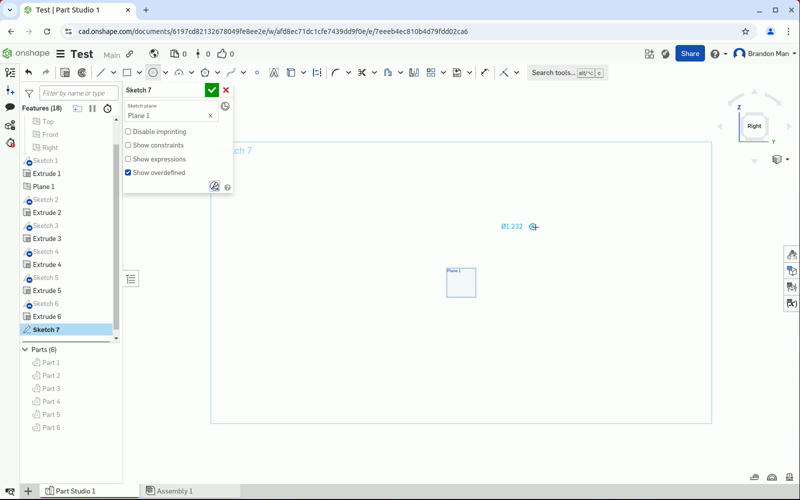
key(esc)
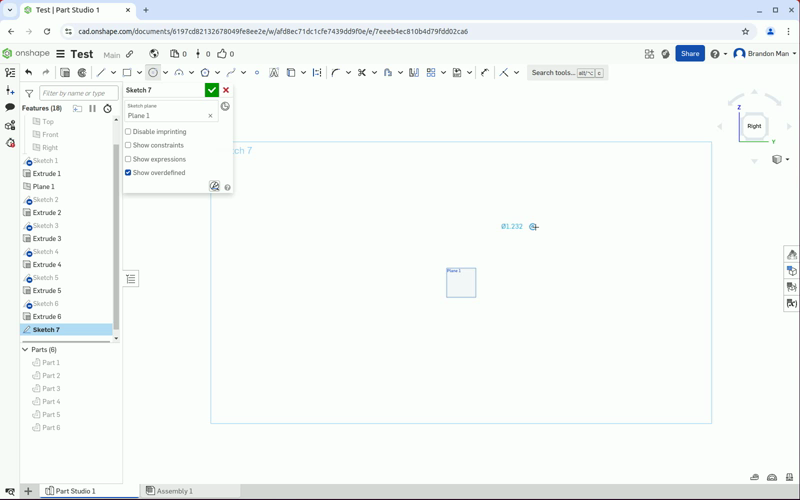
mouse_move(530, 227)
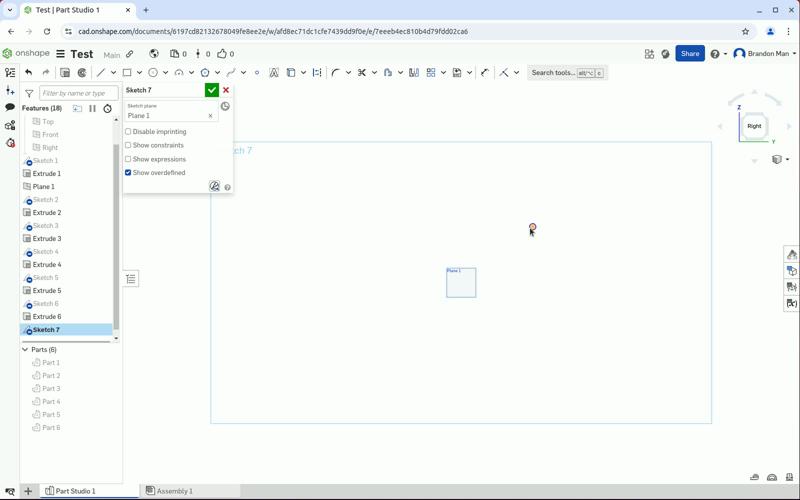
scroll(6)
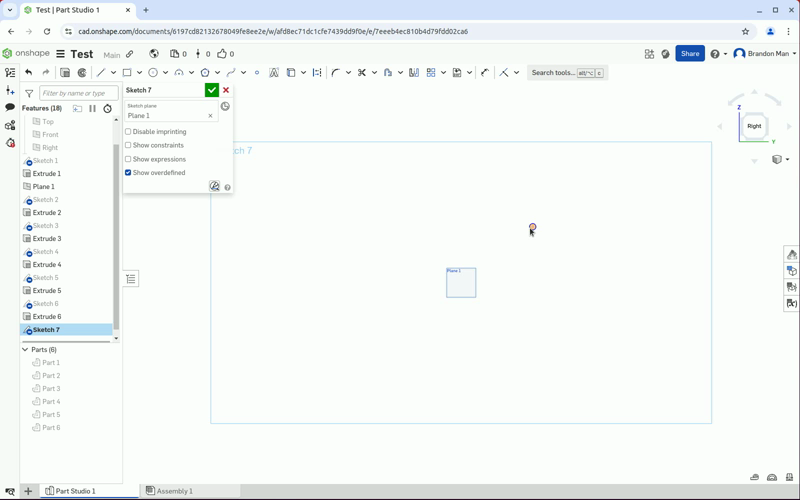
scroll(6)
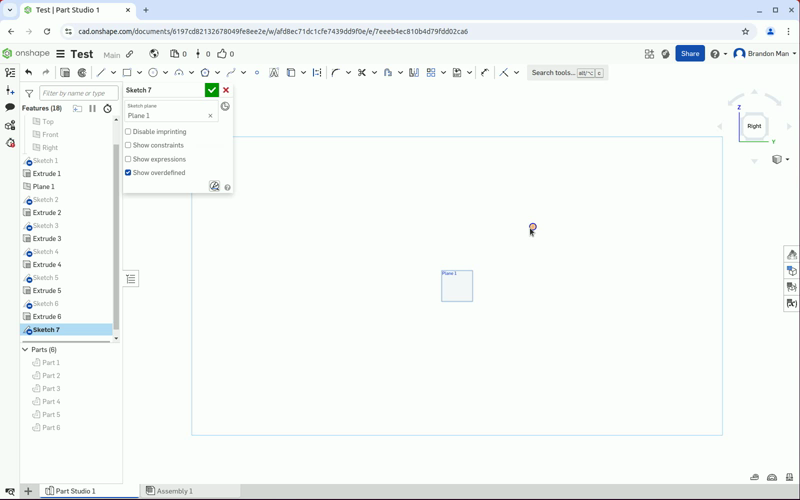
scroll(6)
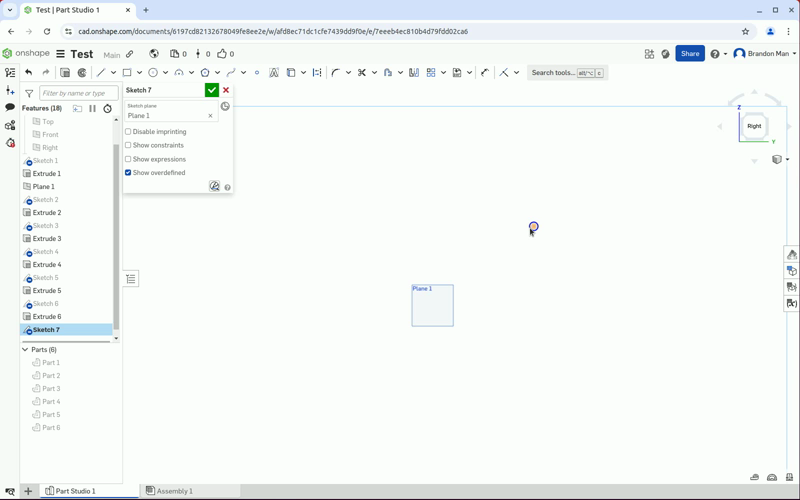
scroll(6)
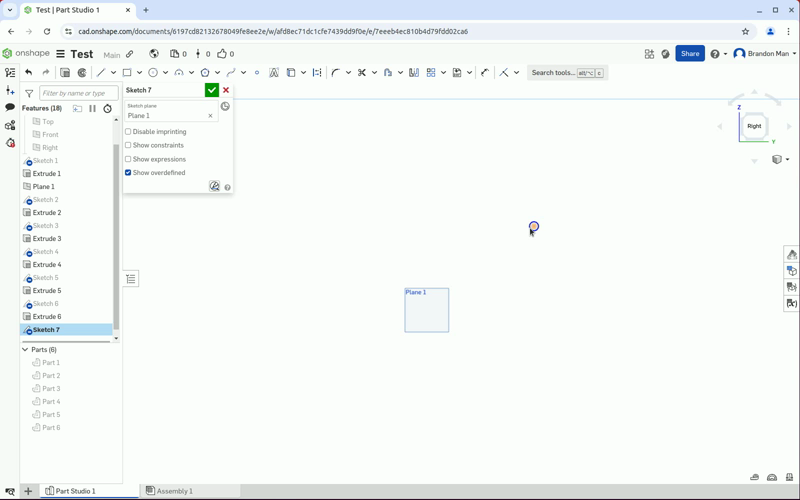
scroll(6)
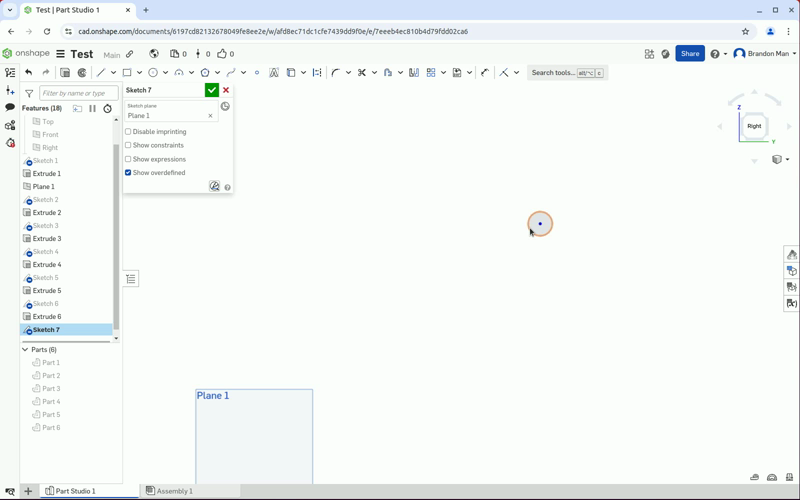
scroll(6)
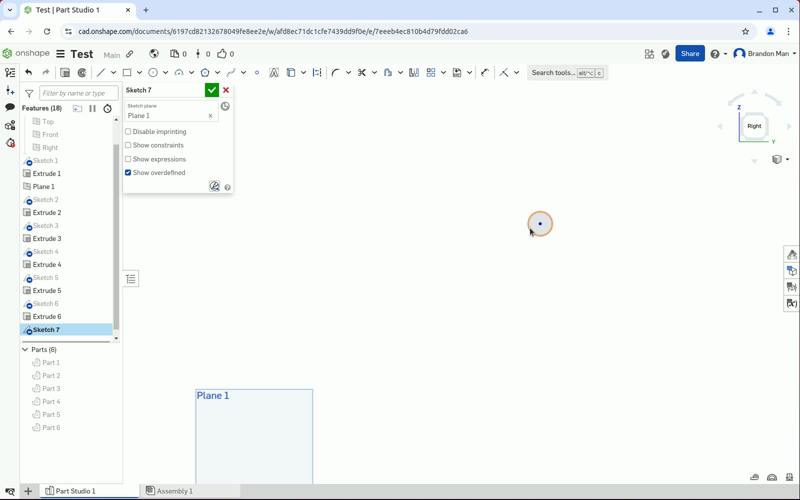
scroll(6)
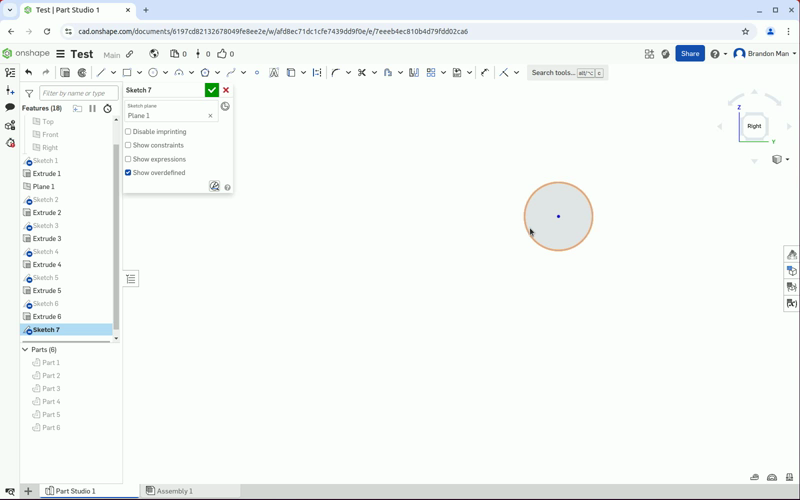
click(530, 227)
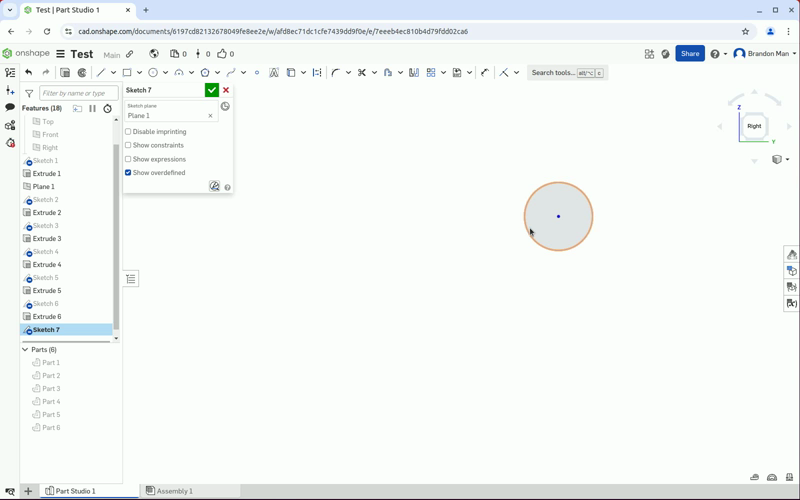
scroll(-6)
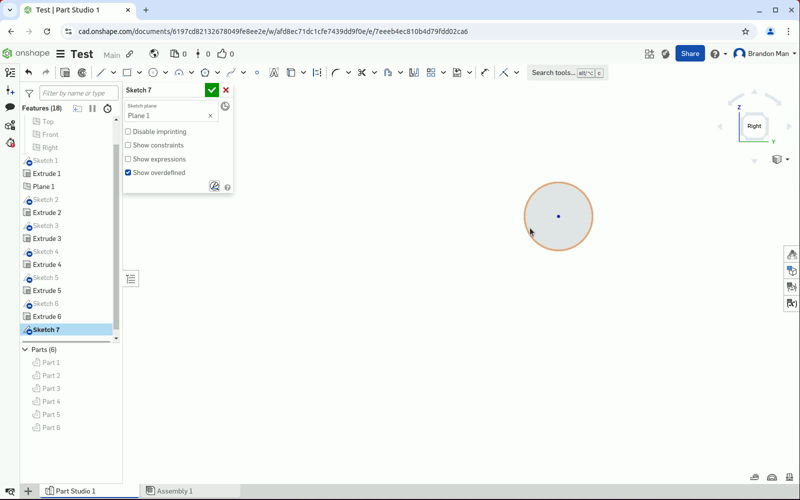
scroll(-6)
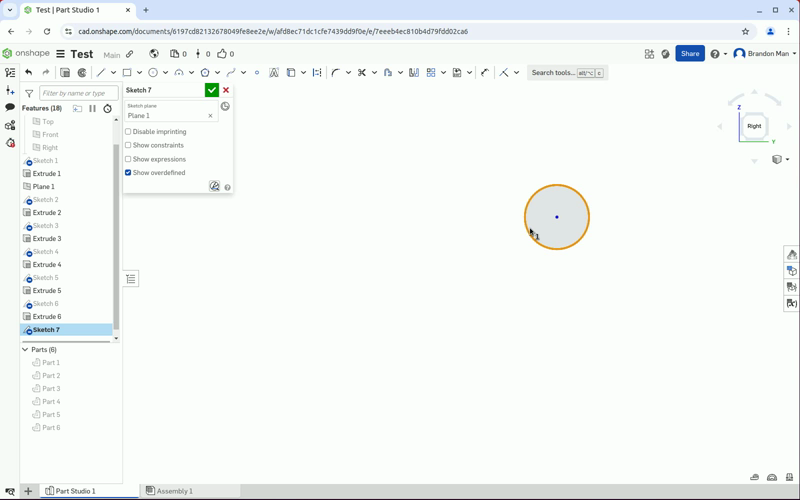
scroll(-6)
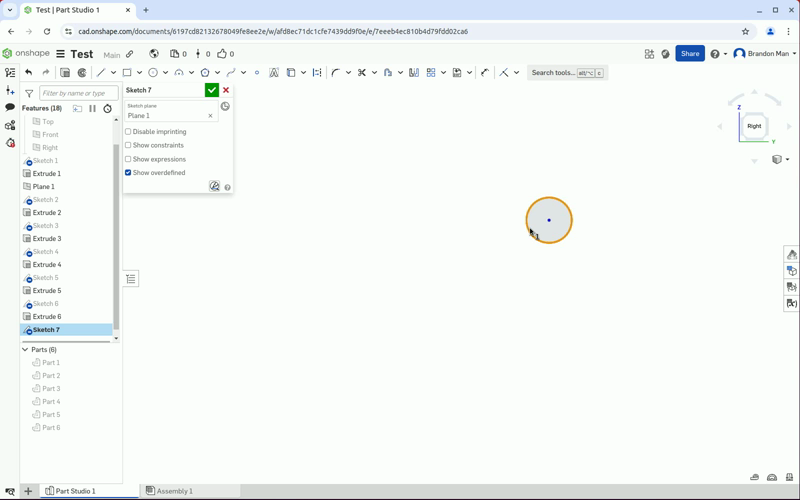
scroll(-6)
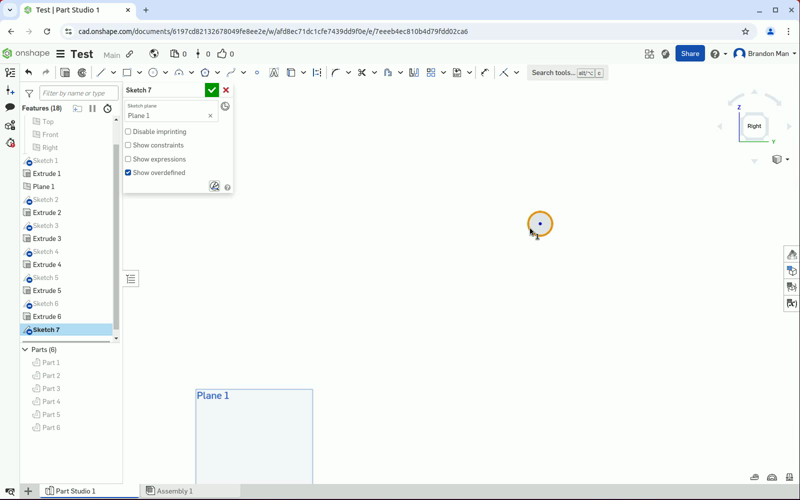
scroll(-6)
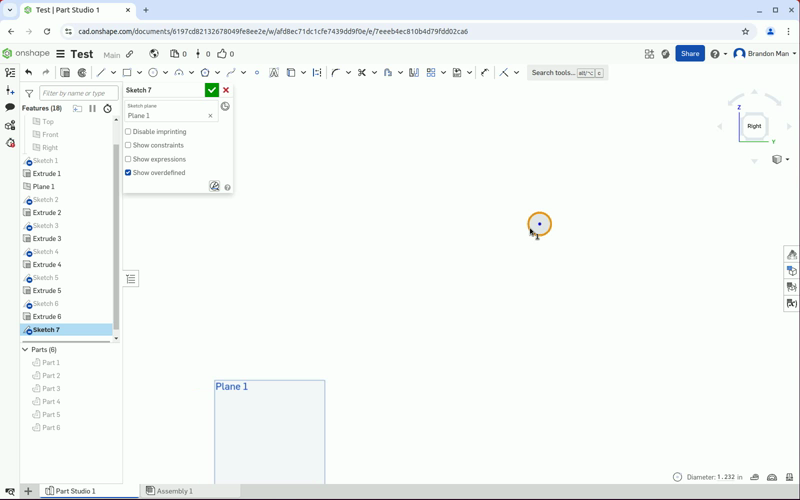
scroll(-6)
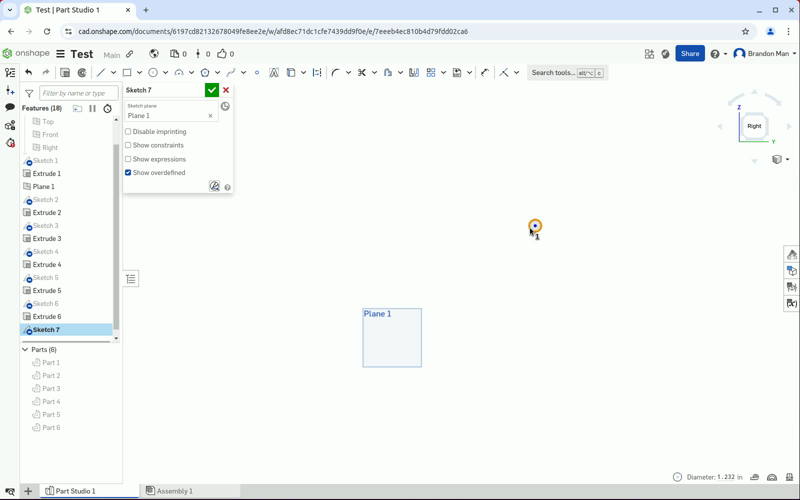
scroll(-6)
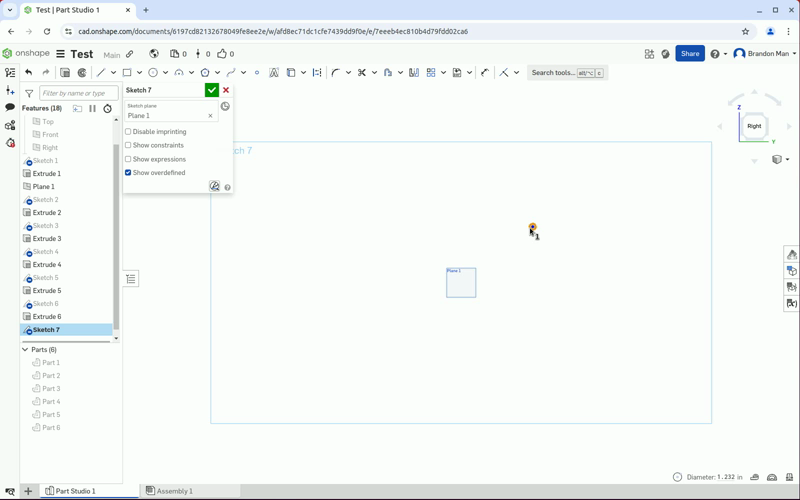
mouse_move(73, 352)
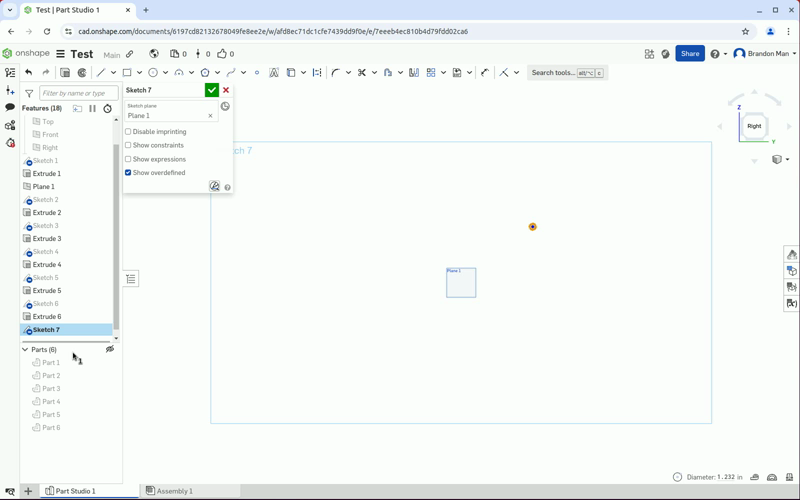
key(shift+y)
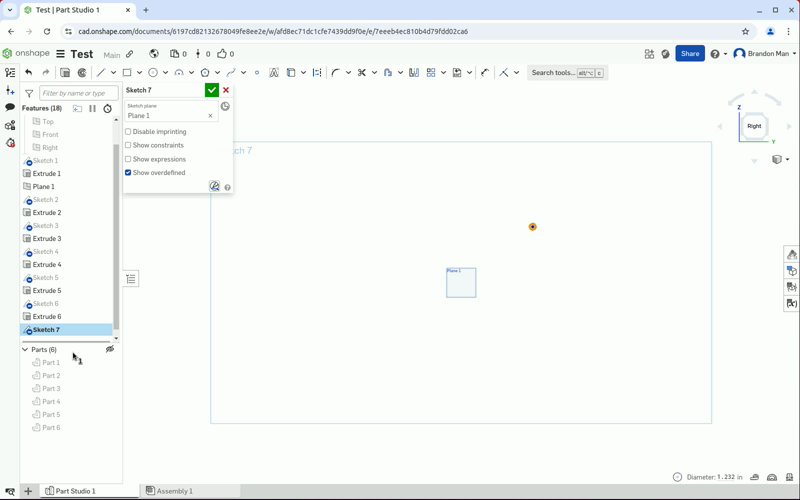
key(shift+e)
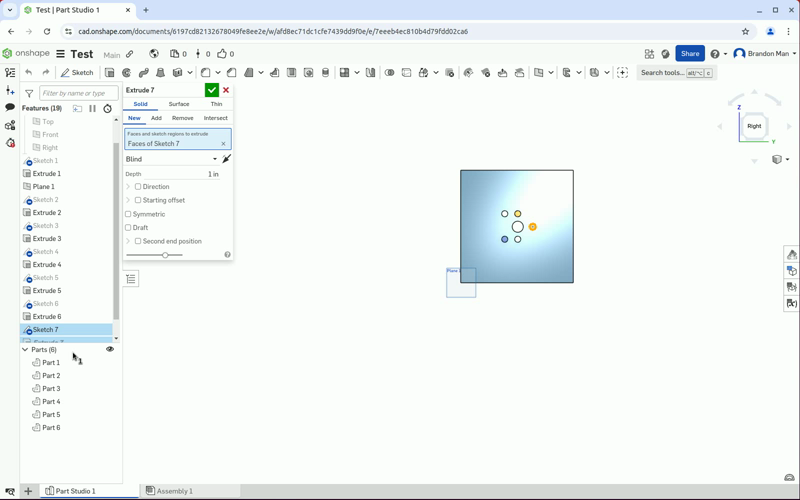
mouse_move(143, 106)
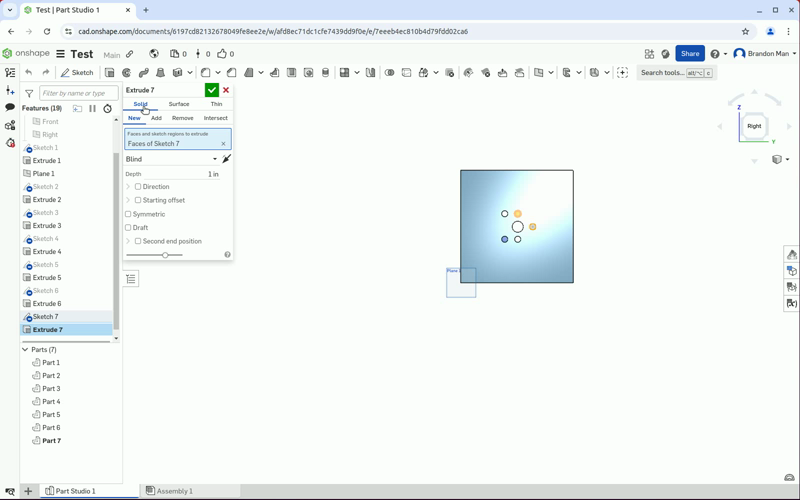
click(143, 106)
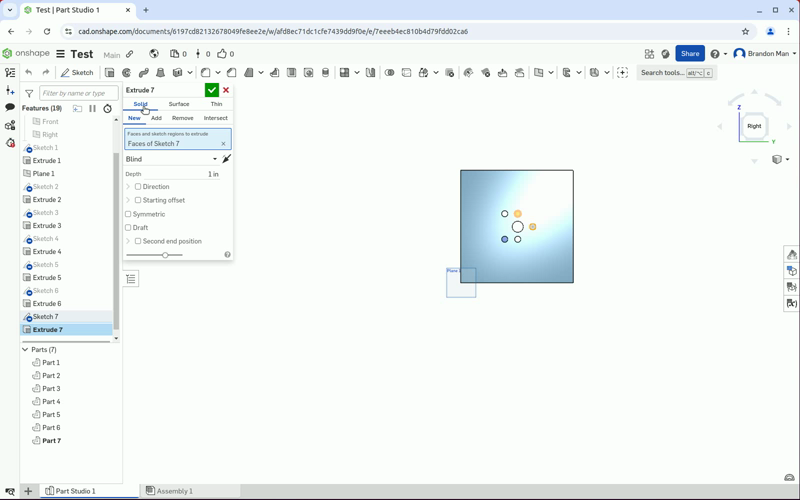
mouse_move(137, 120)
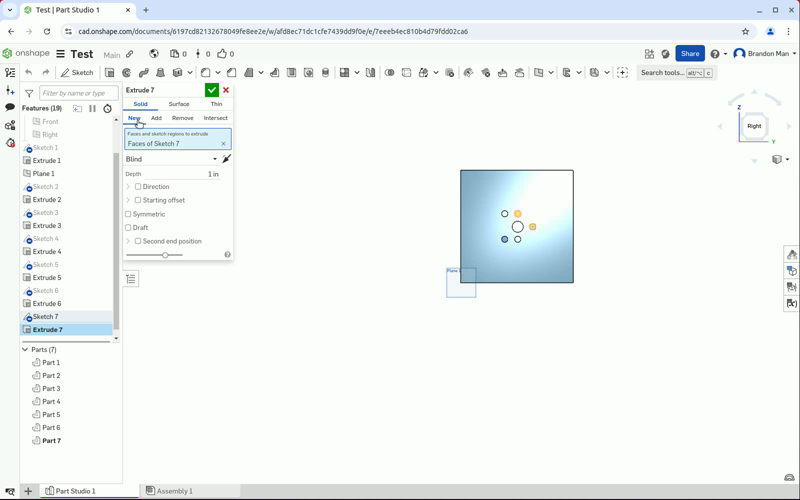
click(137, 120)
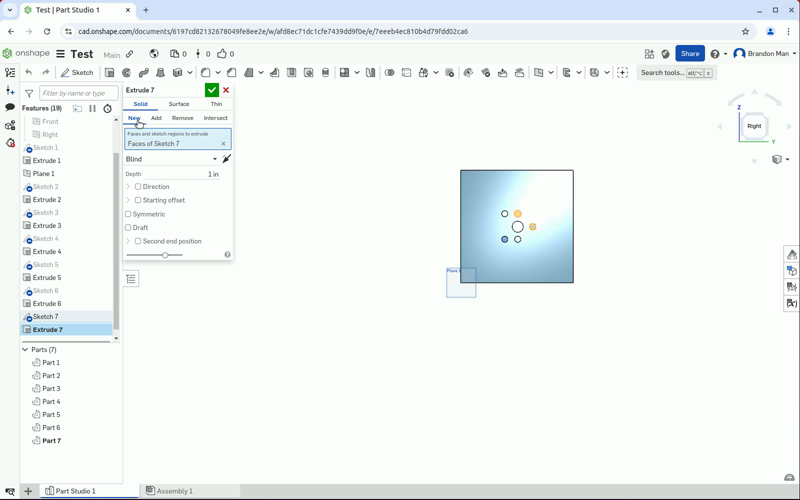
key(tab, 4)
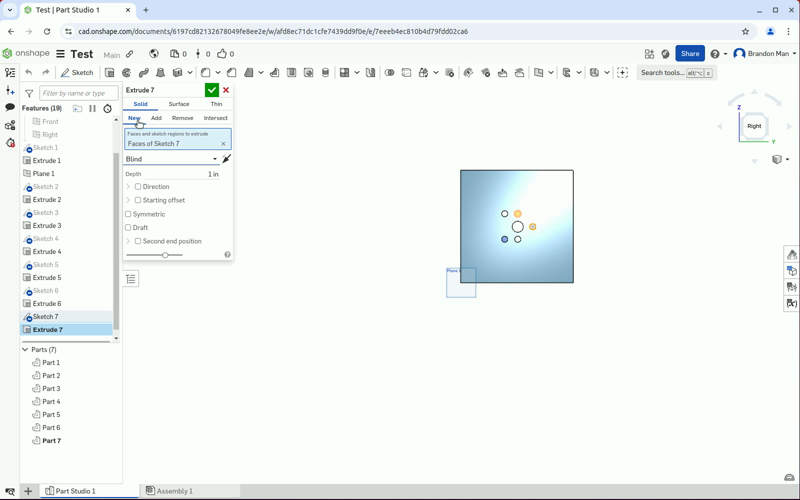
text(0.241)
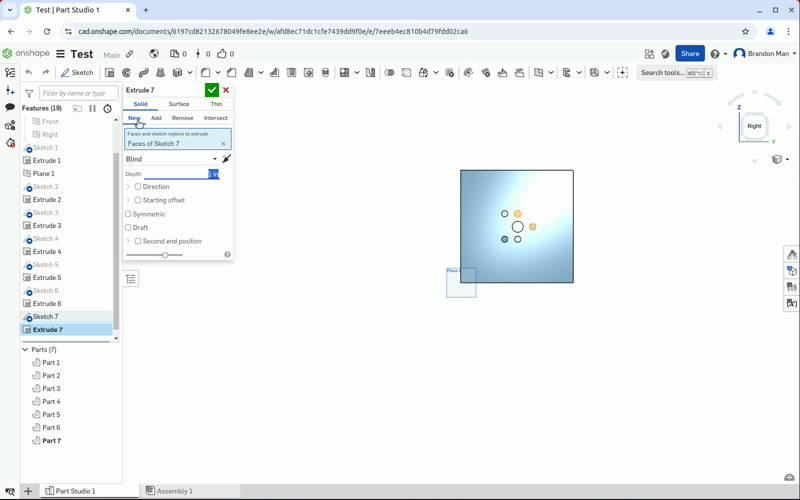
key(enter)
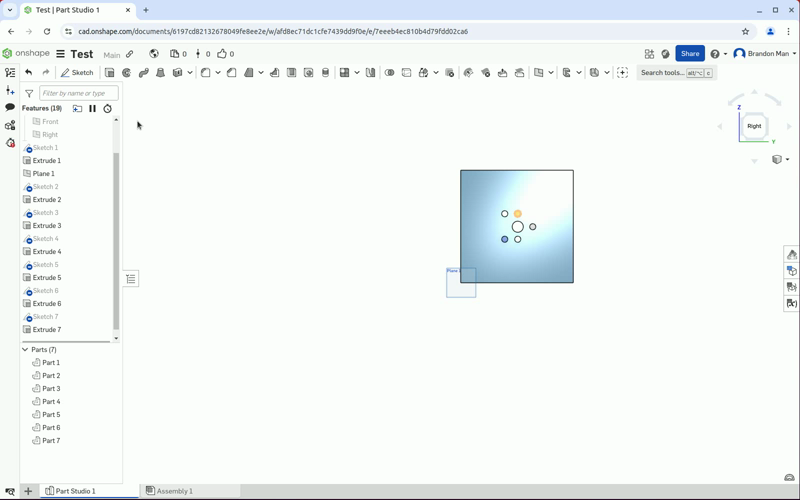
key(shift+h)
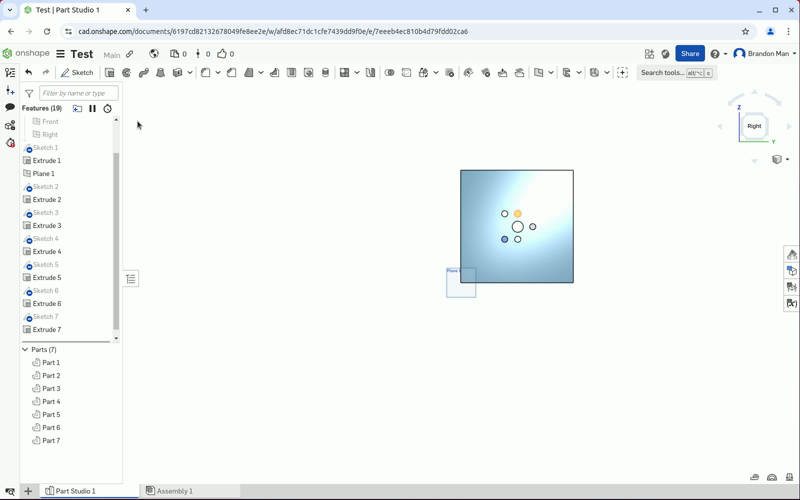
key(shift+h)
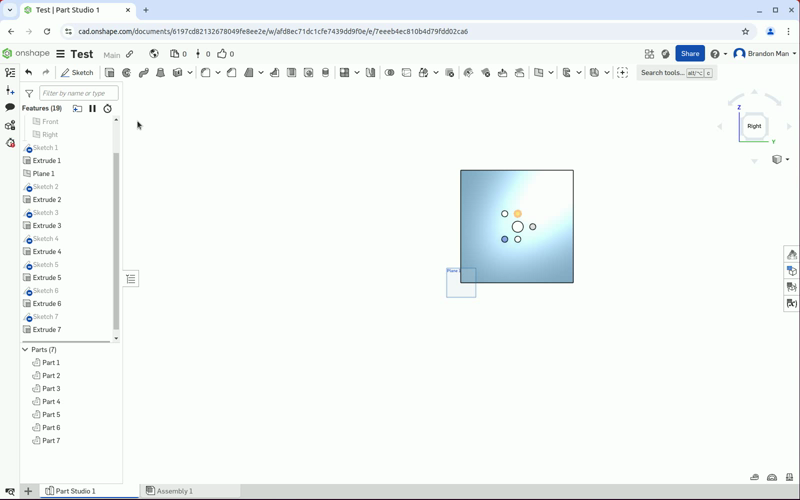
key(shift+7)
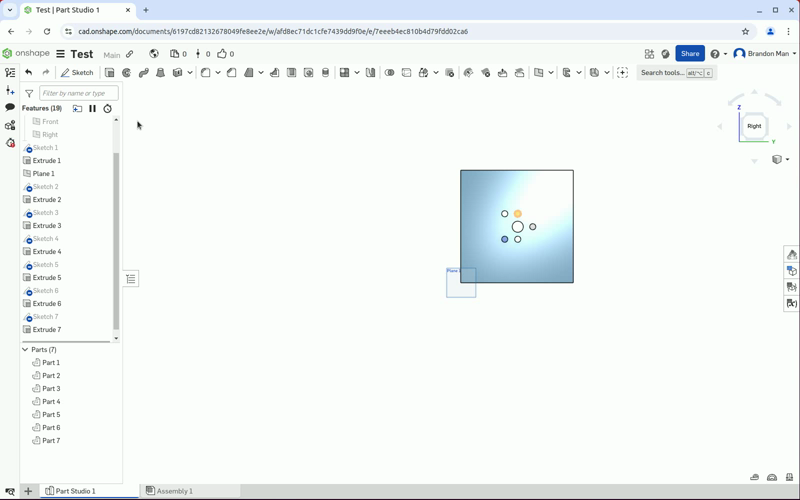
key(right, 2)
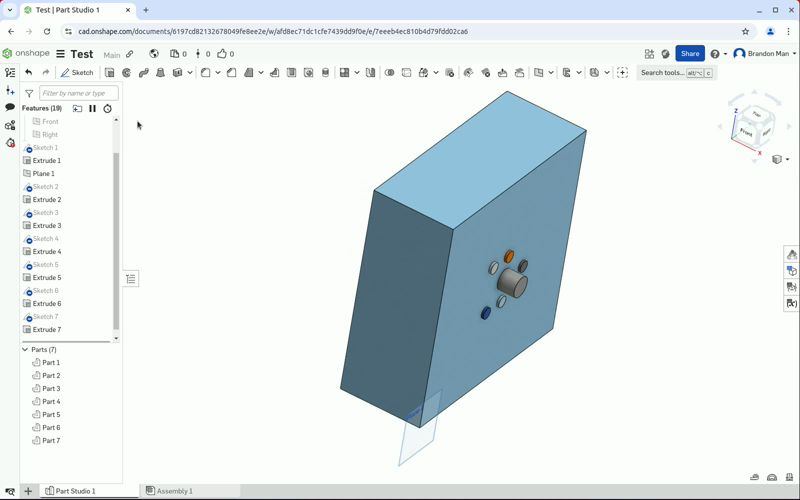
key(down, 2)
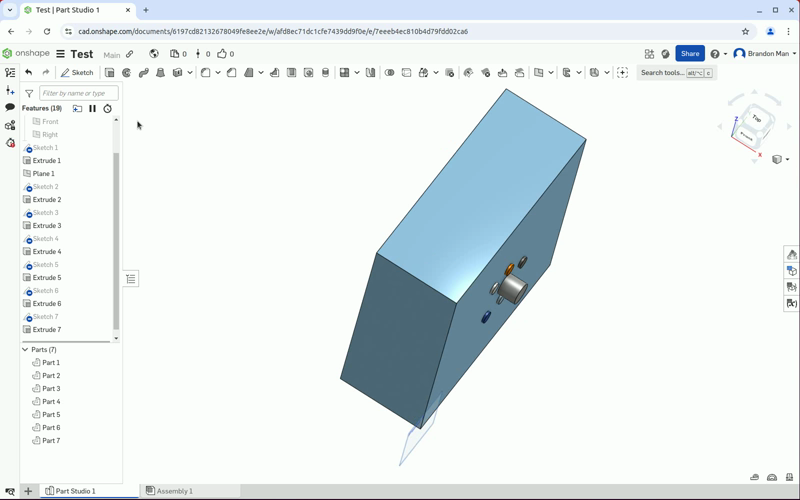
key(up, 2)
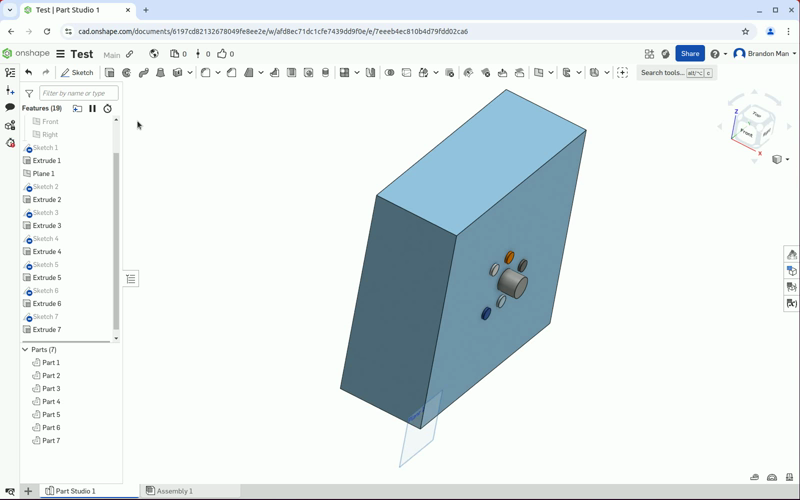
key(left, 2)
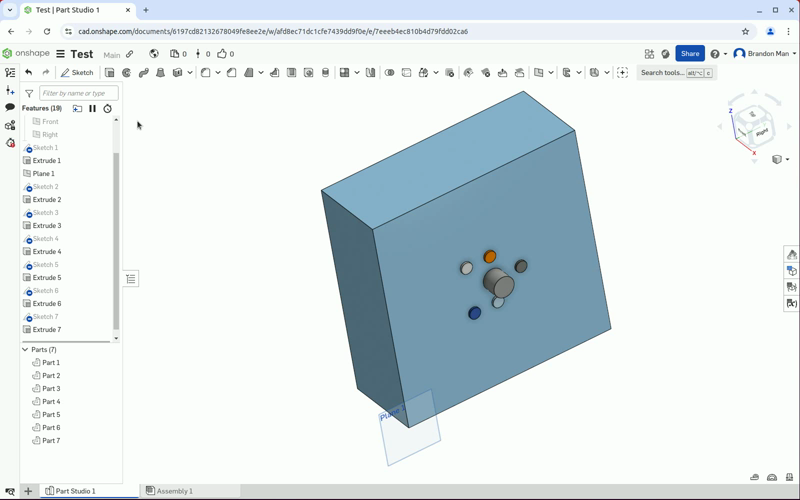
mouse_move(69, 150)
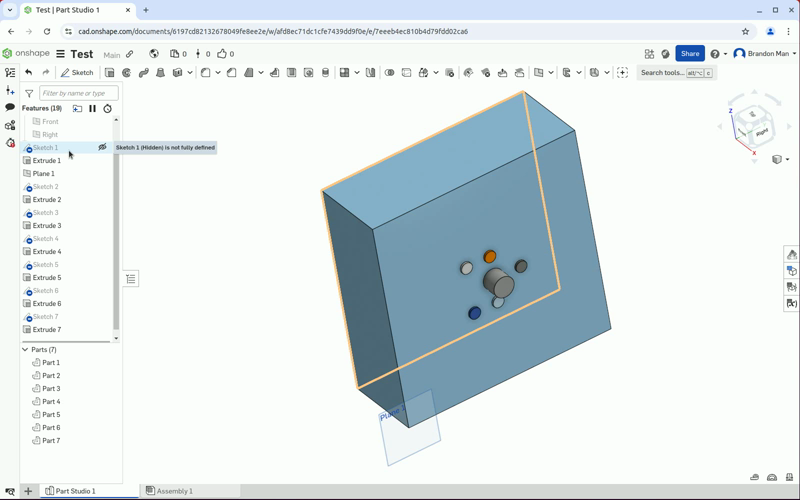
click(69, 150)